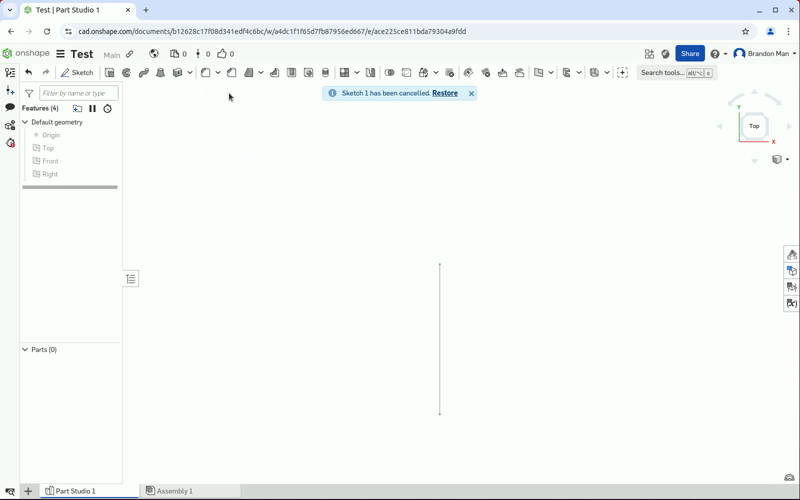
key(shift+h)
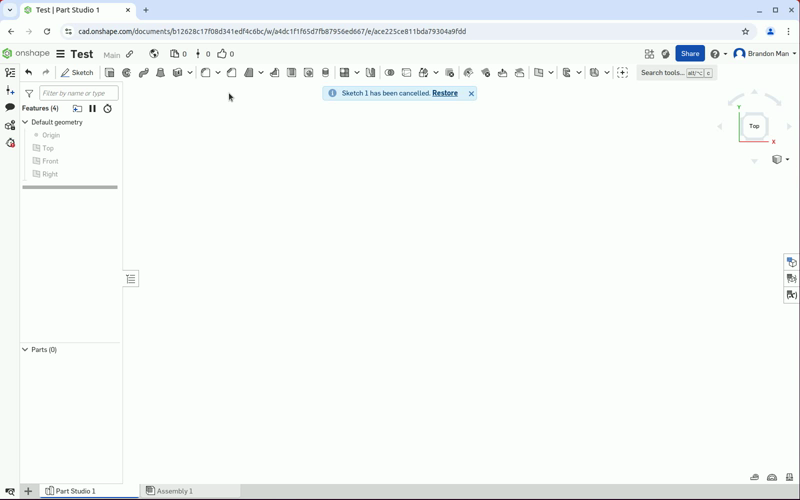
mouse_move(73, 352)
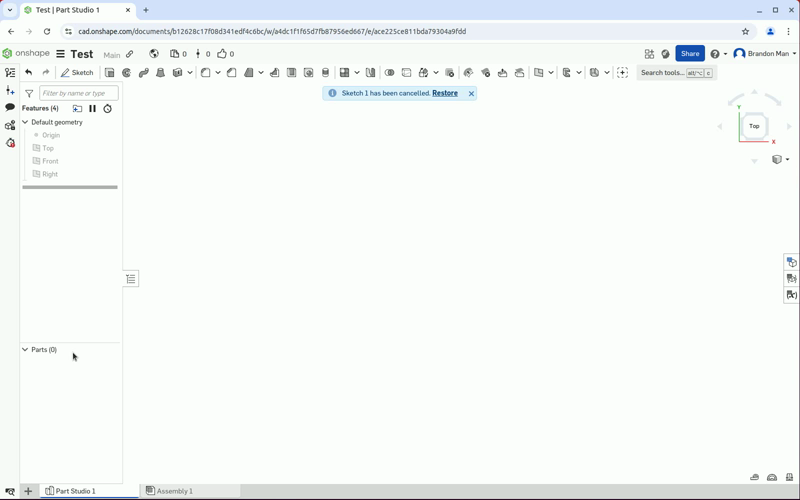
key(y)
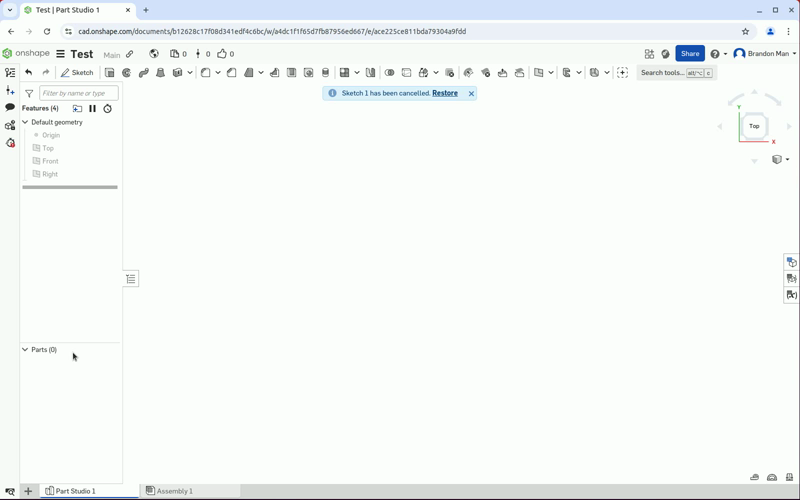
key(shift+p)
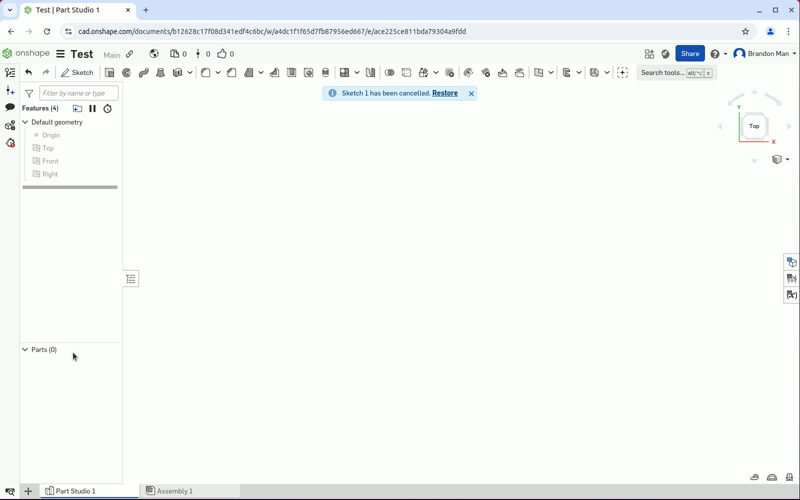
key(space)
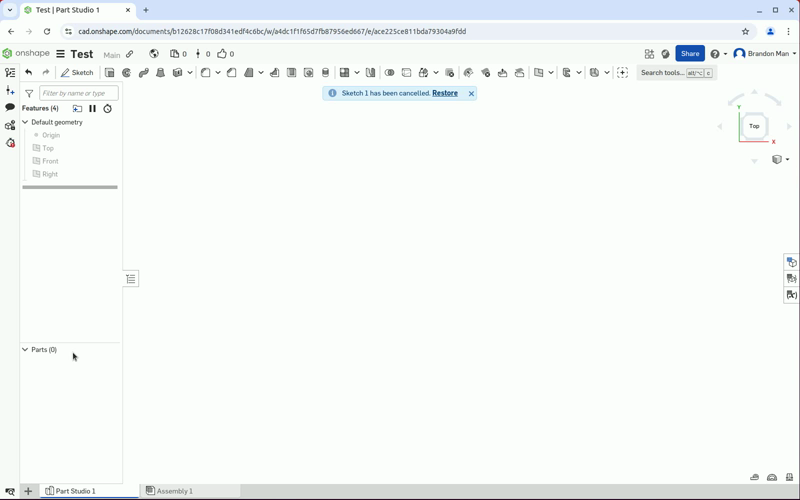
key_down(shift)
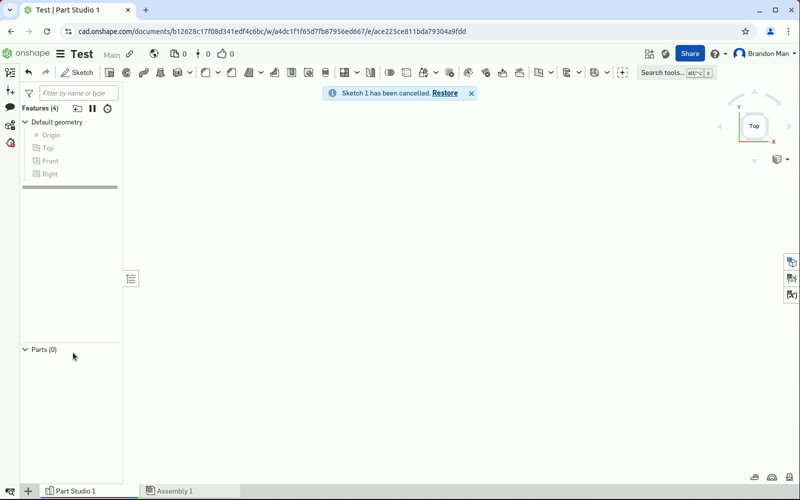
key(up)
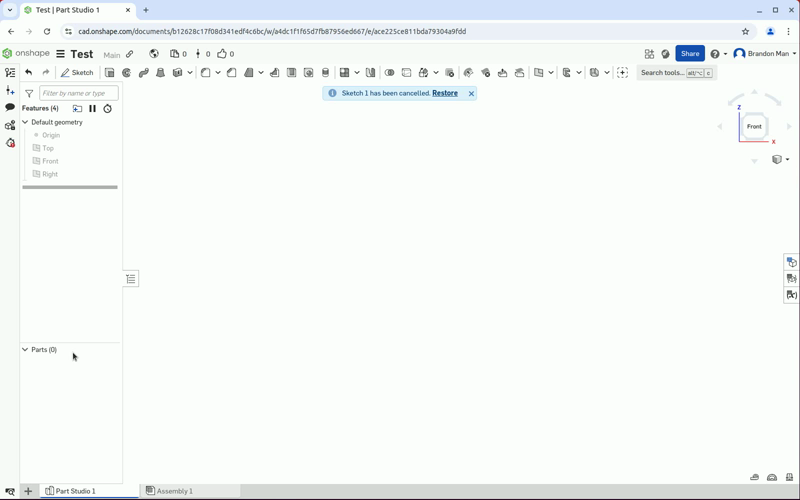
key_up(shift)
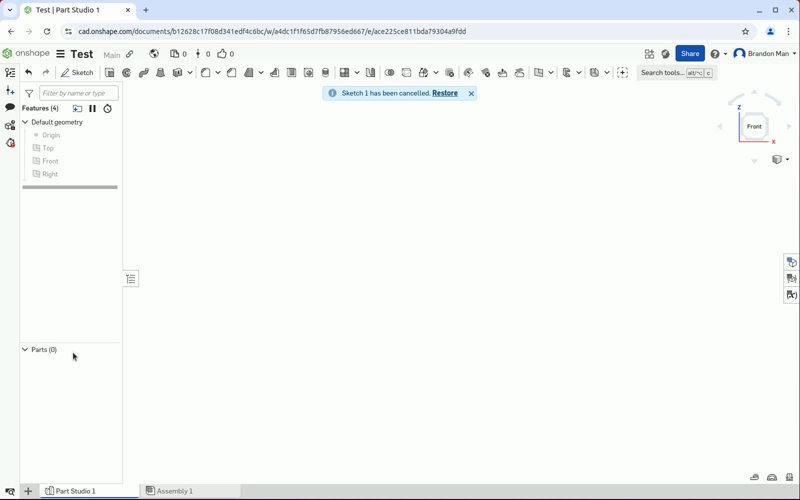
mouse_move(73, 352)
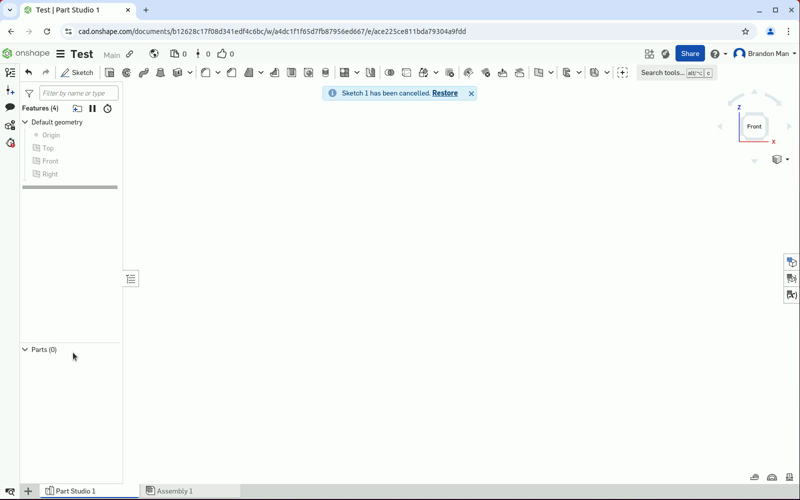
key(shift+y)
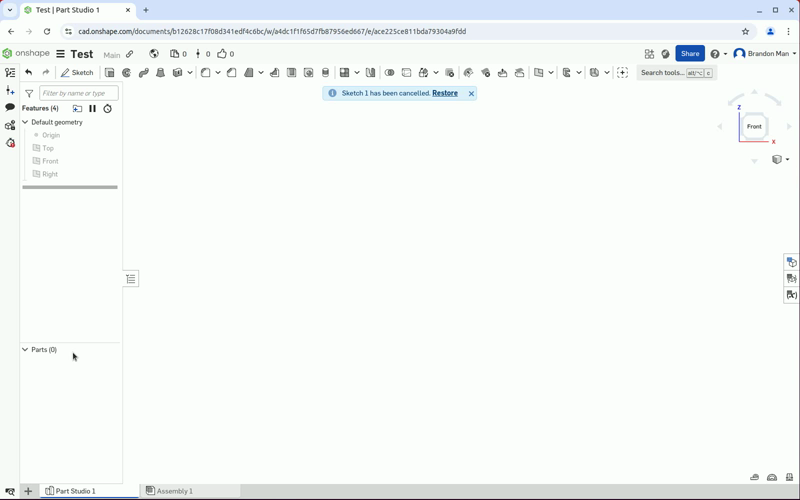
key(shift+s)
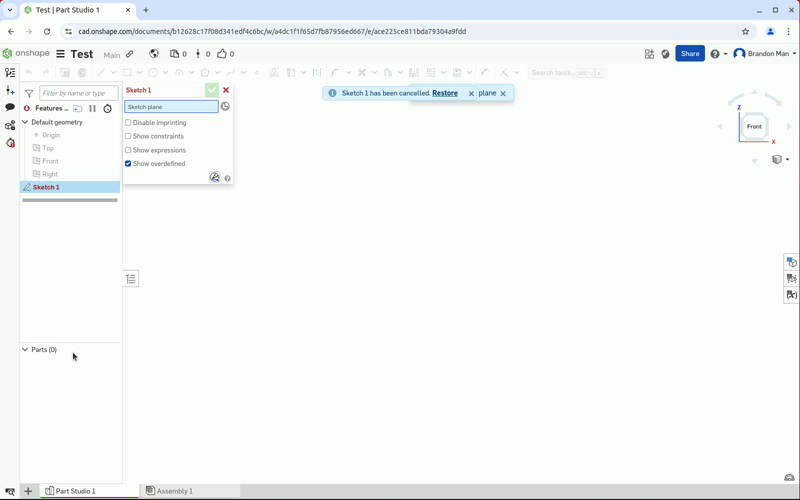
mouse_move(73, 163)
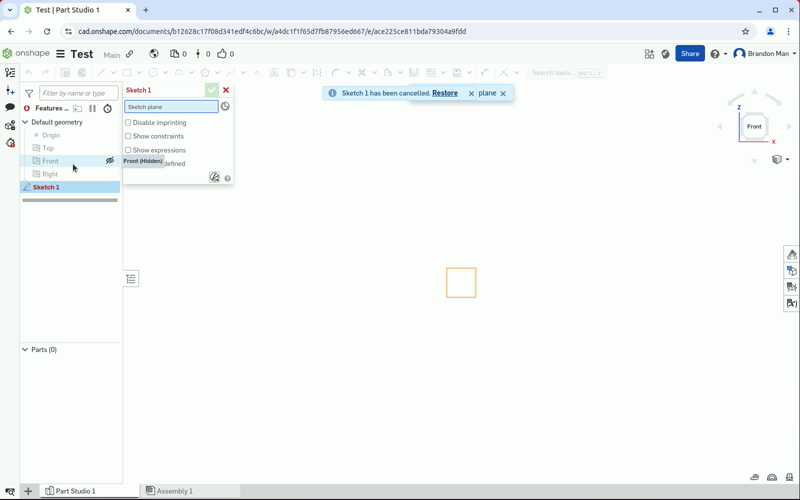
click(73, 163)
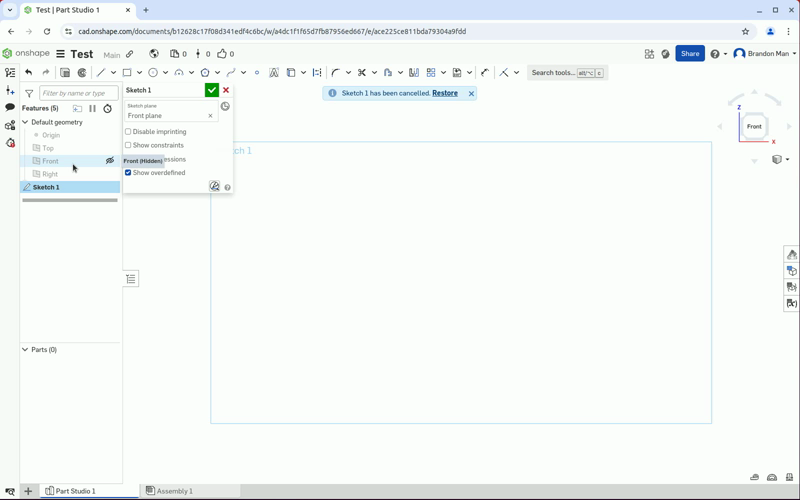
mouse_move(73, 352)
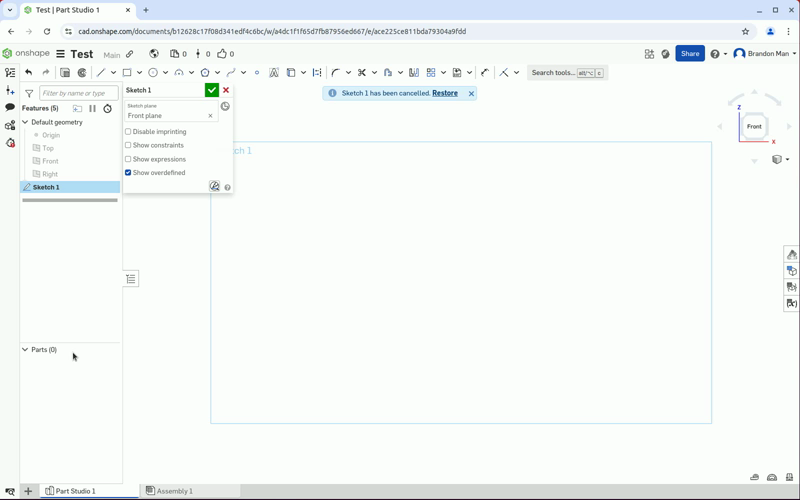
key(y)
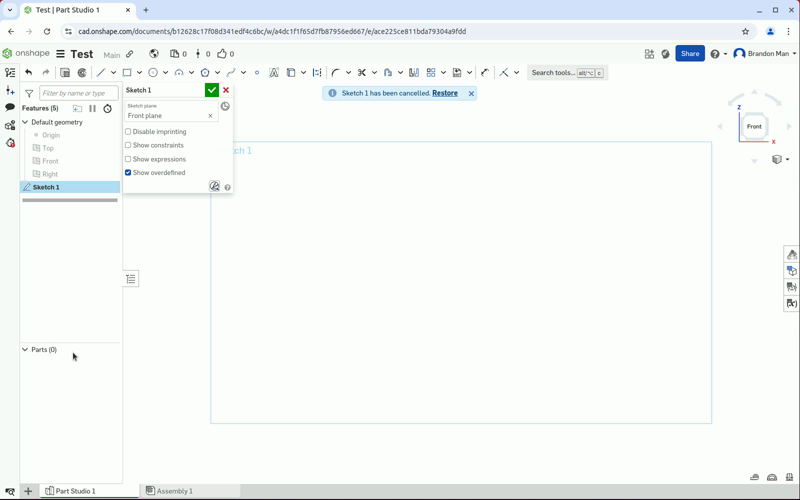
key(l)
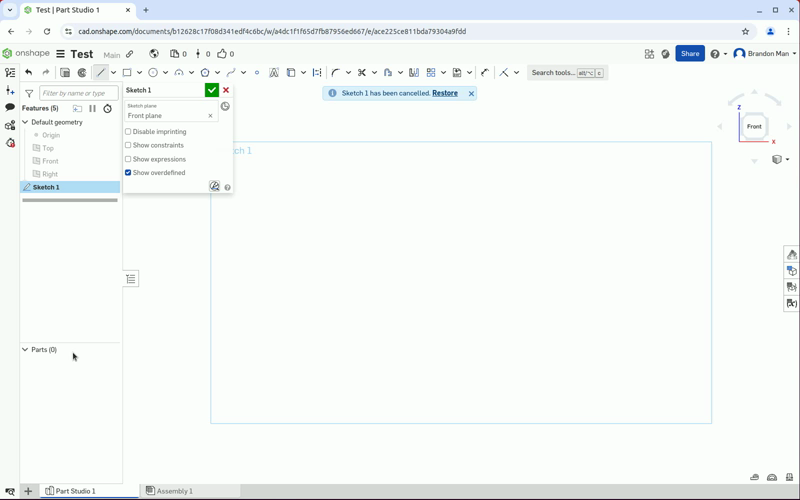
key_down(shift)
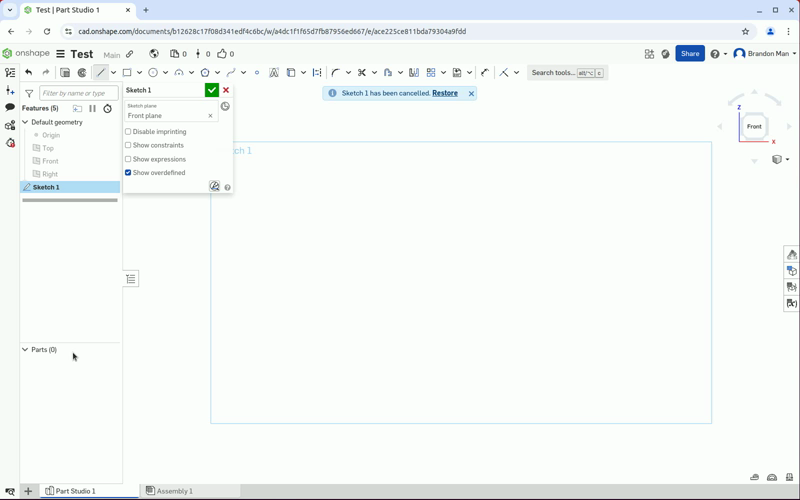
mouse_move(439, 282)
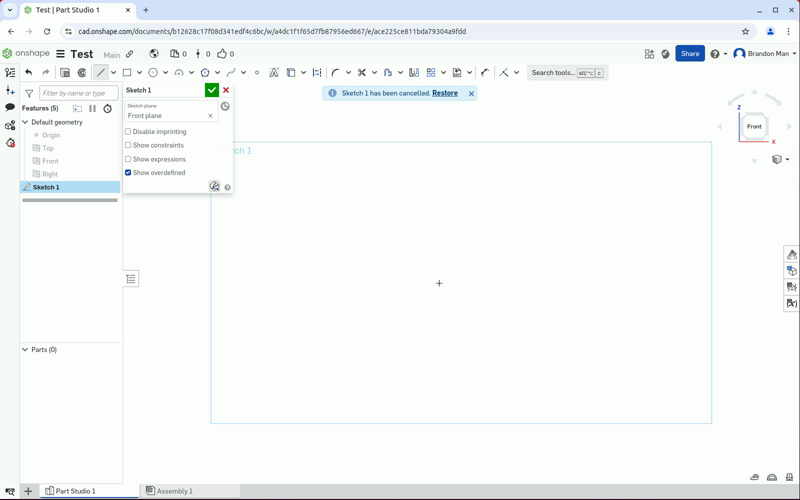
click(439, 282)
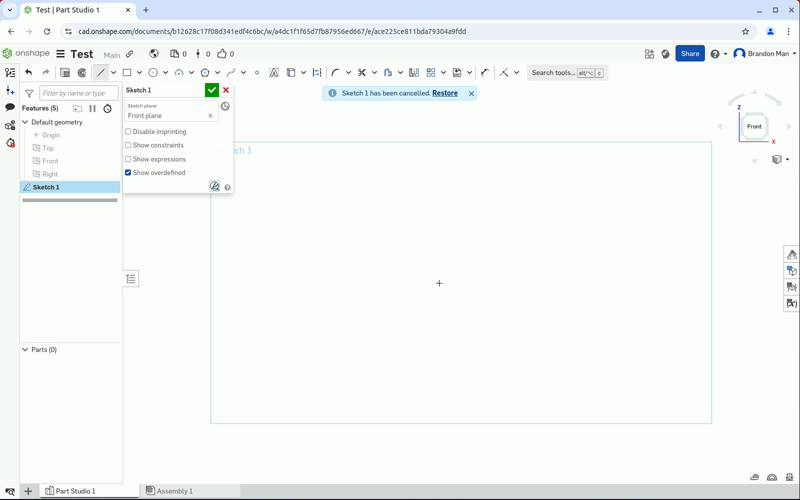
key_up(shift)
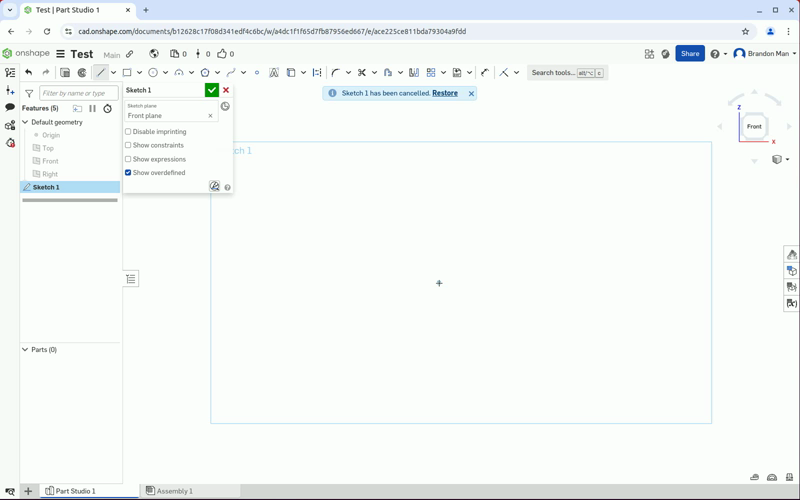
key_down(shift)
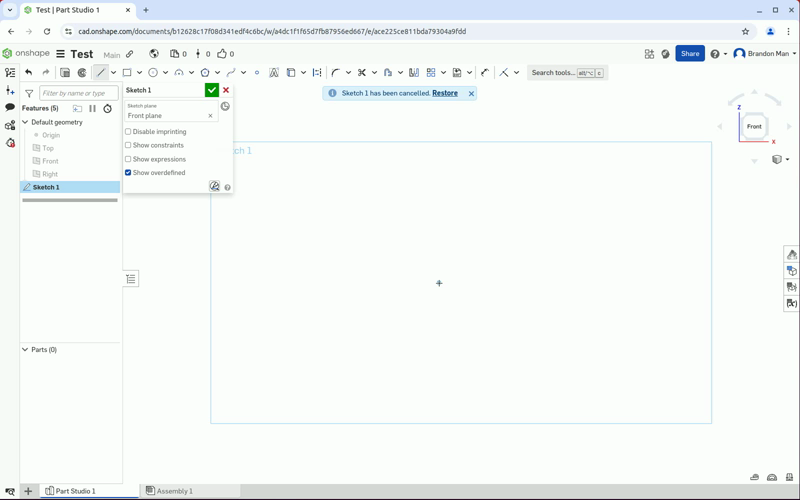
mouse_move(469, 282)
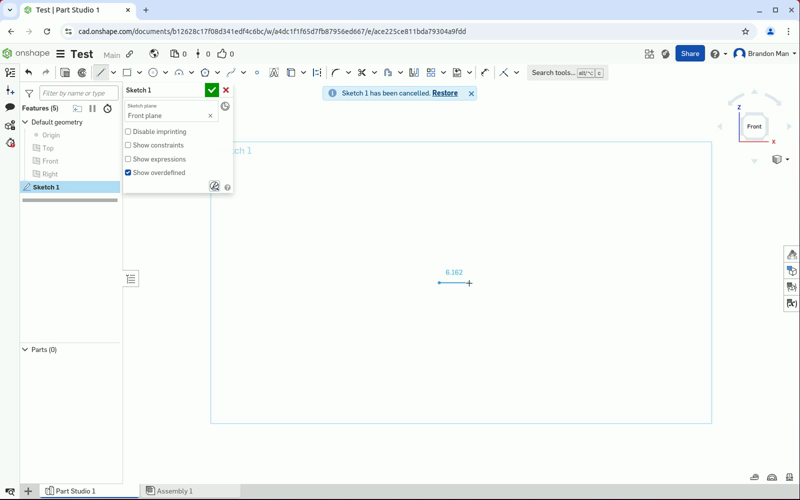
mouse_move(461, 282)
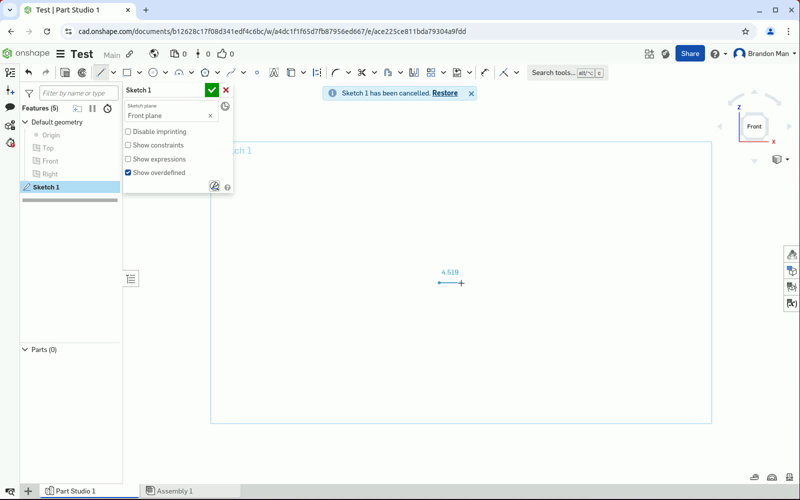
click(461, 282)
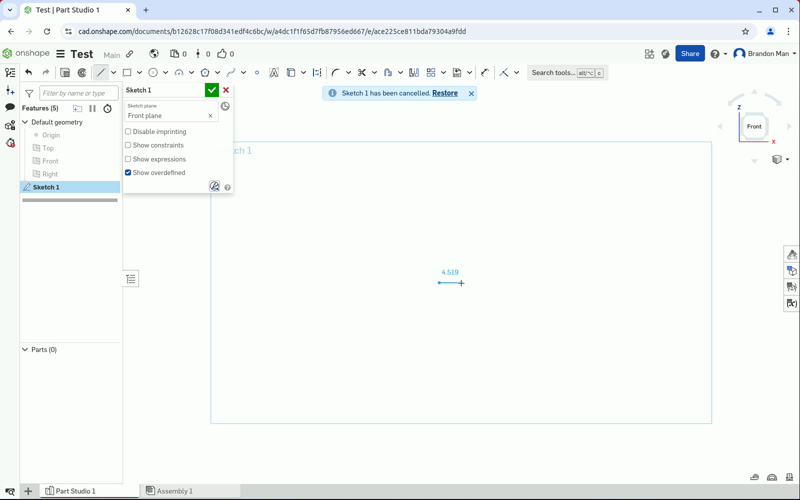
key_up(shift)
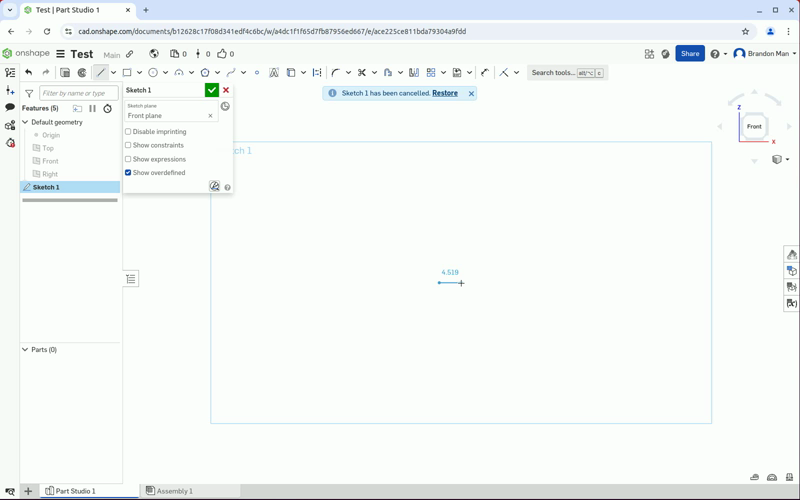
key_down(shift)
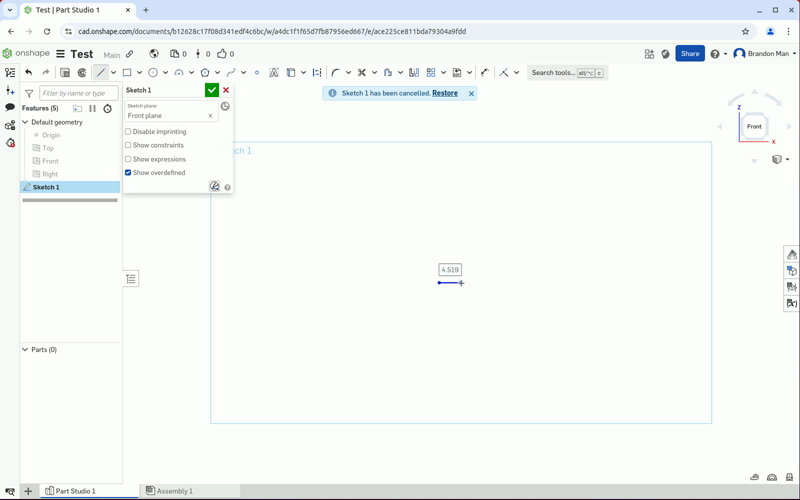
mouse_move(491, 282)
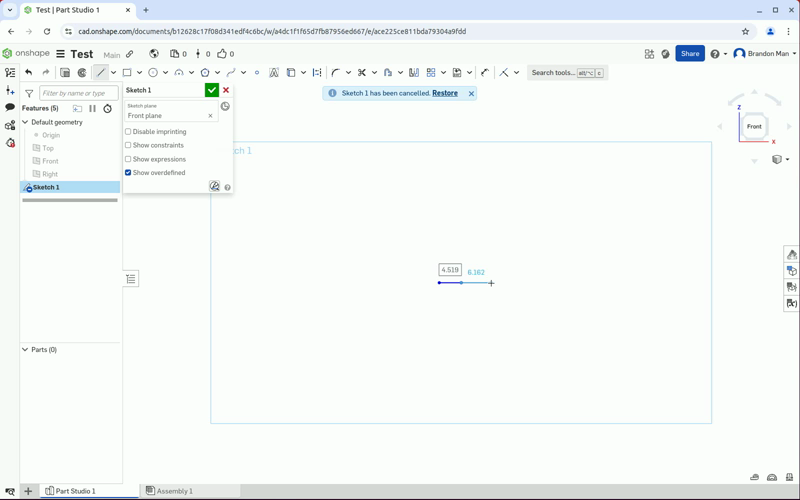
mouse_move(461, 261)
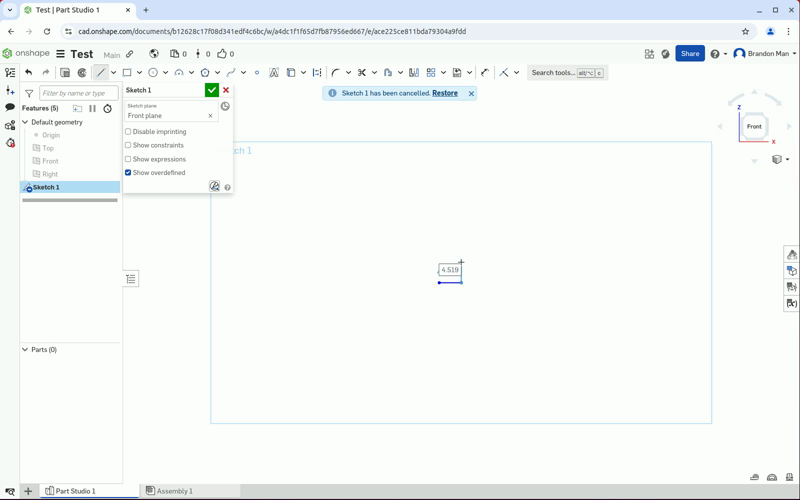
click(461, 261)
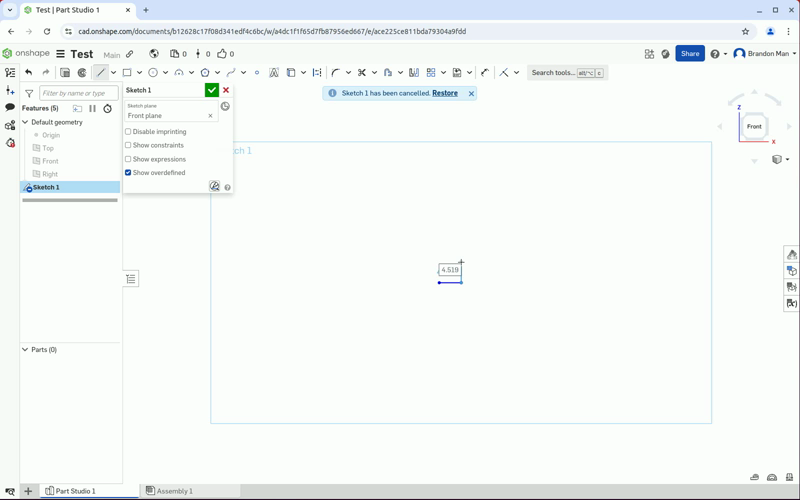
key_up(shift)
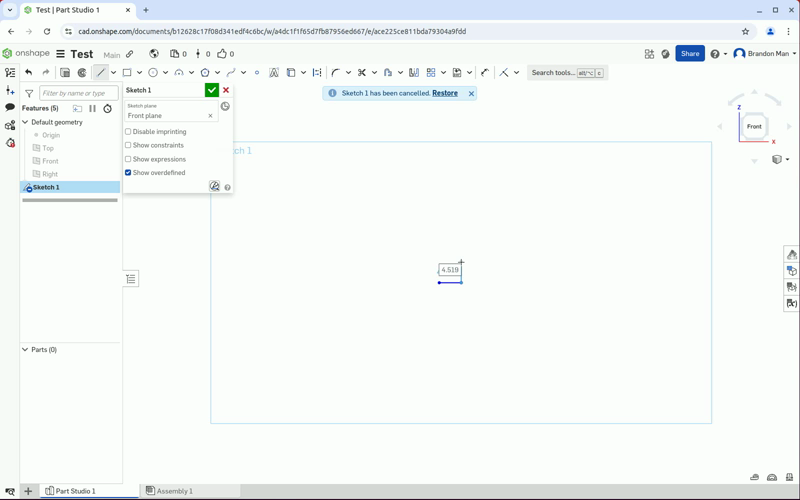
key_down(shift)
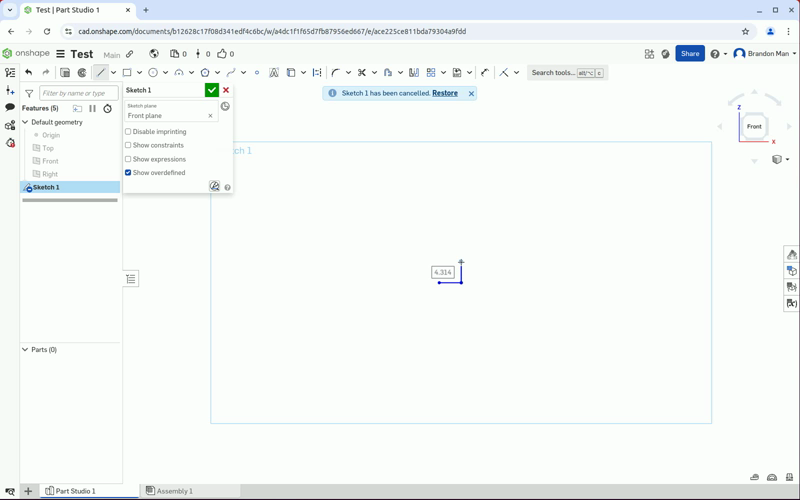
mouse_move(461, 190)
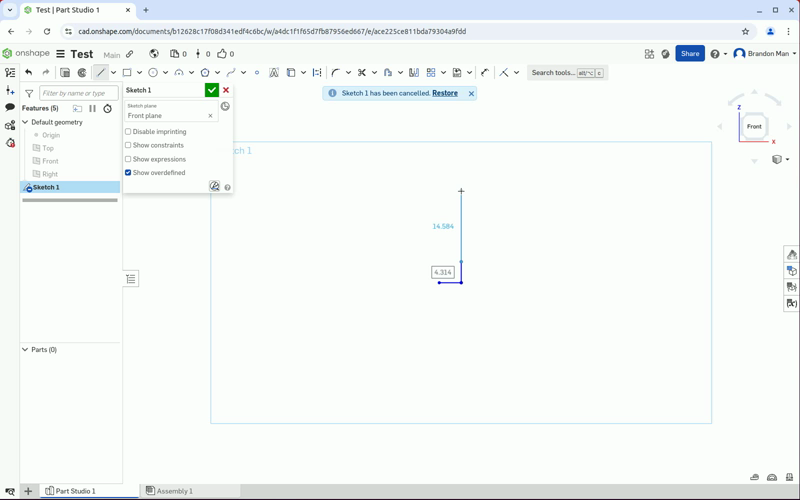
click(461, 190)
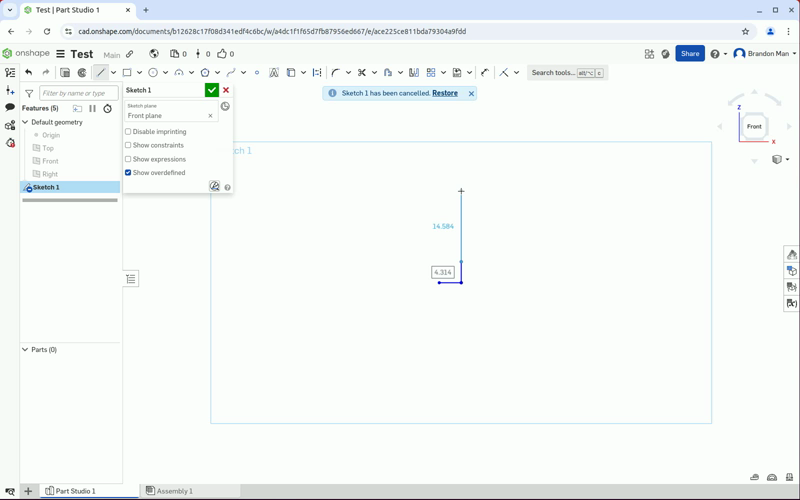
key_up(shift)
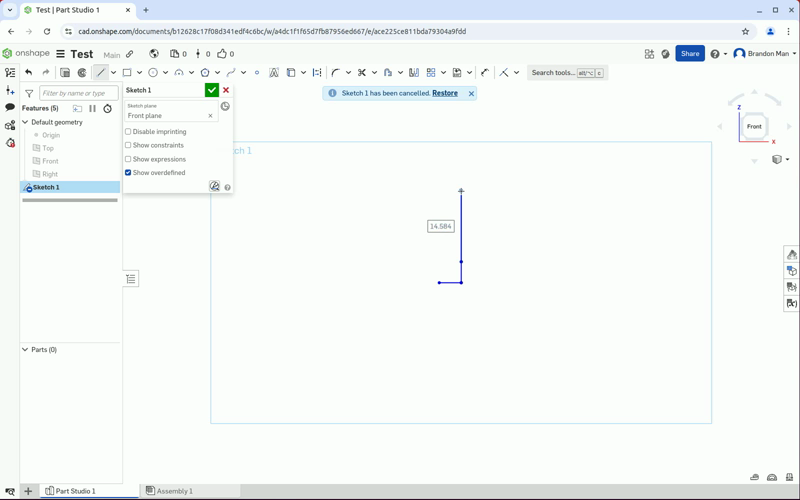
key_down(shift)
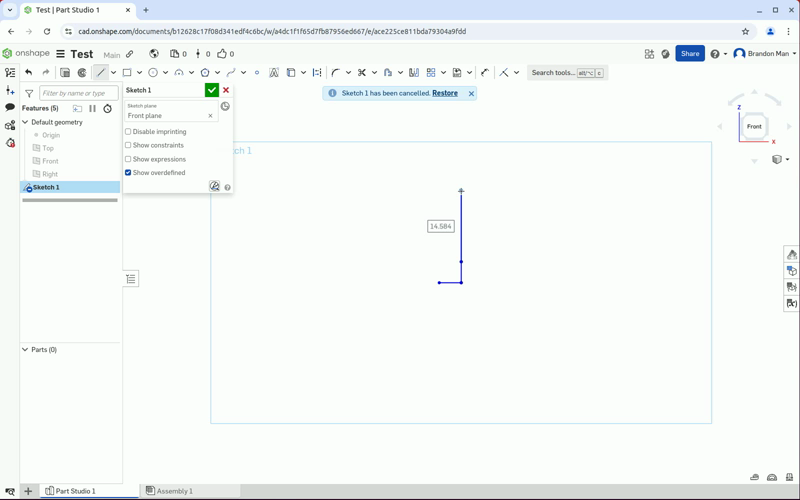
mouse_move(491, 190)
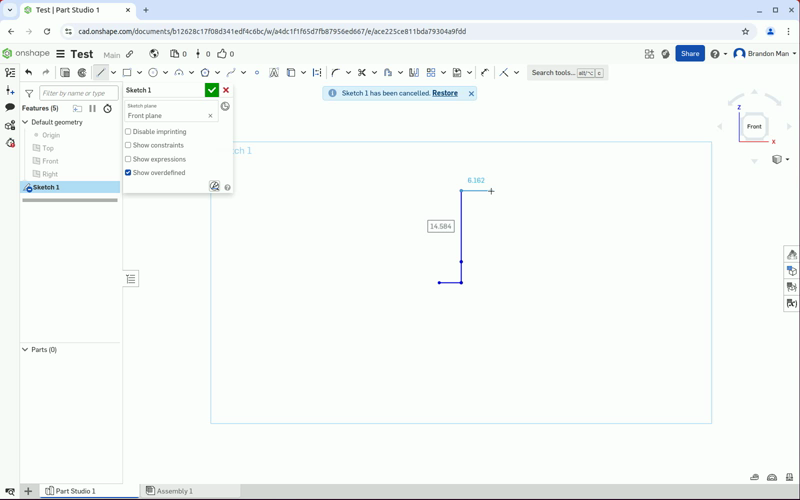
mouse_move(461, 170)
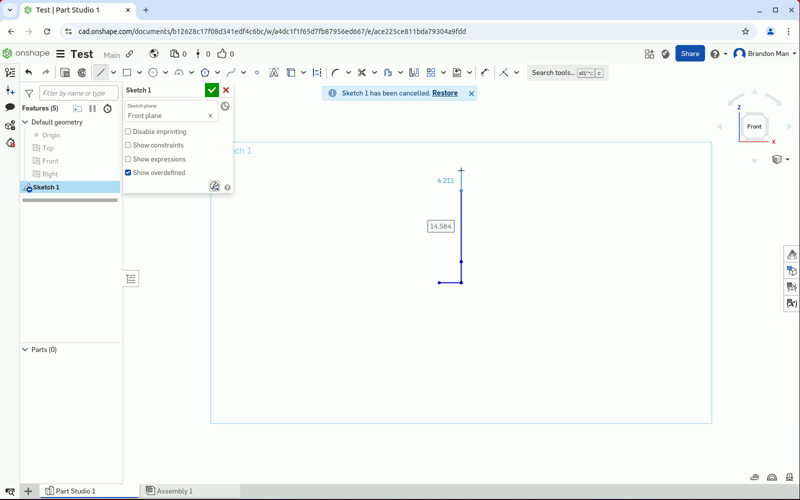
click(461, 170)
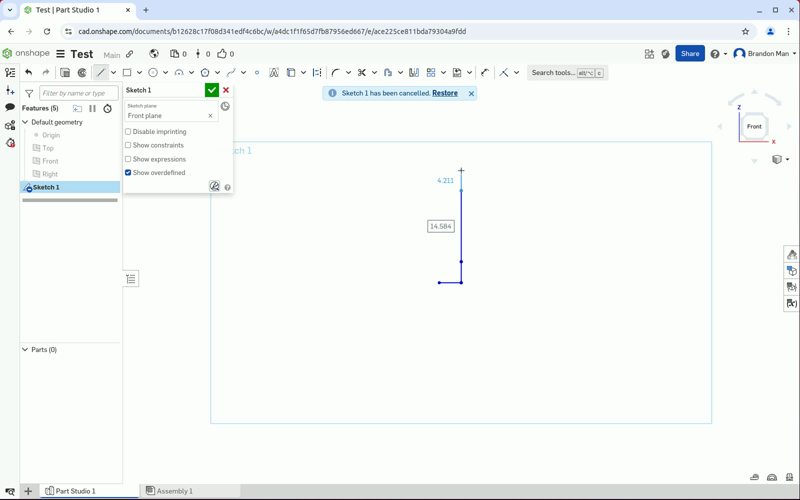
key_up(shift)
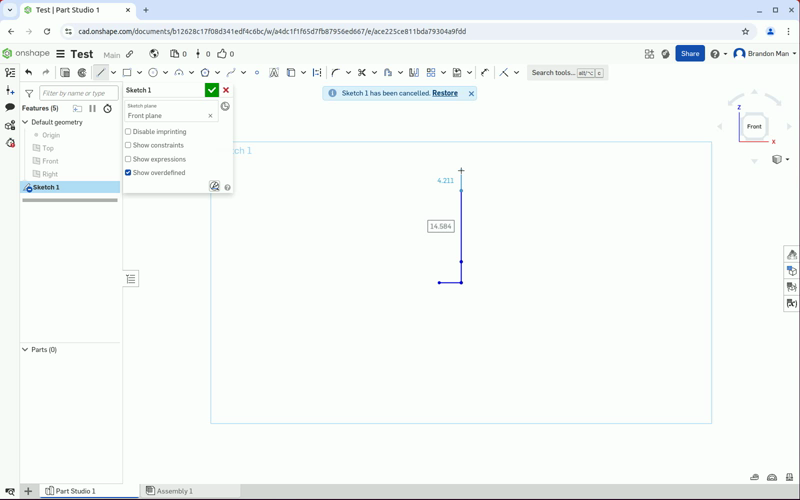
key_down(shift)
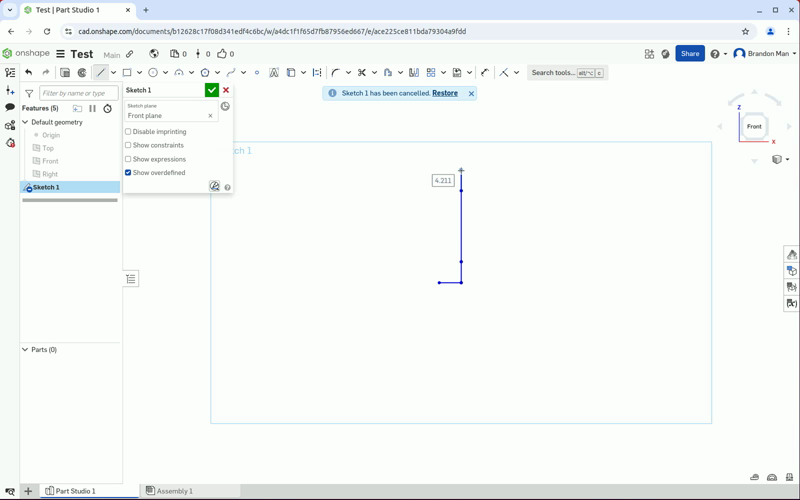
mouse_move(491, 170)
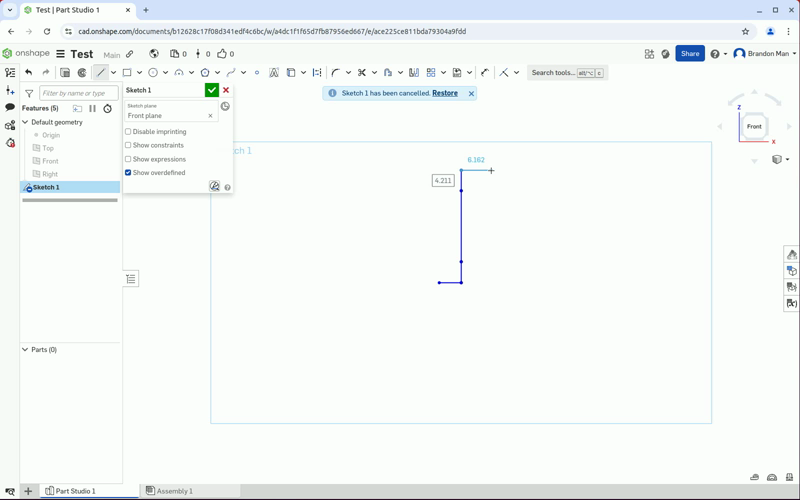
mouse_move(439, 170)
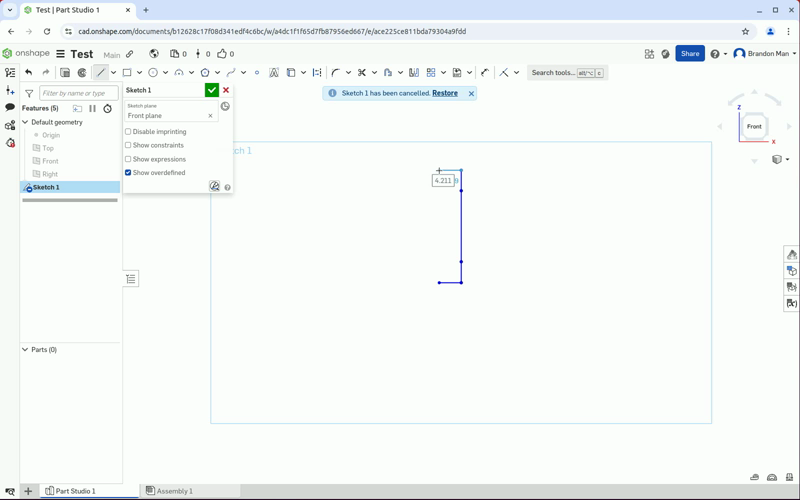
click(439, 170)
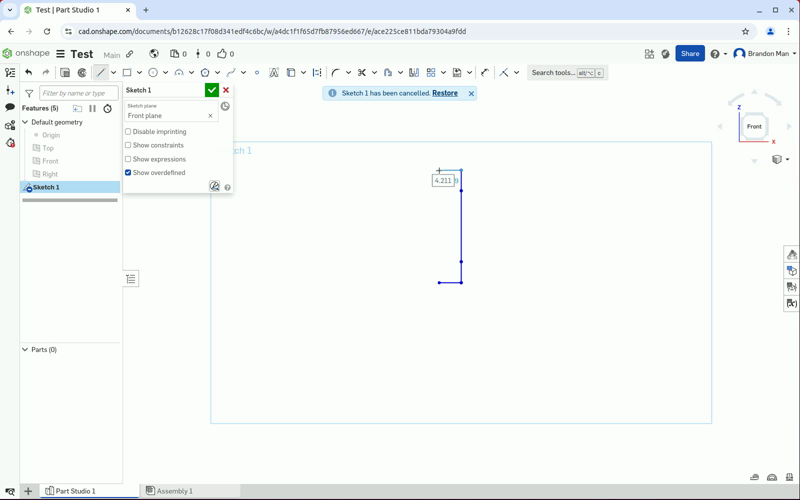
key_up(shift)
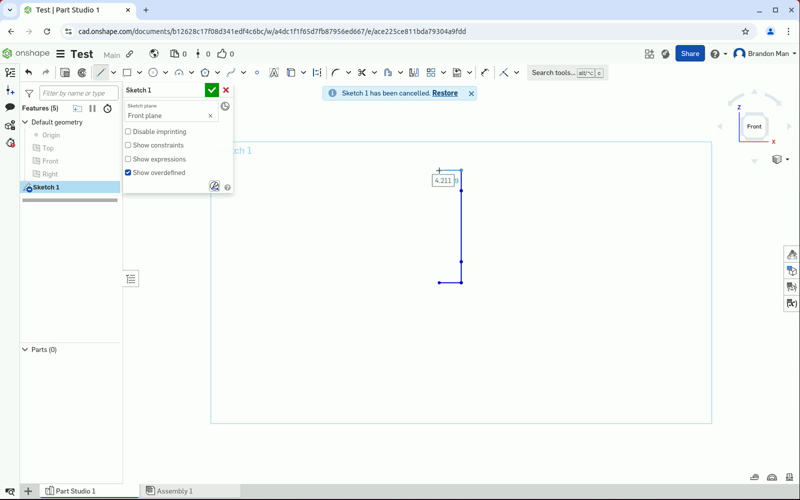
key_down(shift)
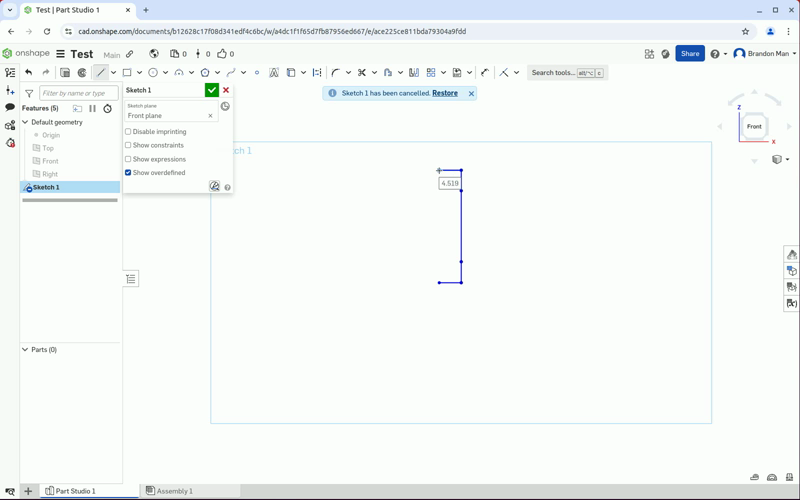
mouse_move(439, 282)
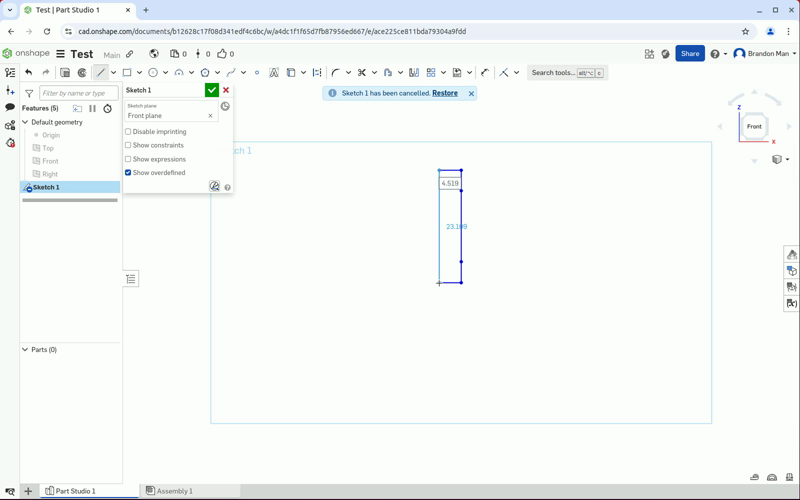
key_up(shift)
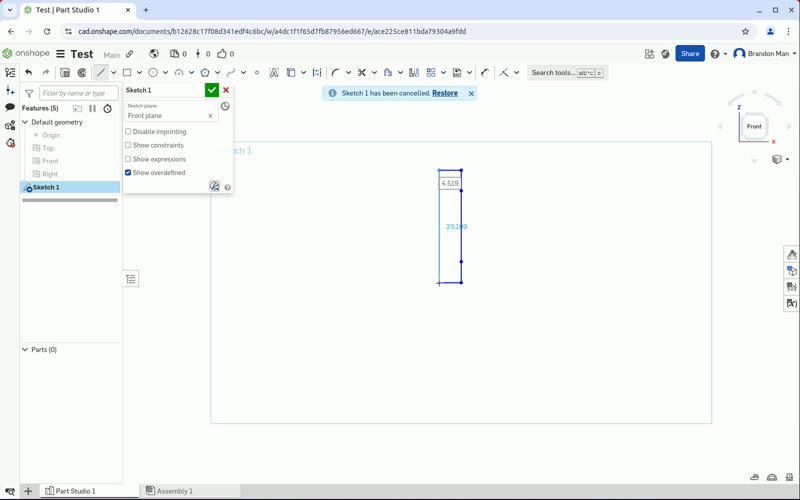
click(439, 282)
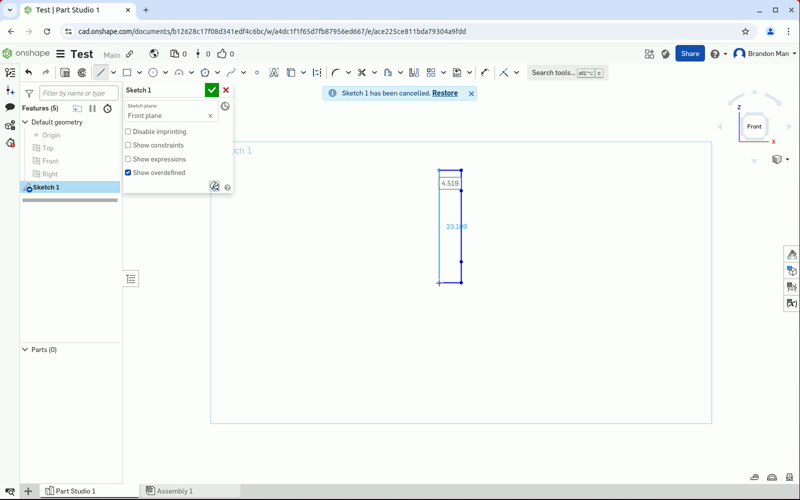
key(esc)
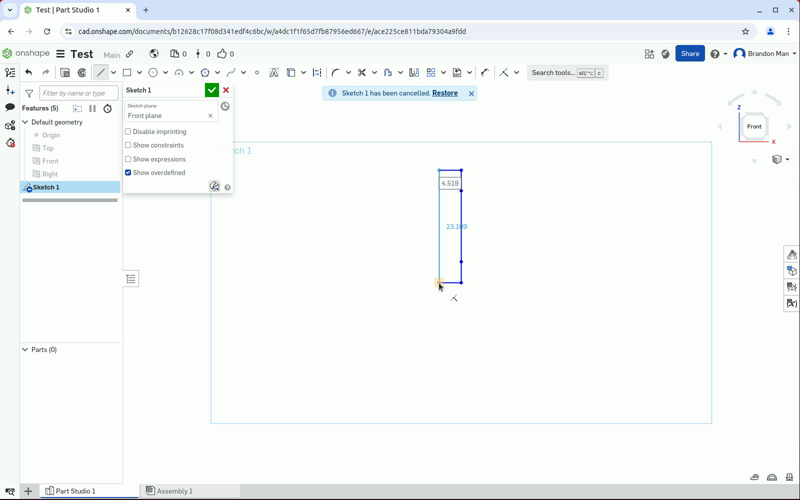
mouse_move(455, 228)
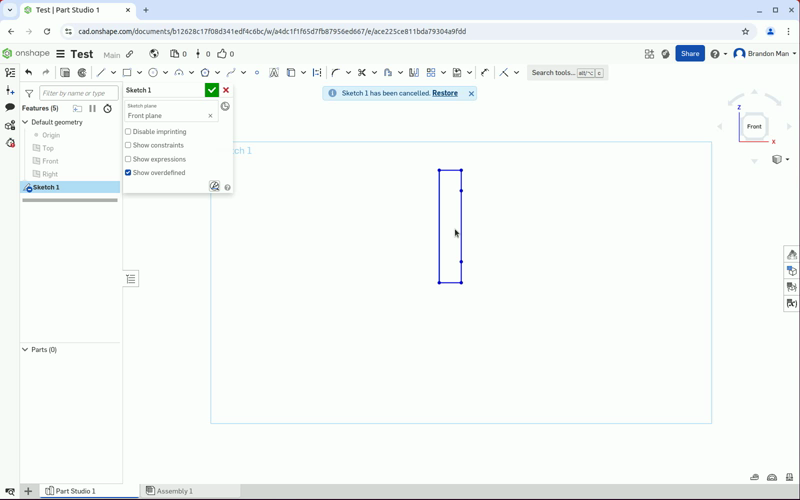
click(455, 228)
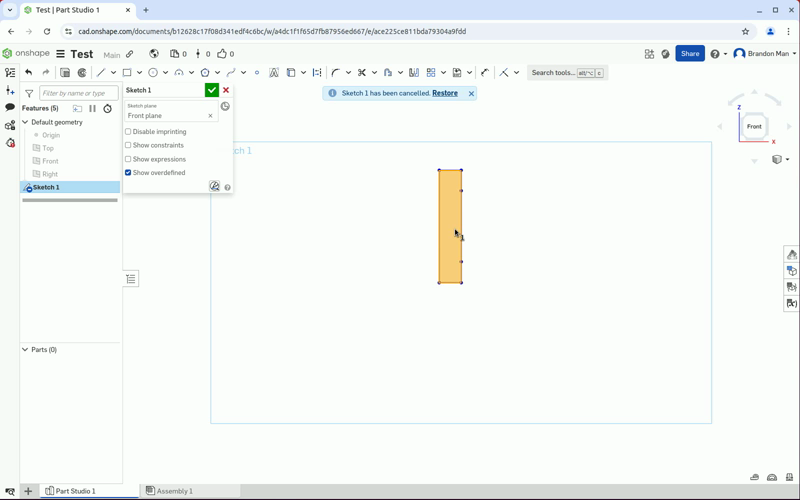
mouse_move(73, 352)
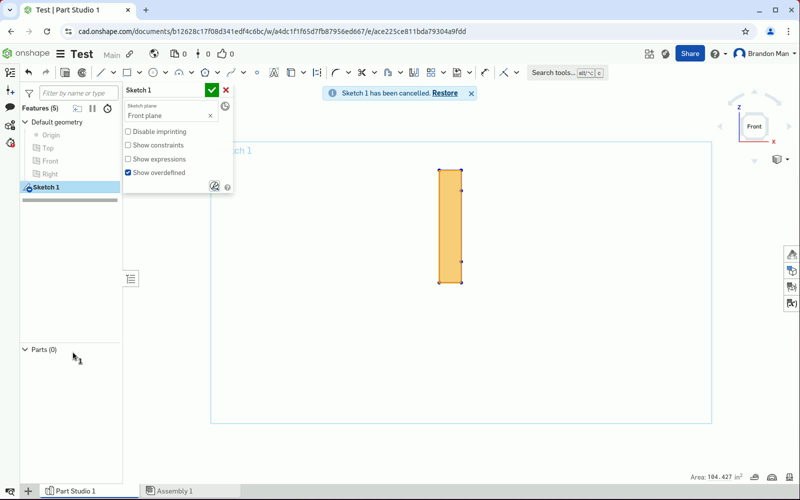
key(shift+y)
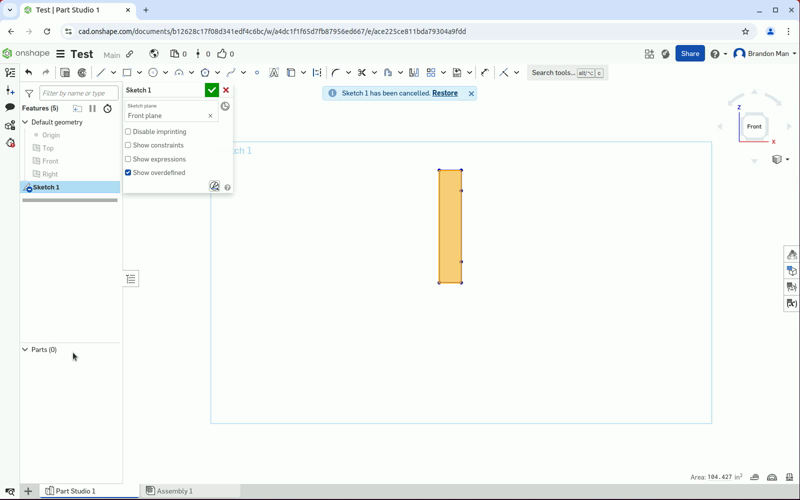
key(shift+e)
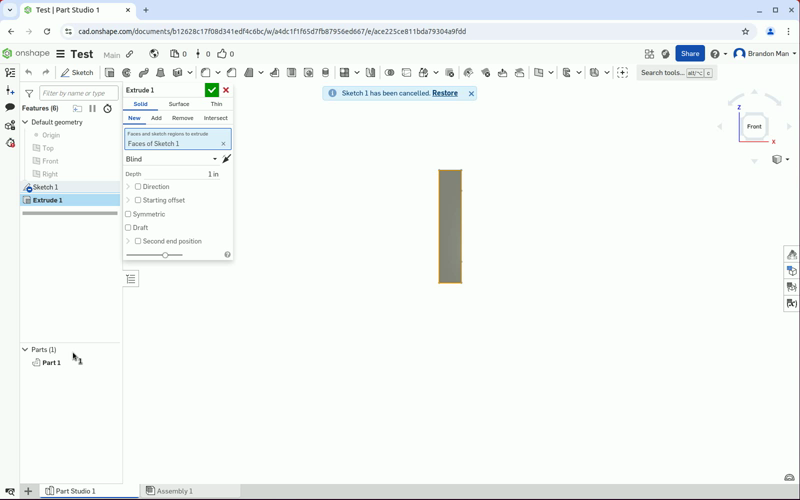
mouse_move(143, 106)
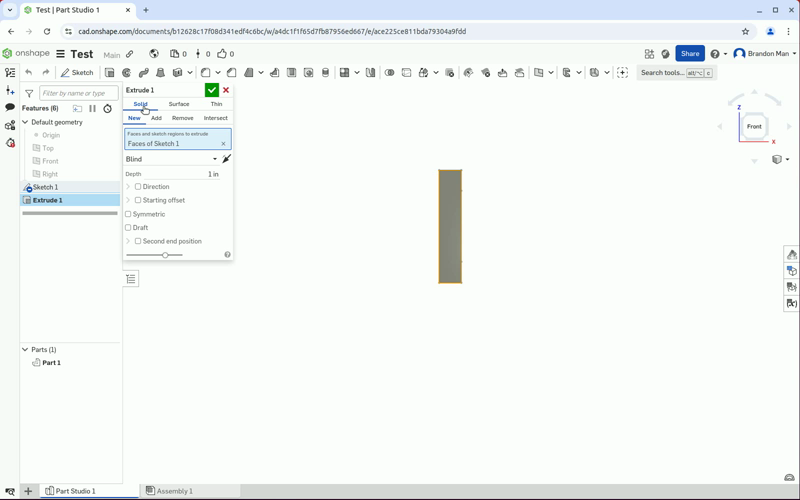
click(143, 106)
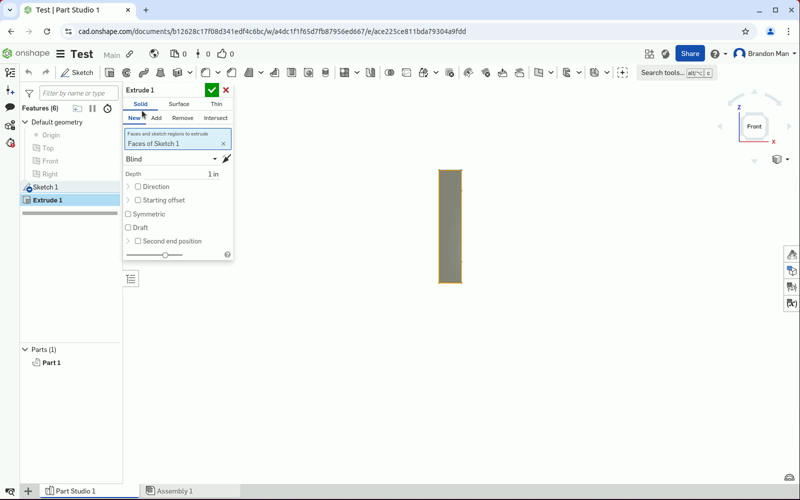
mouse_move(137, 120)
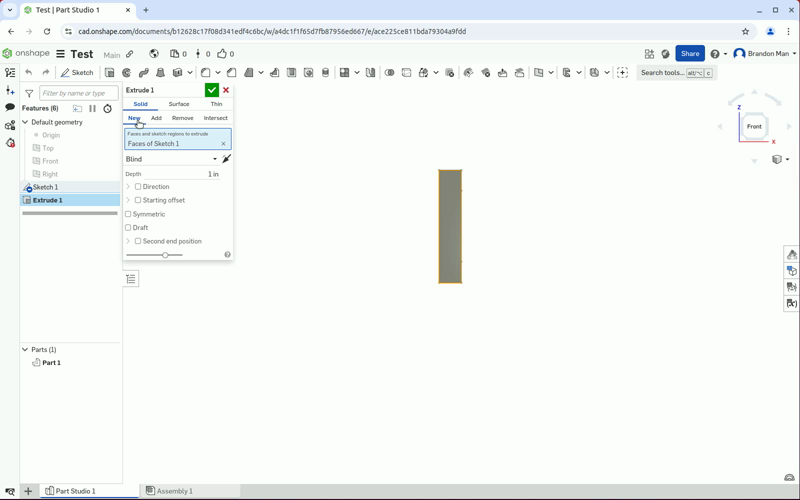
click(137, 120)
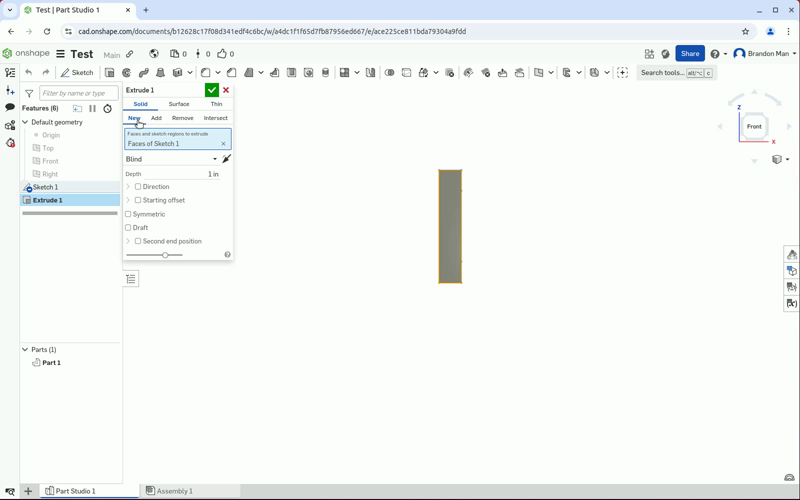
key(tab, 4)
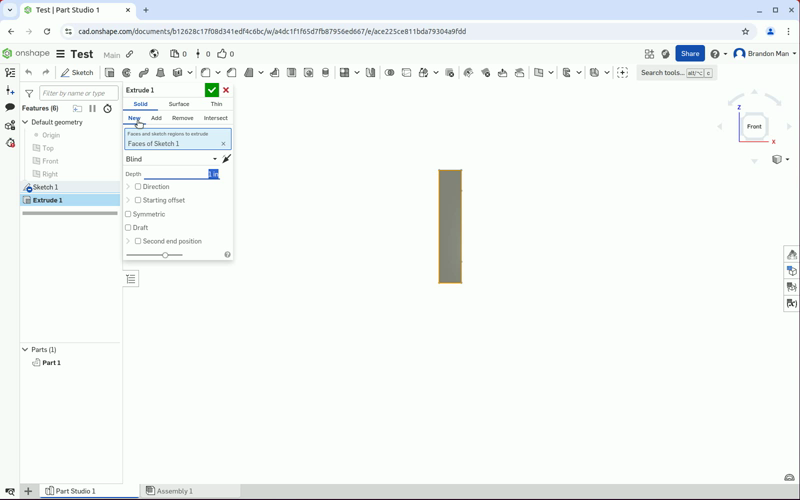
text(1.204)
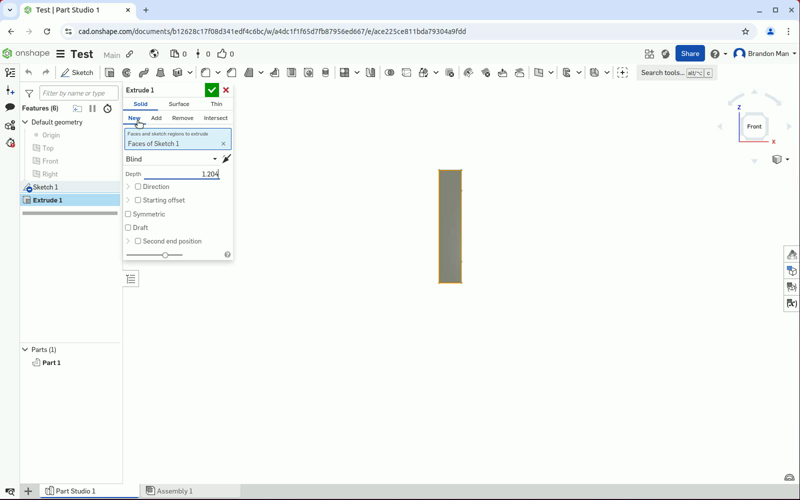
key(enter)
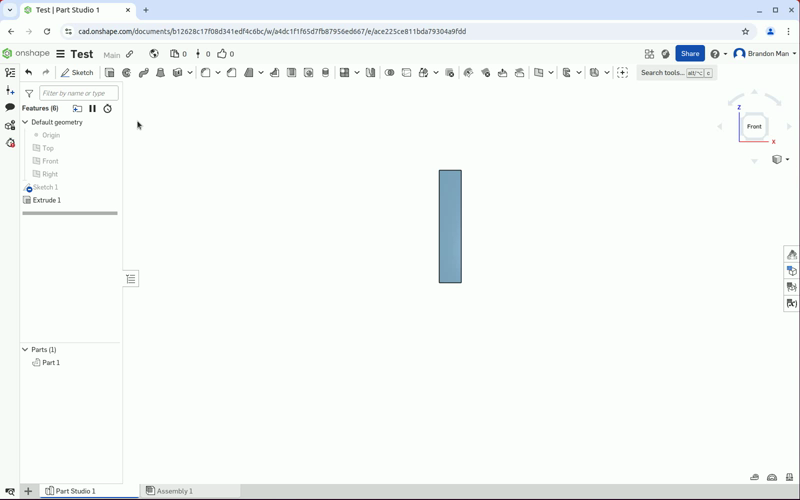
key(shift+h)
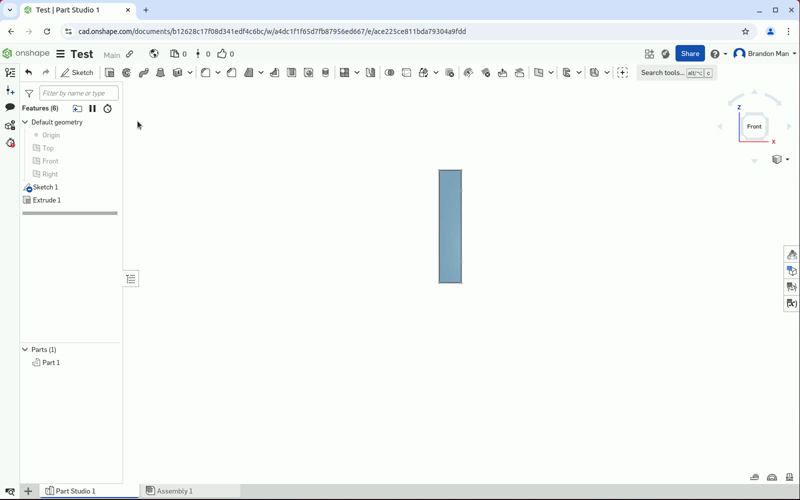
key(shift+h)
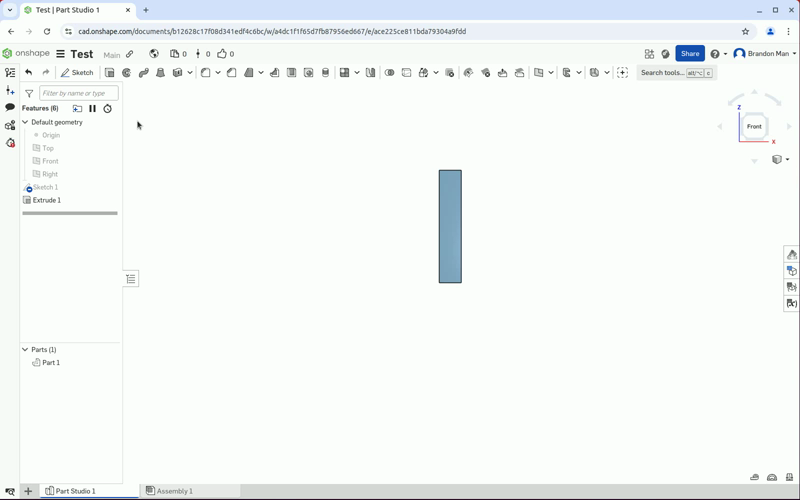
mouse_move(73, 189)
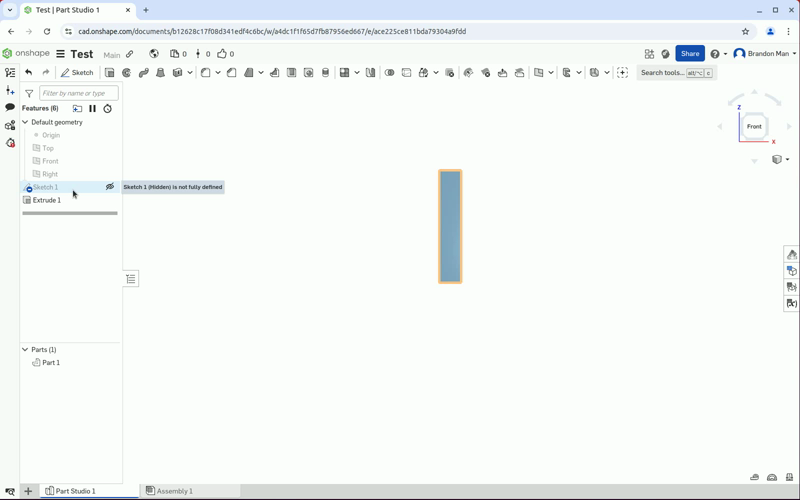
click(73, 189)
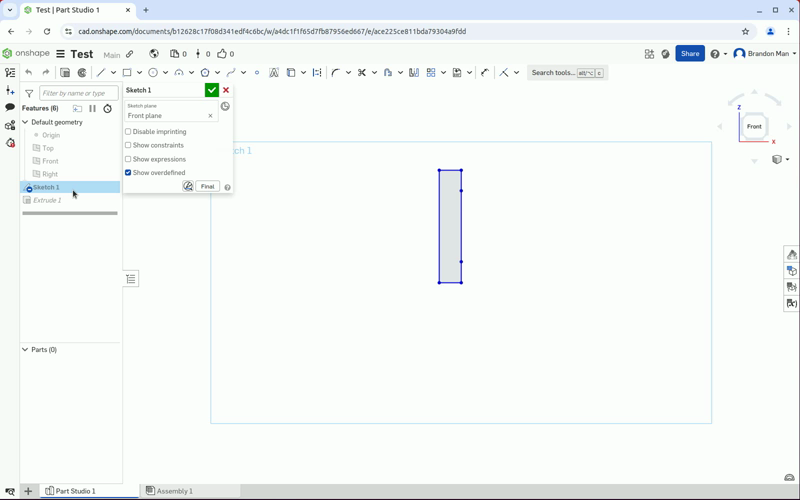
mouse_move(229, 92)
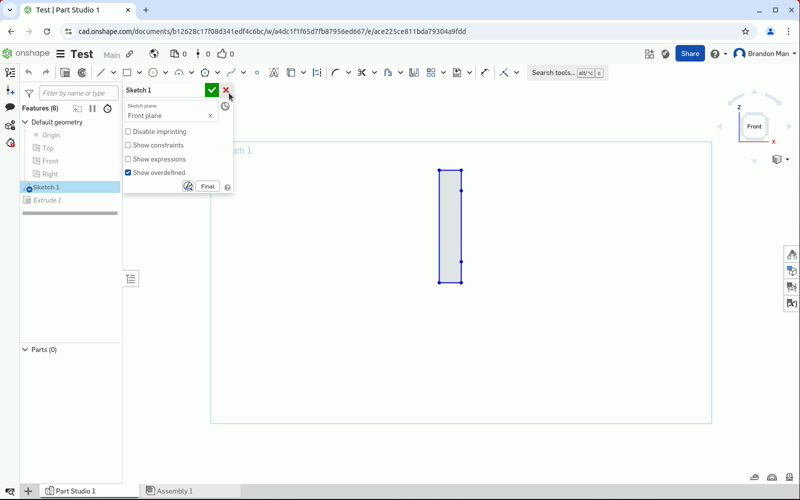
click(229, 92)
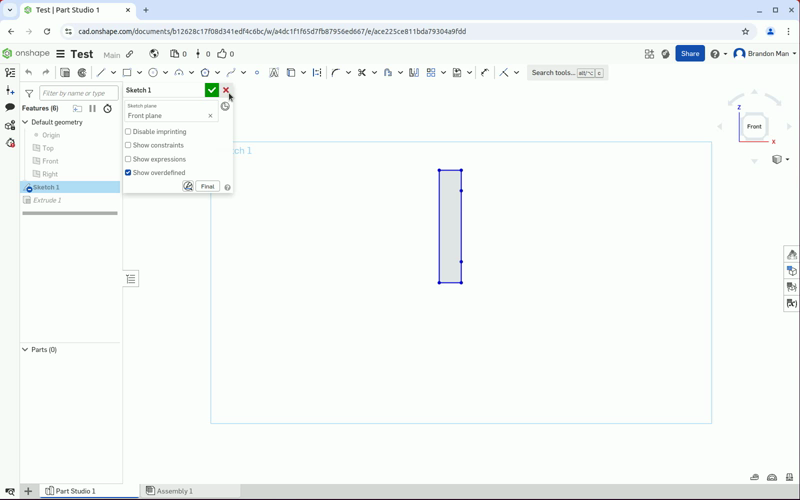
key(shift+s)
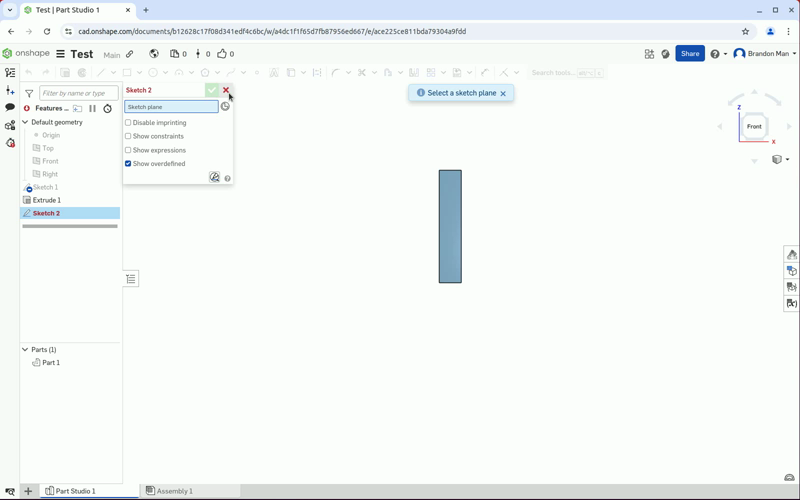
mouse_move(73, 163)
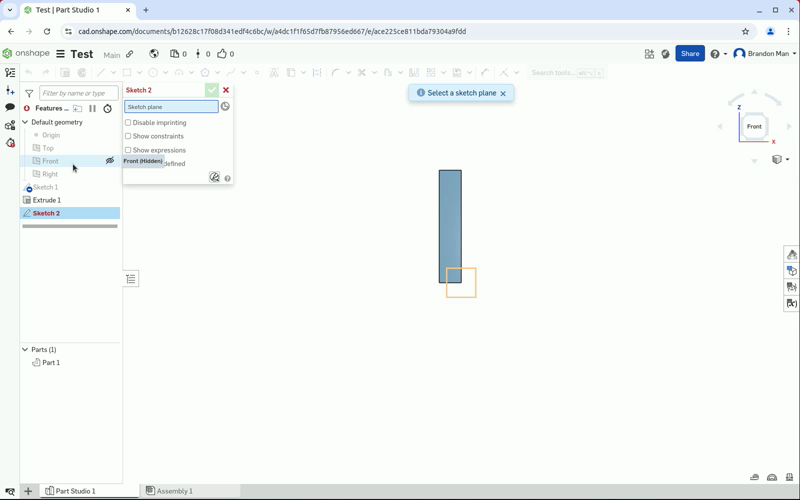
click(73, 163)
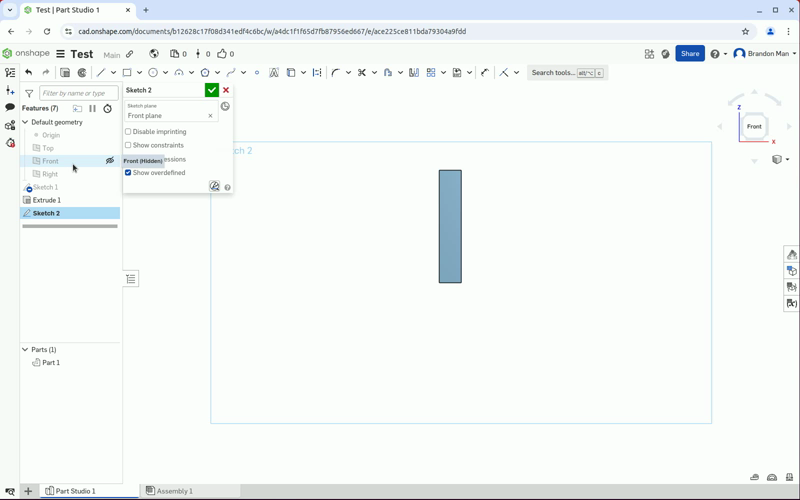
mouse_move(73, 352)
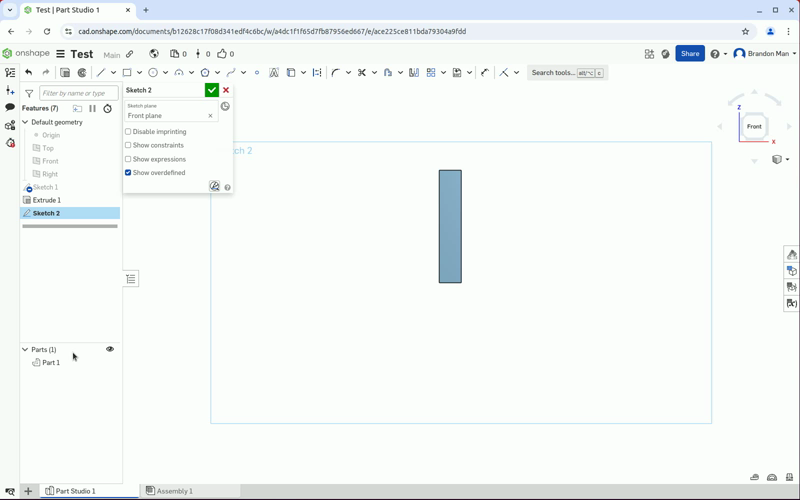
key(y)
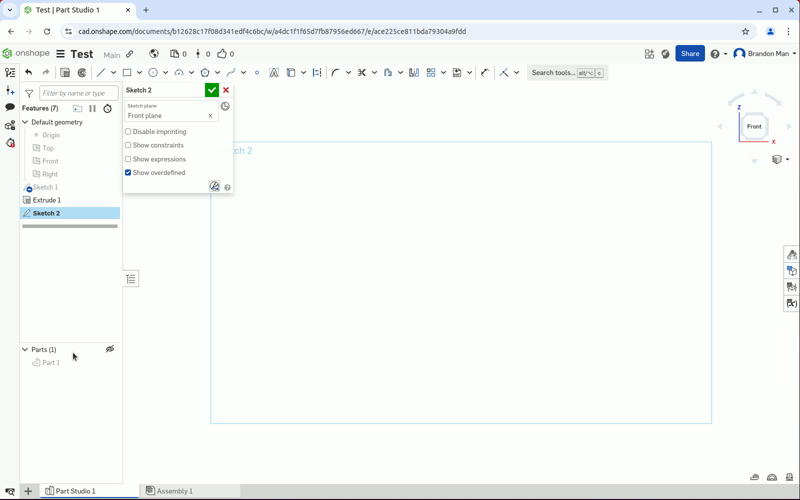
key(l)
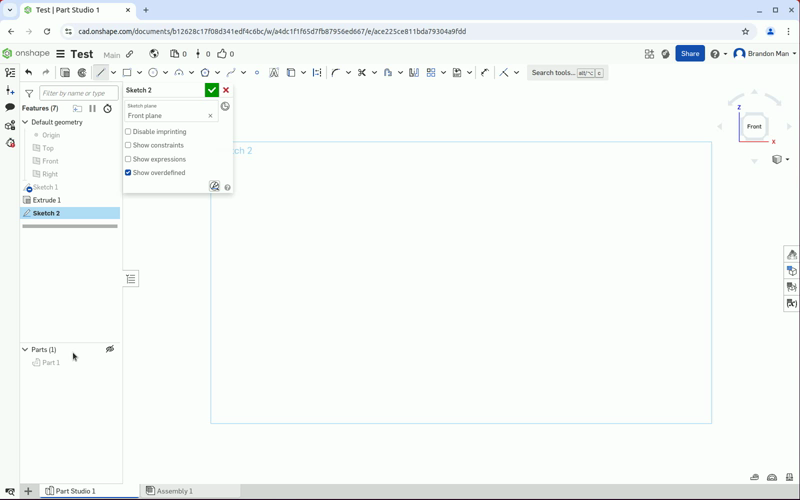
key_down(shift)
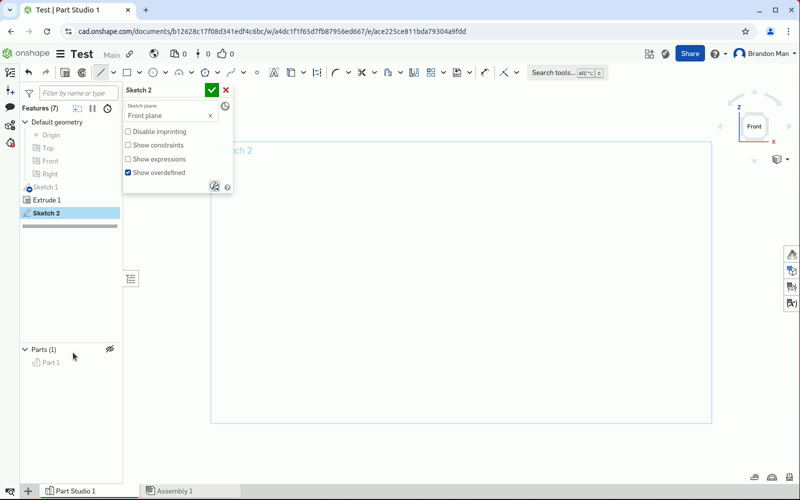
mouse_move(460, 191)
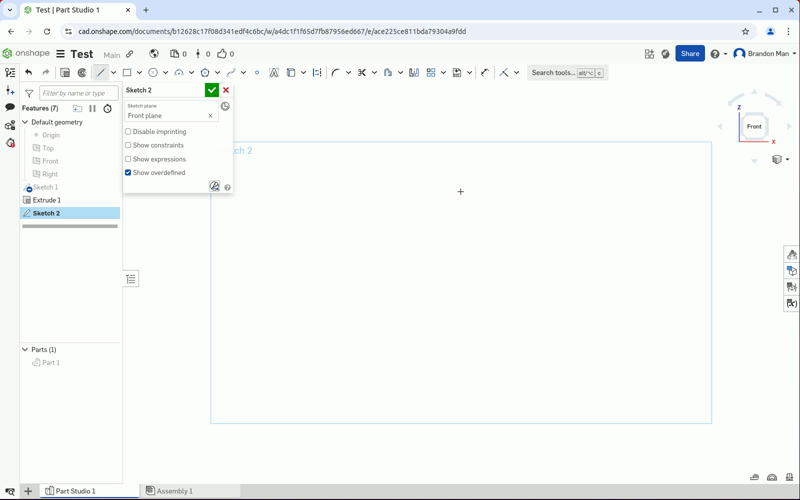
click(460, 191)
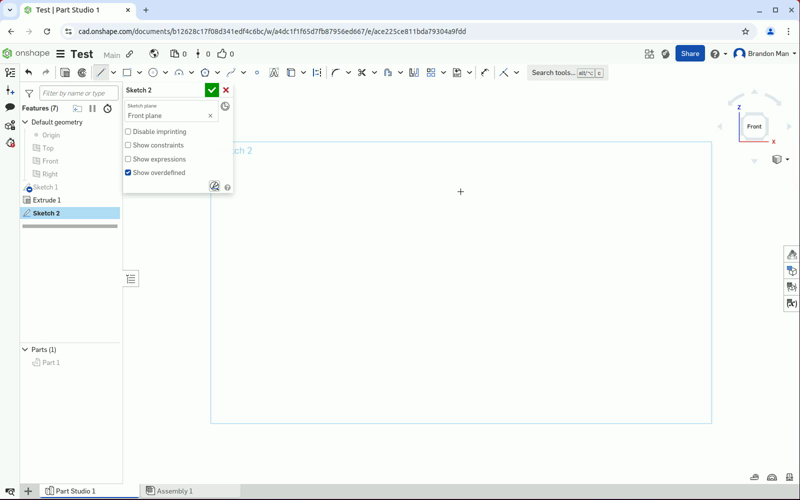
key_up(shift)
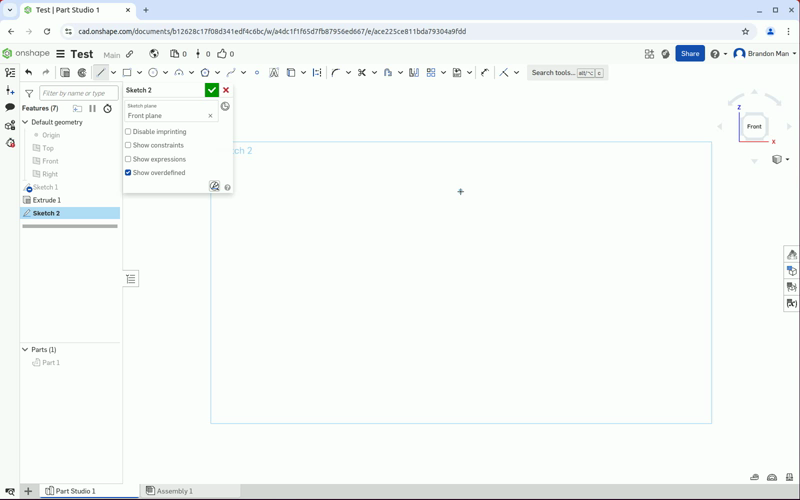
key_down(shift)
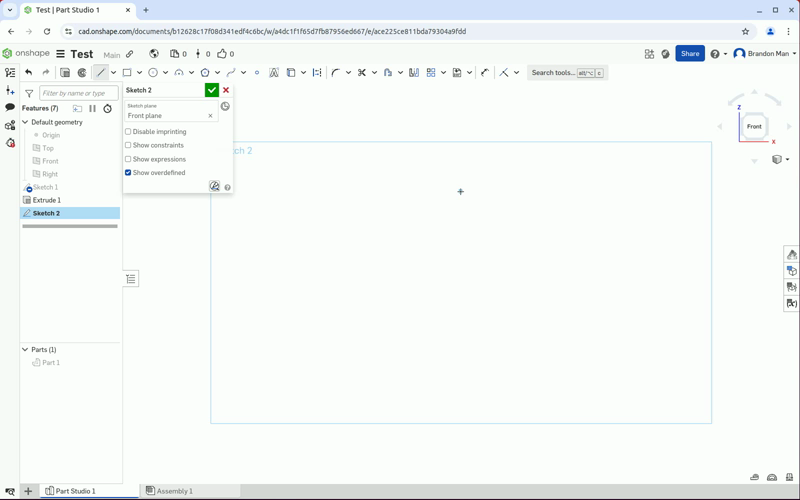
mouse_move(538, 191)
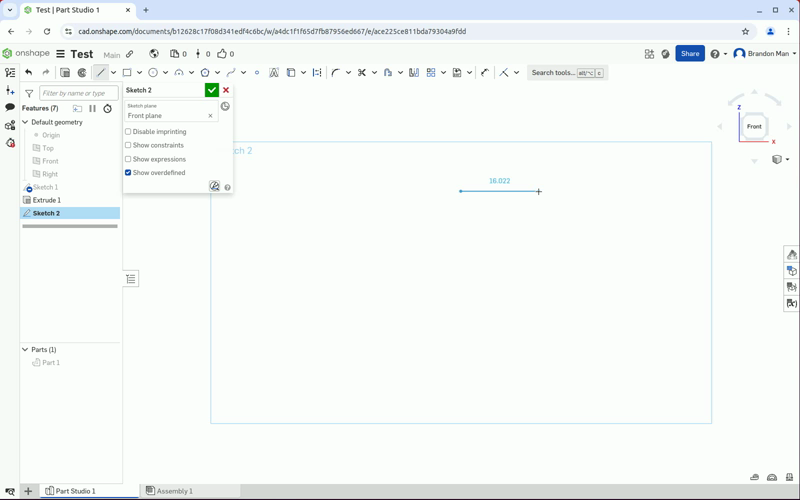
click(538, 191)
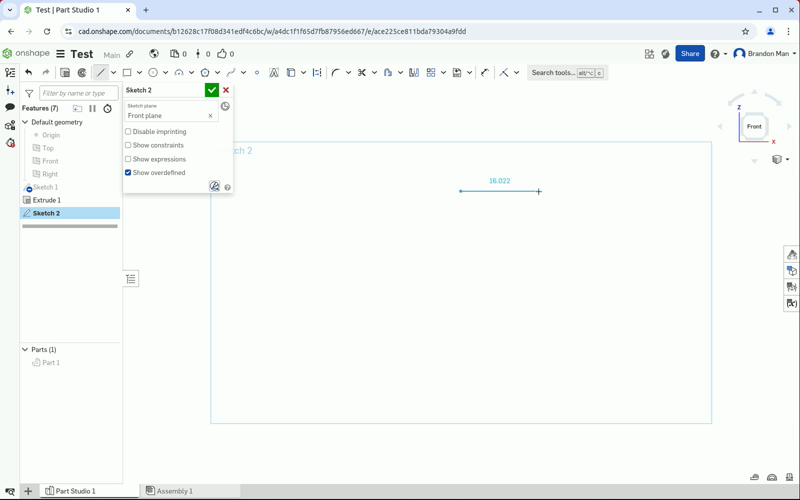
key_up(shift)
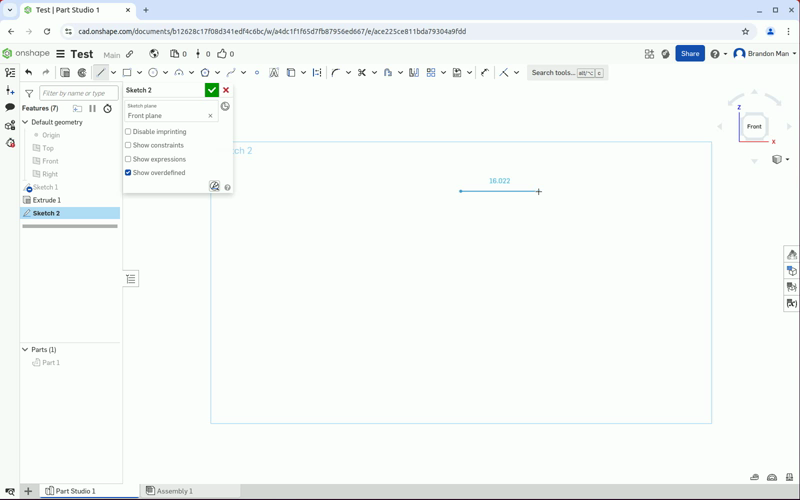
key_down(shift)
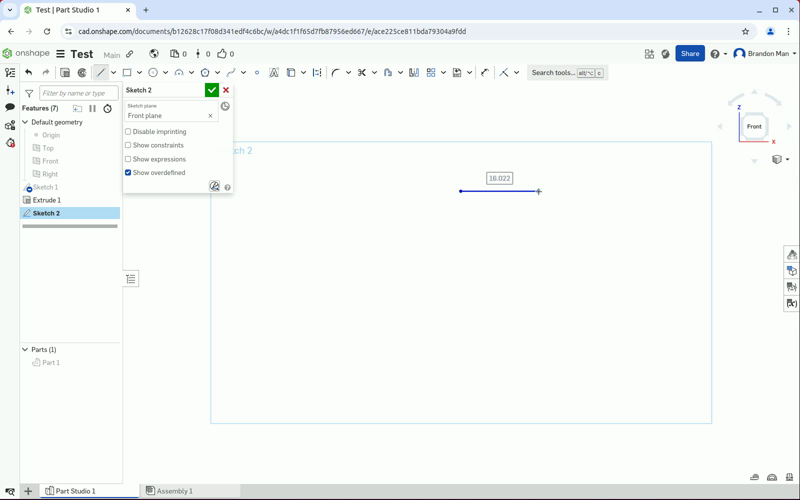
mouse_move(568, 191)
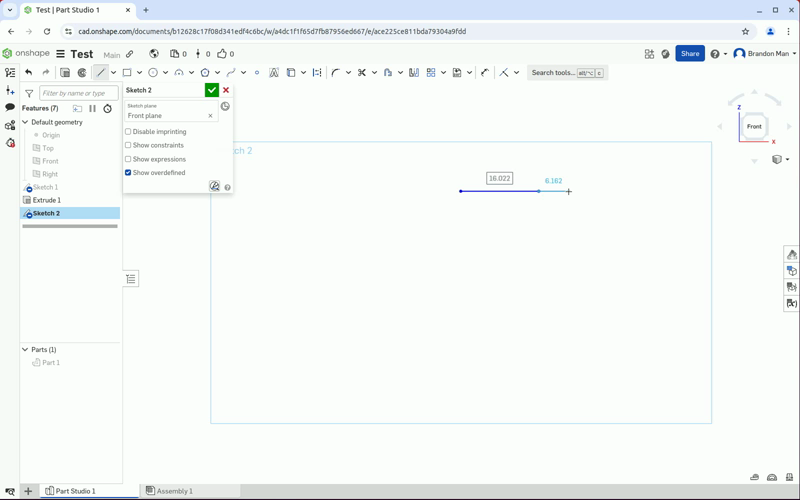
mouse_move(538, 170)
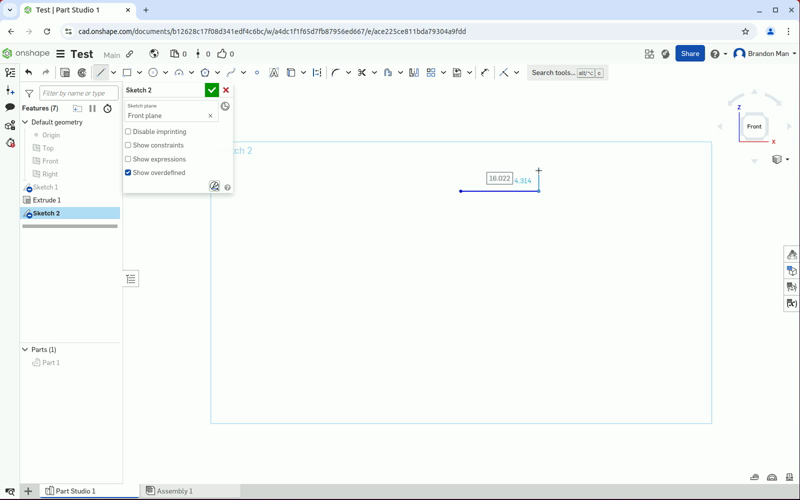
click(538, 170)
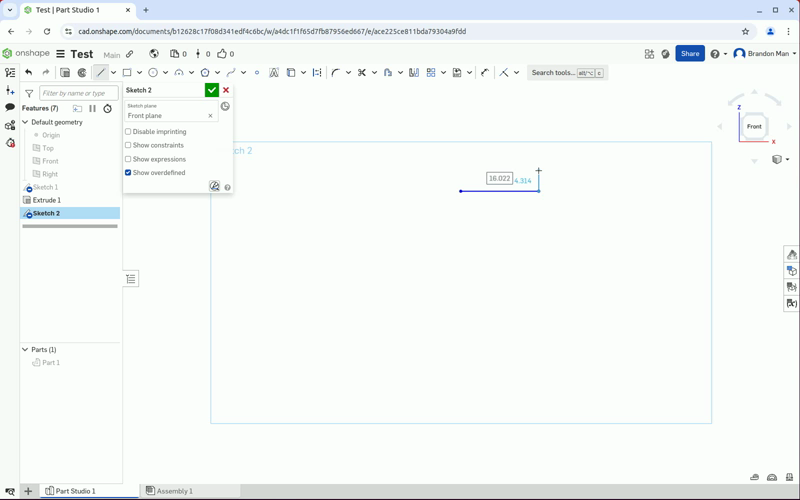
key_up(shift)
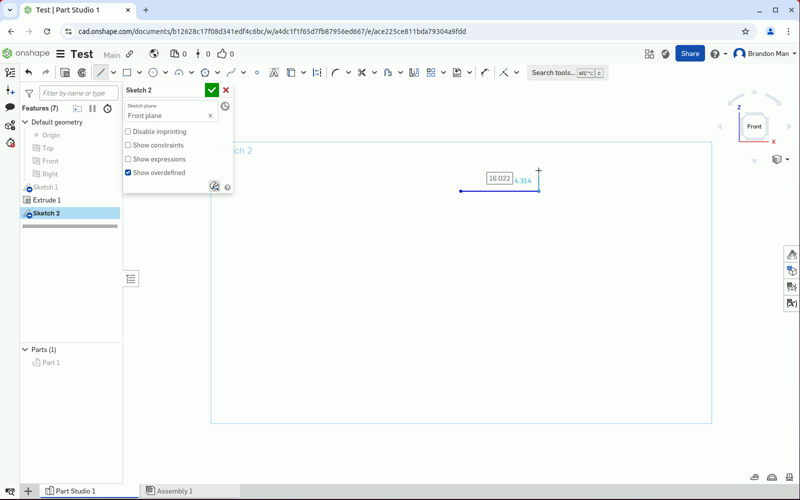
key_down(shift)
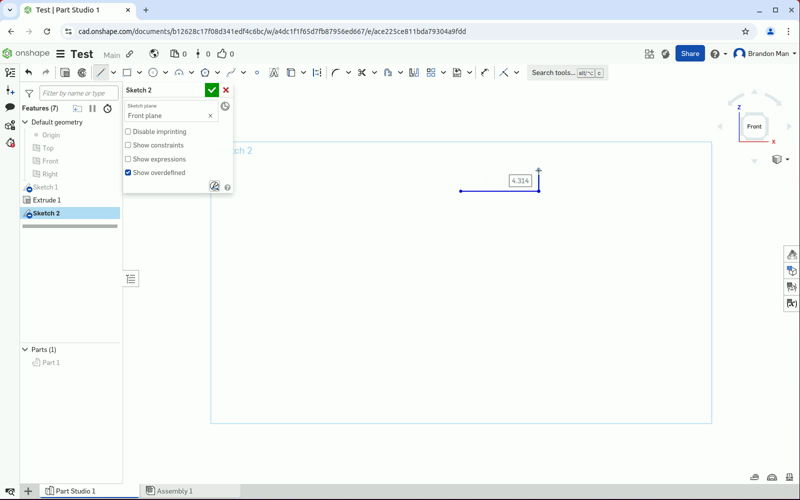
mouse_move(460, 170)
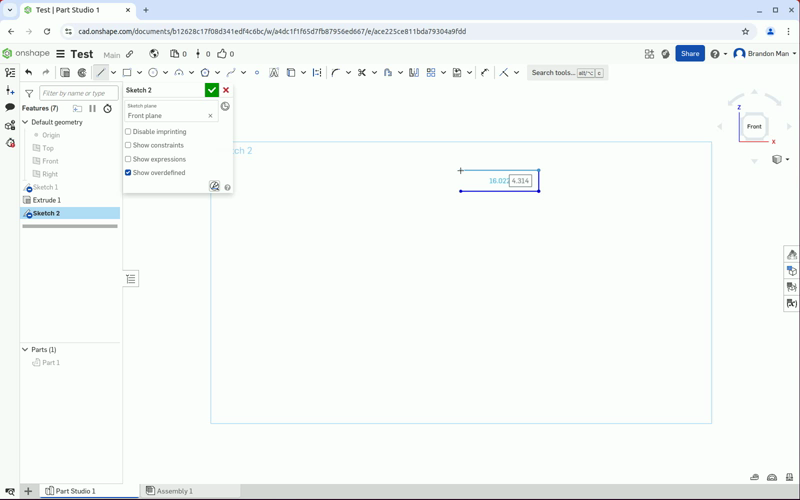
click(460, 170)
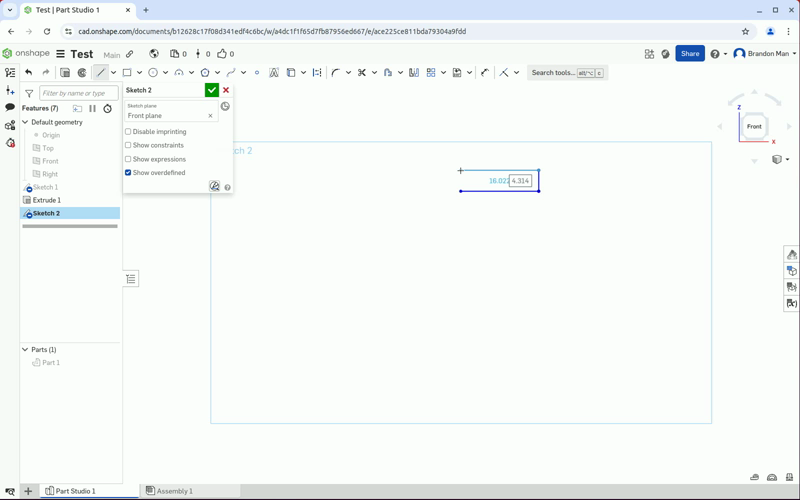
key_up(shift)
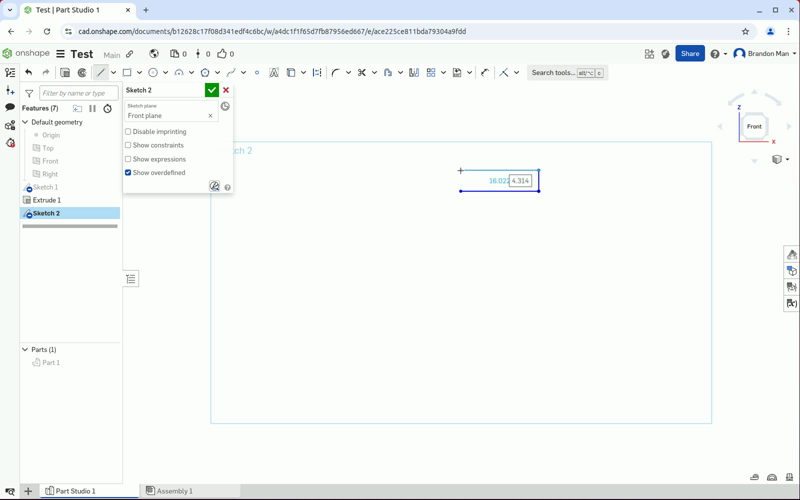
mouse_move(490, 170)
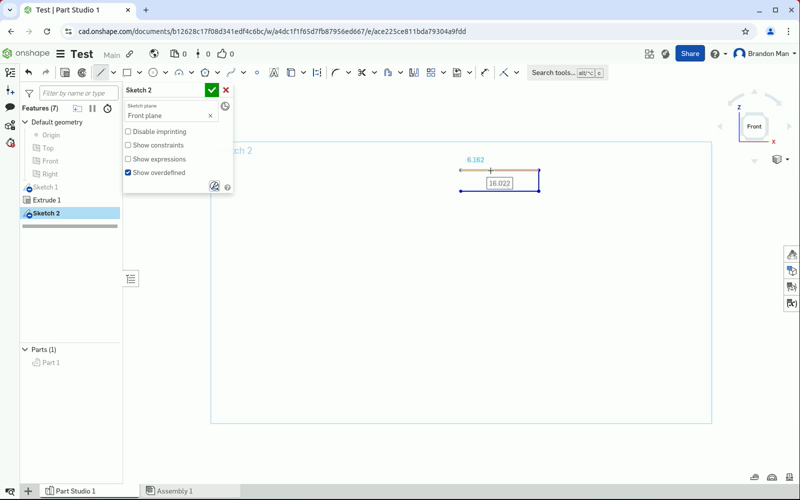
key_down(shift)
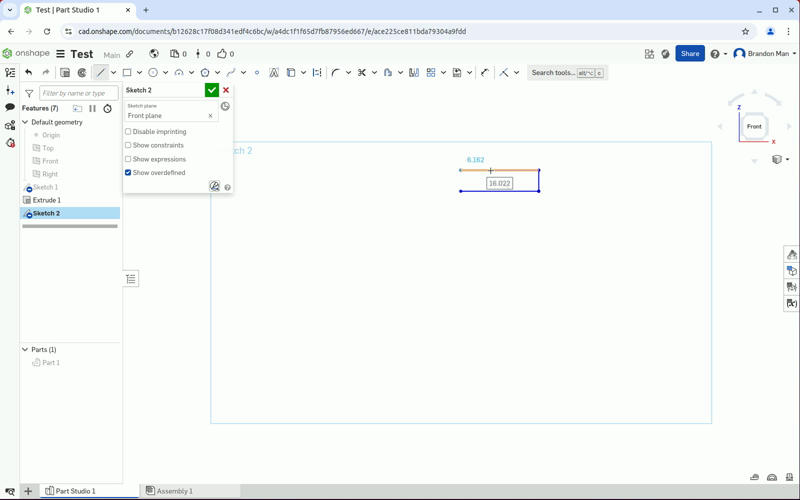
mouse_move(460, 191)
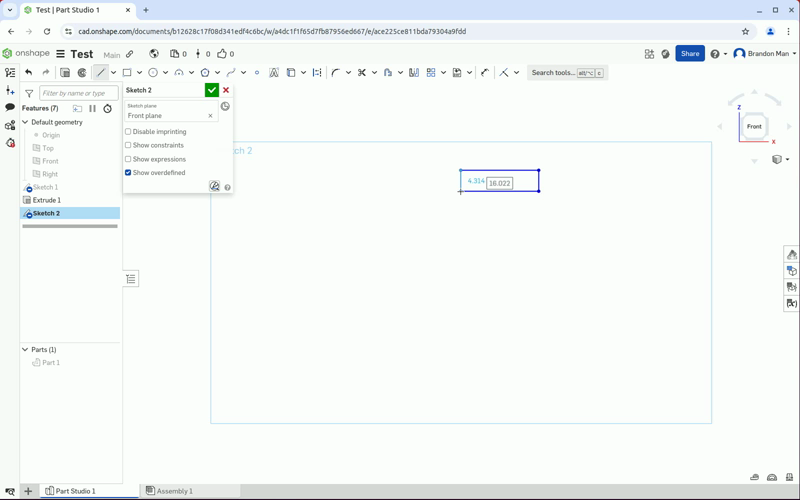
key_up(shift)
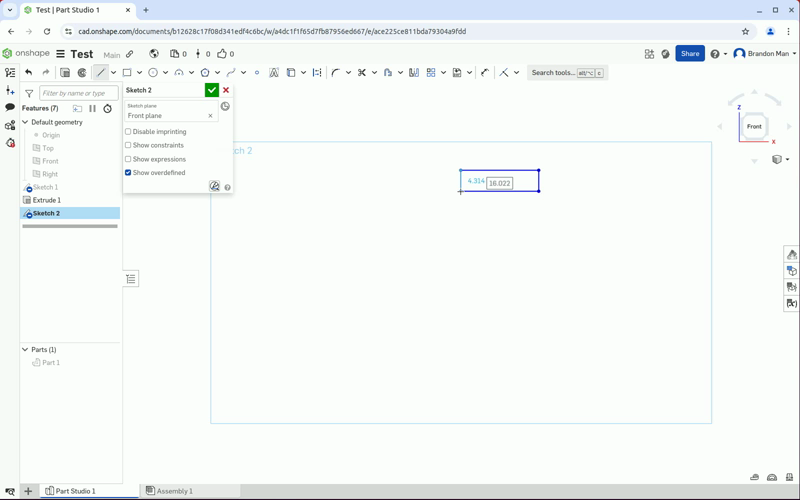
click(460, 191)
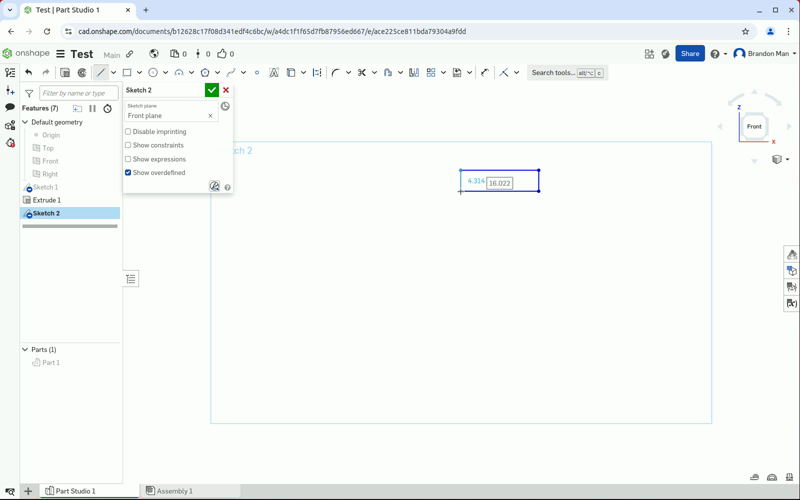
key(esc)
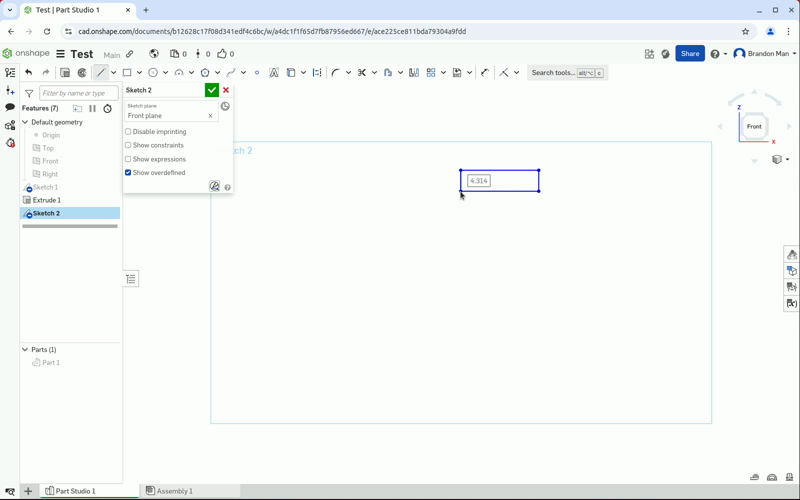
mouse_move(468, 177)
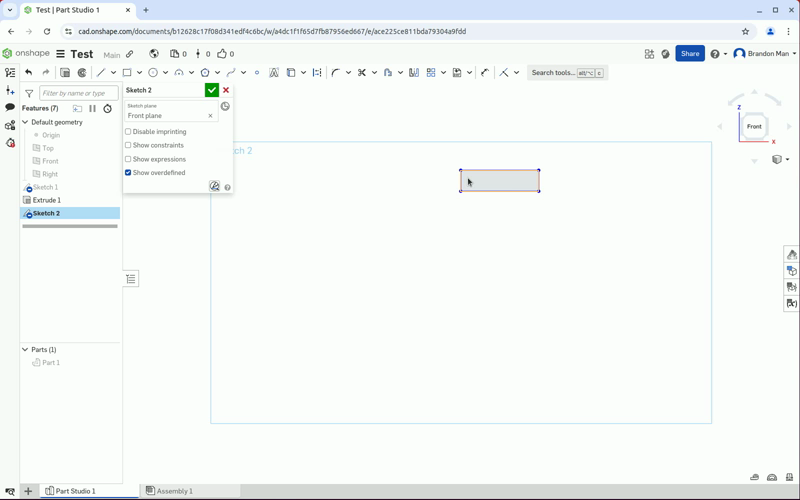
scroll(6)
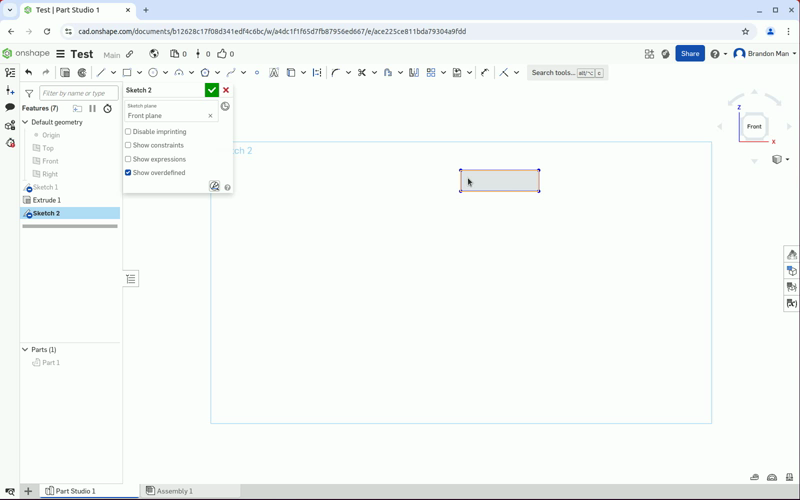
scroll(6)
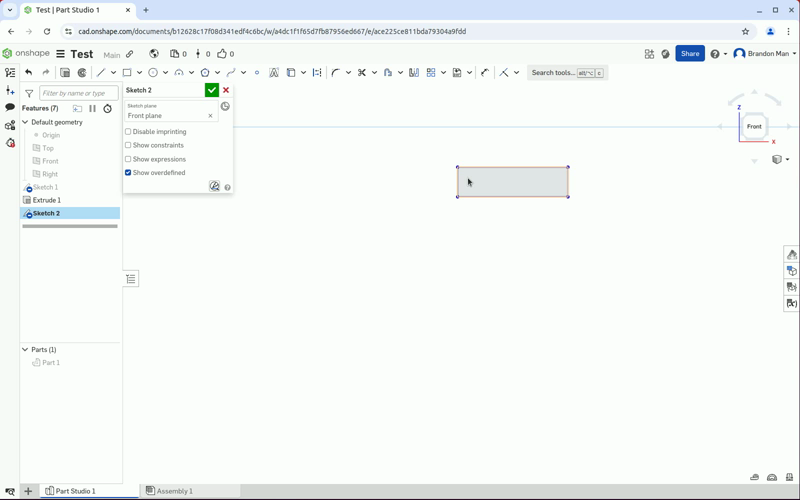
scroll(6)
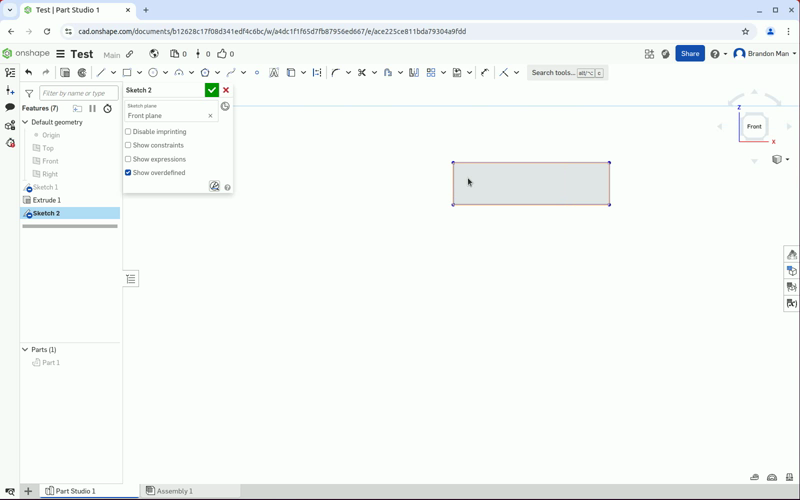
scroll(6)
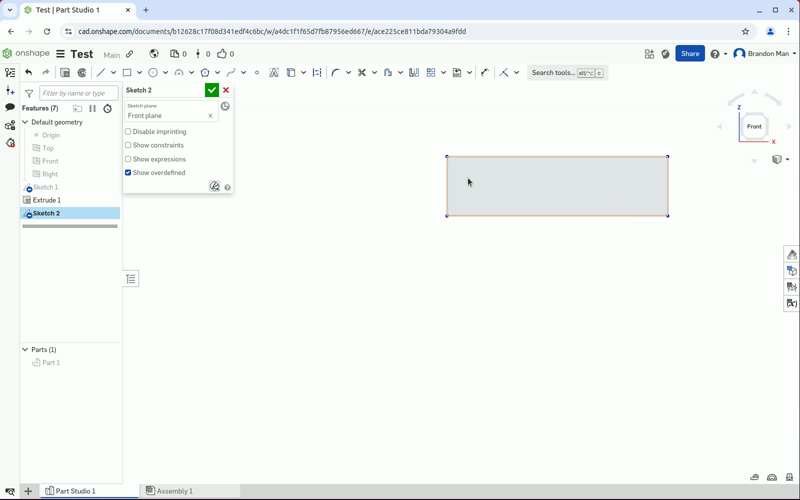
scroll(6)
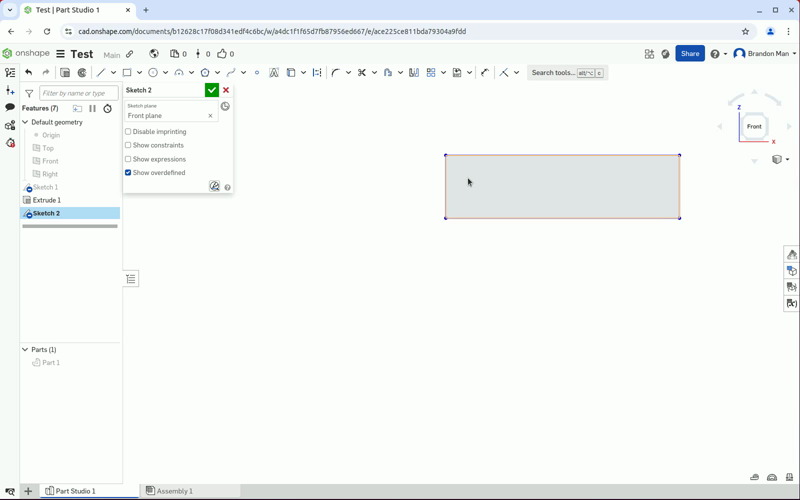
scroll(6)
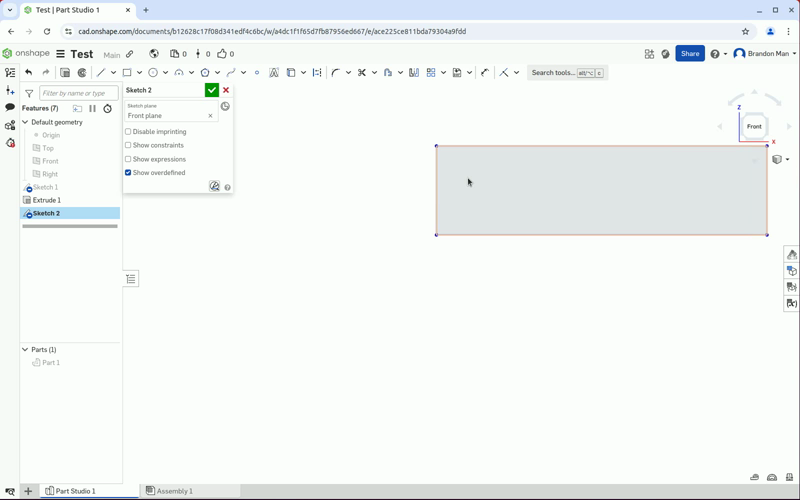
scroll(6)
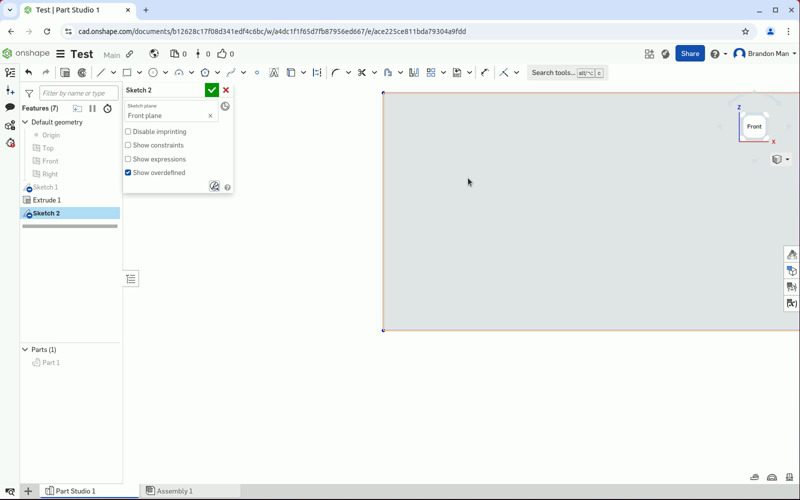
click(468, 177)
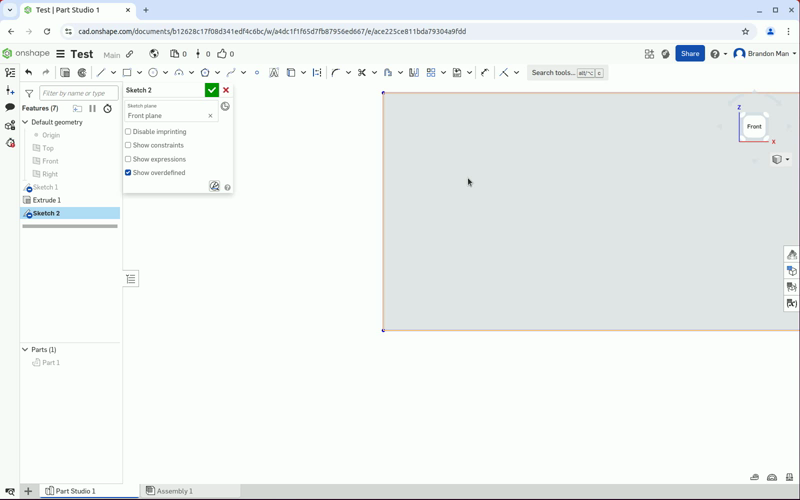
scroll(-6)
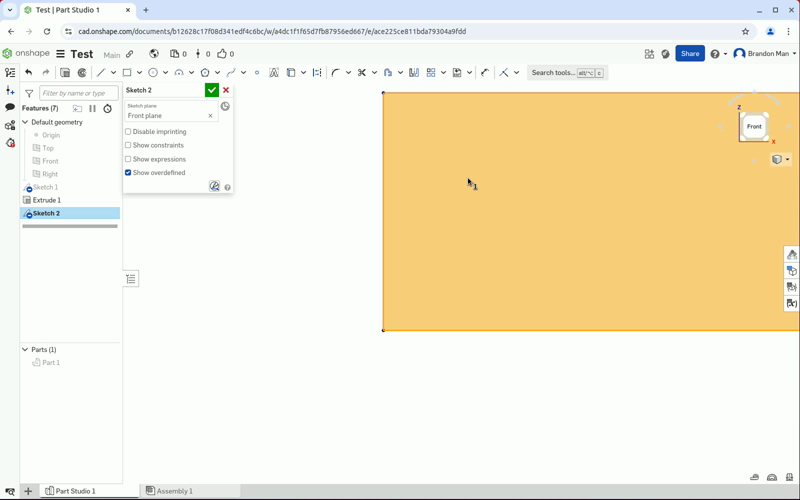
scroll(-6)
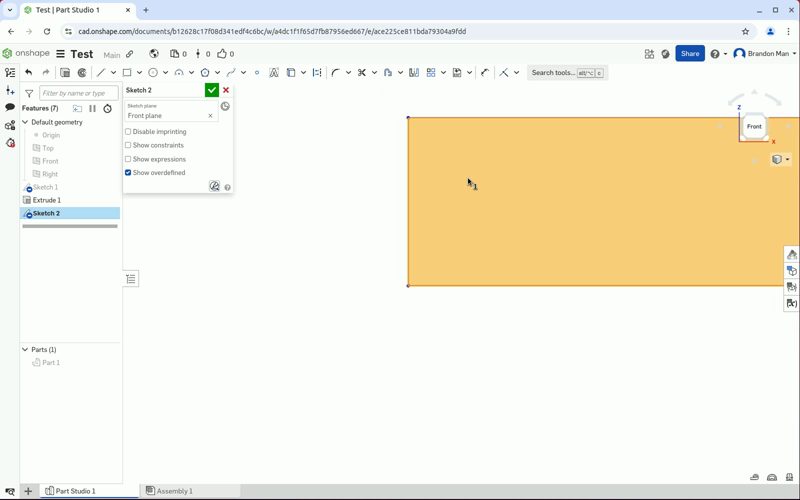
scroll(-6)
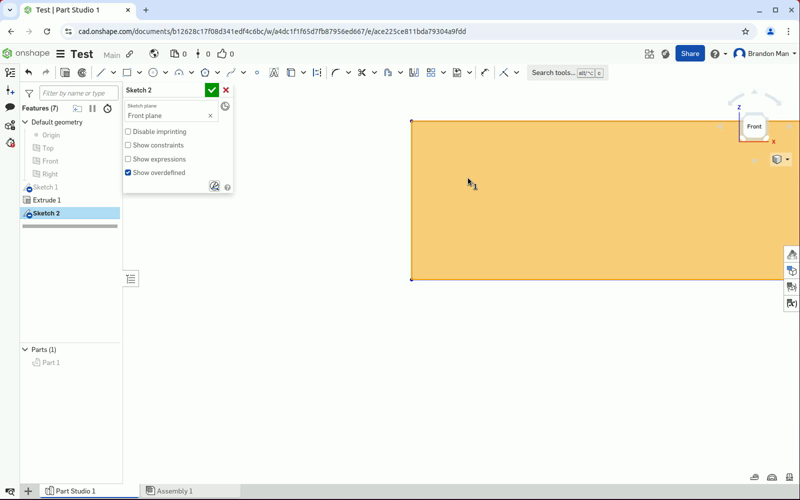
scroll(-6)
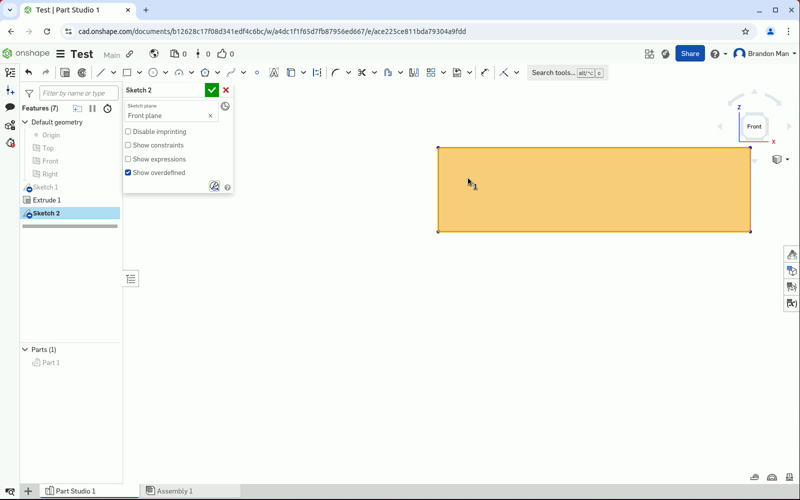
scroll(-6)
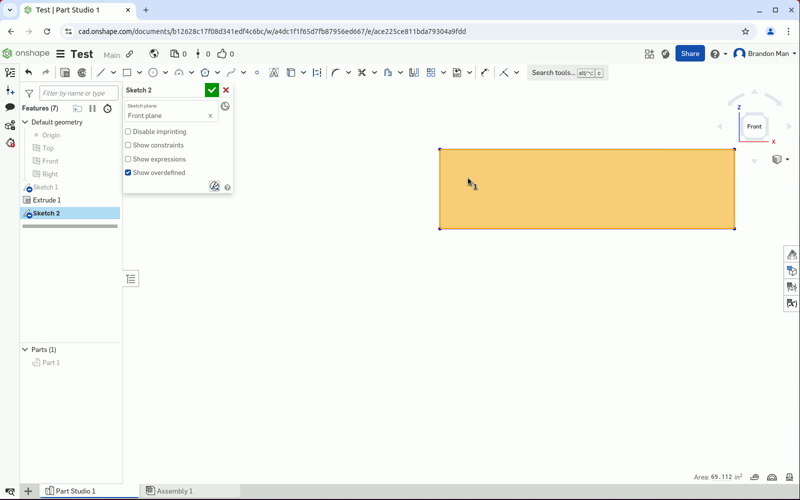
scroll(-6)
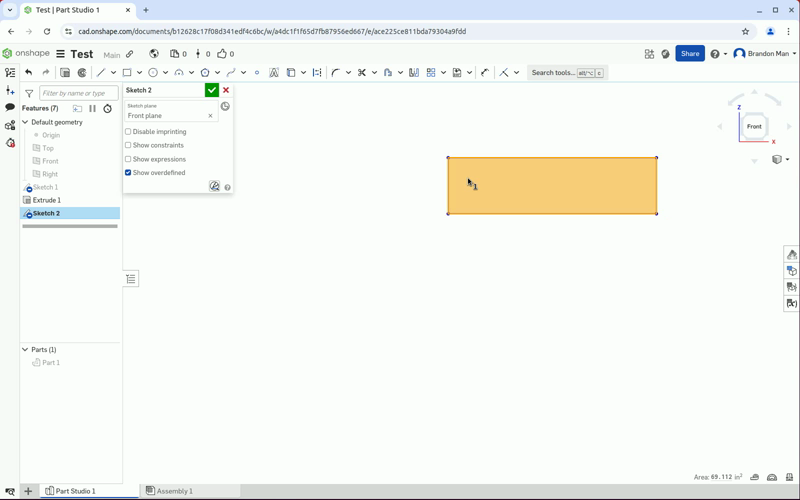
scroll(-6)
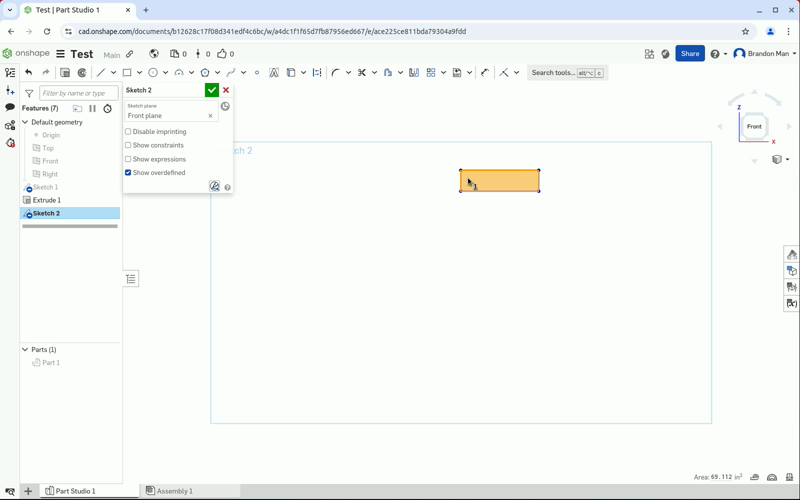
mouse_move(73, 352)
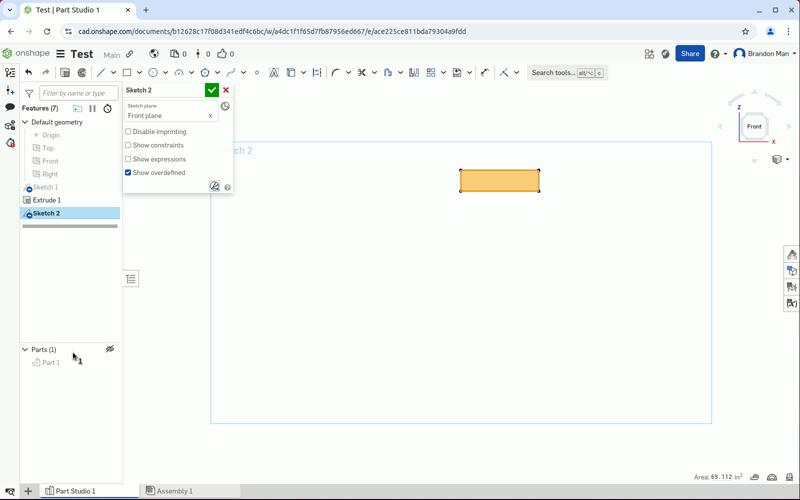
key(shift+y)
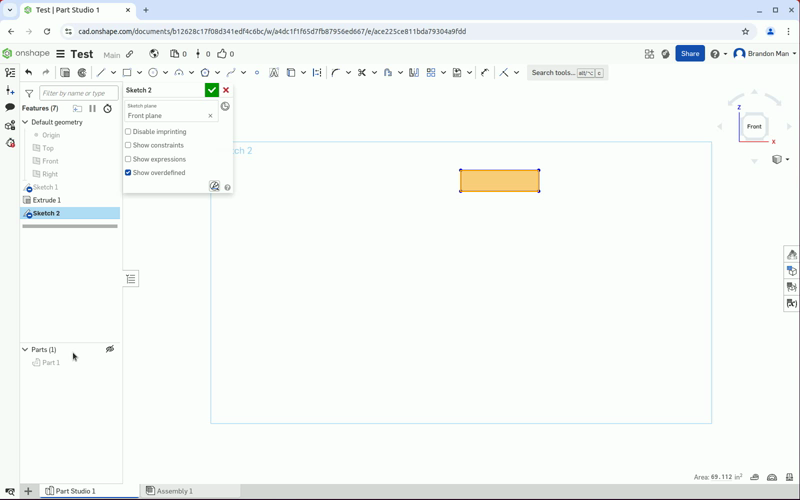
key(shift+e)
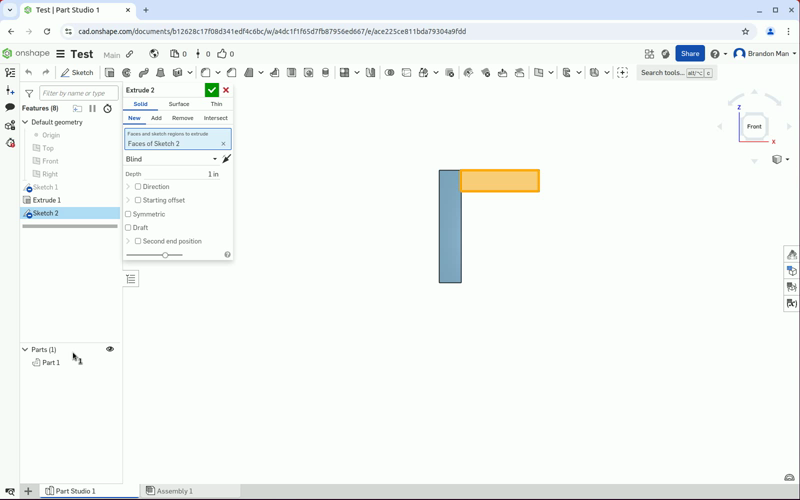
mouse_move(143, 106)
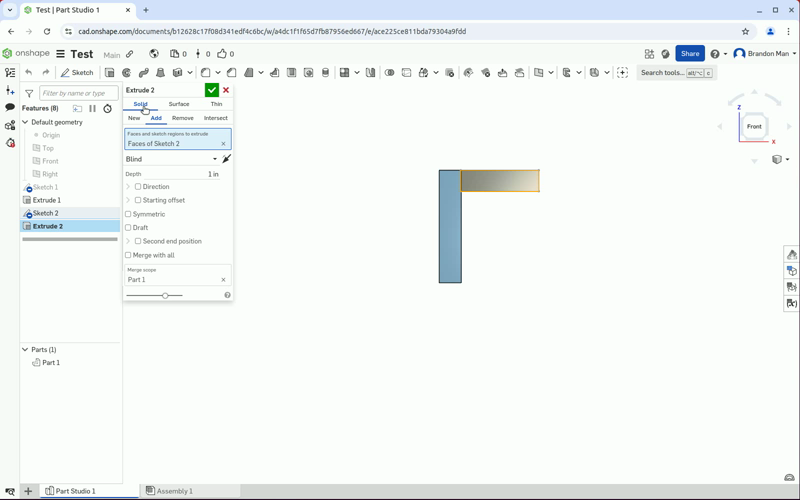
click(143, 106)
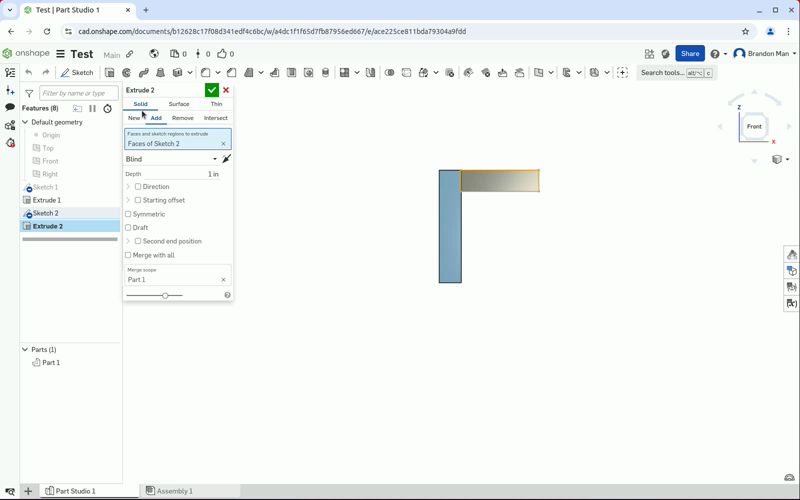
mouse_move(137, 120)
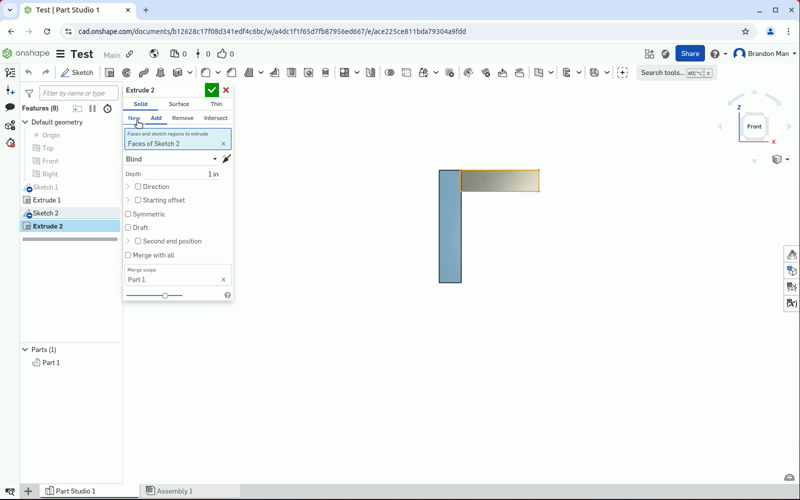
click(137, 120)
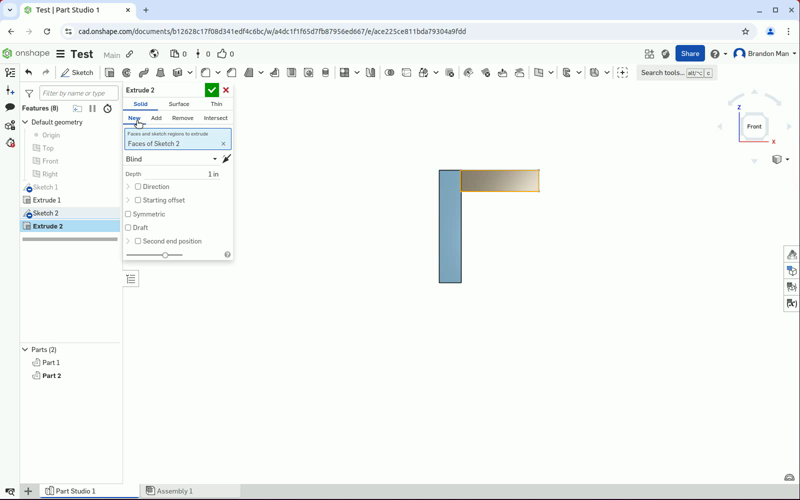
key(tab, 4)
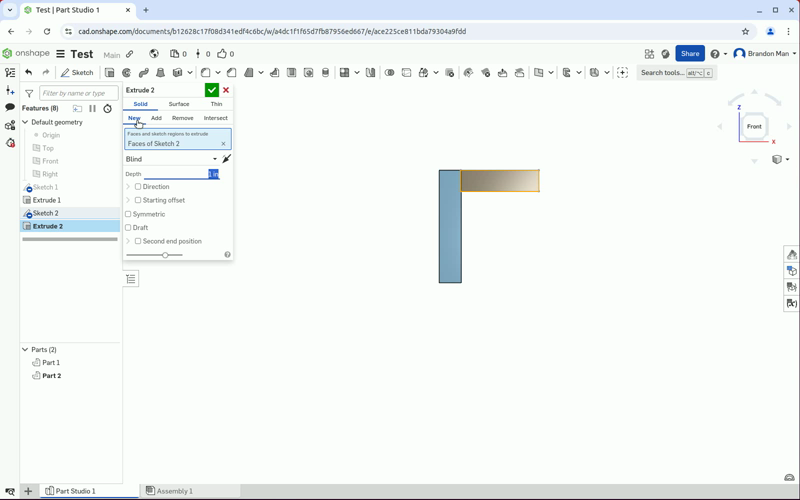
text(1.204)
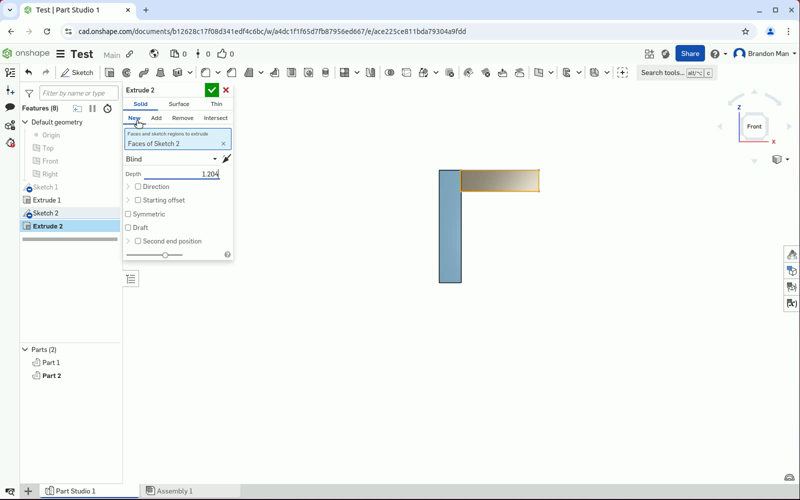
key(enter)
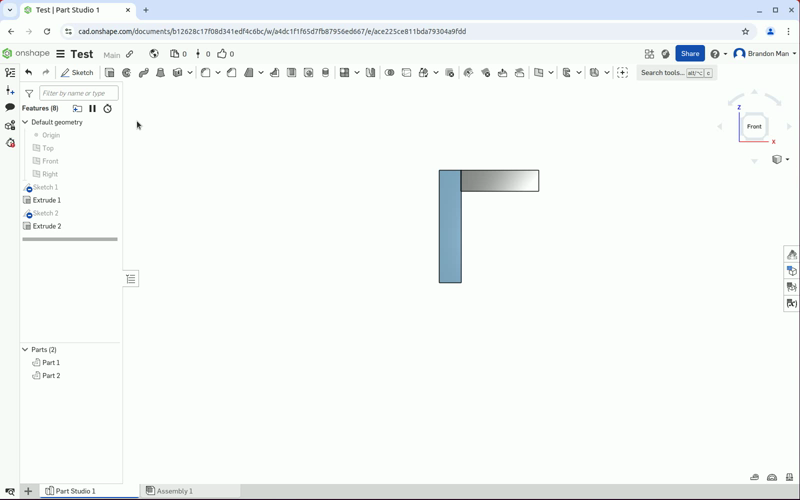
key(shift+h)
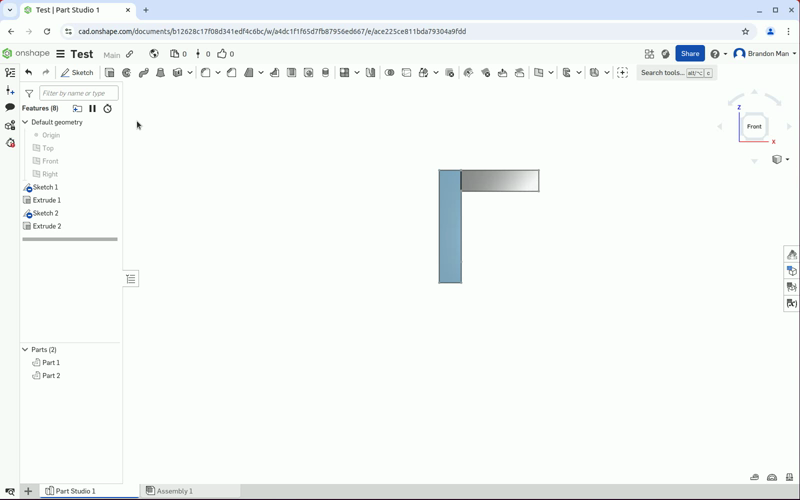
key(shift+h)
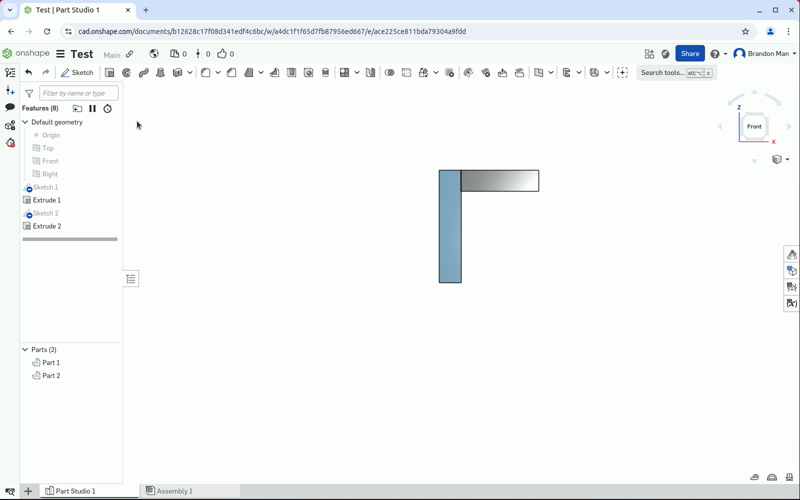
mouse_move(73, 189)
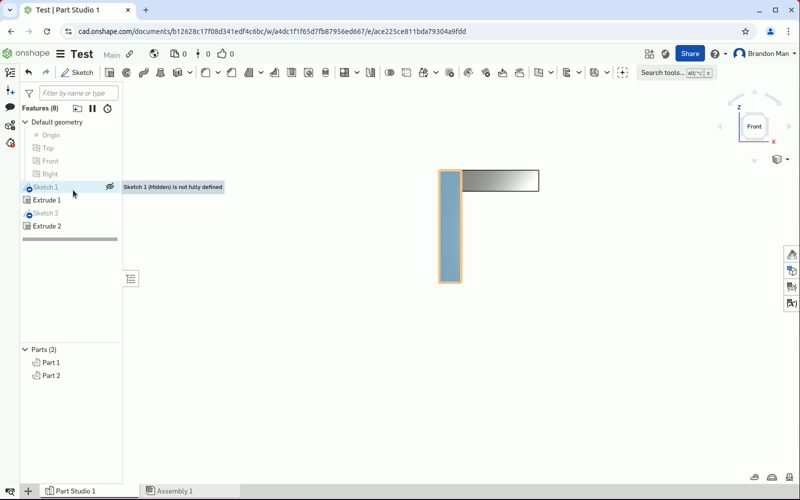
click(73, 189)
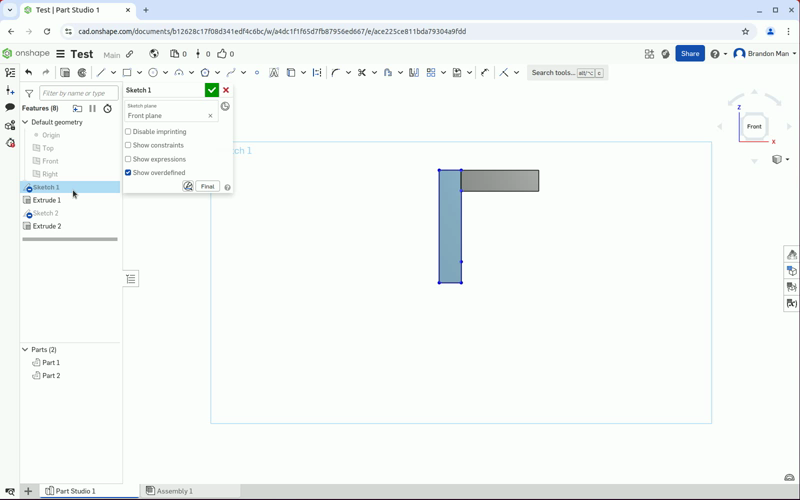
mouse_move(229, 92)
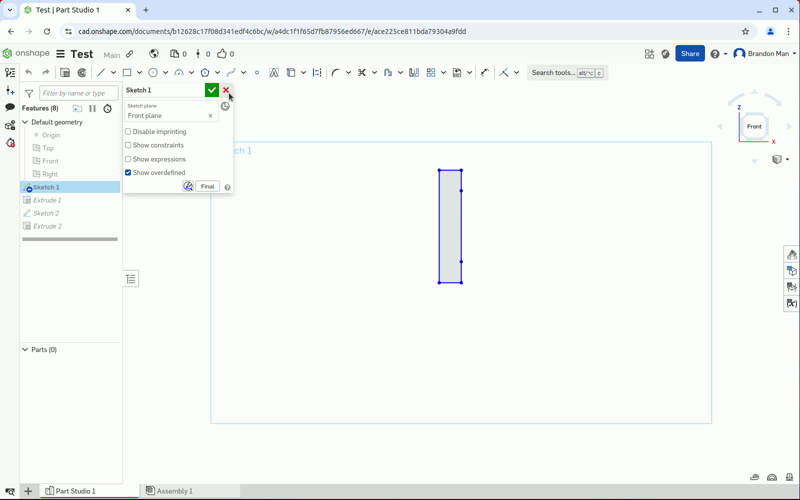
click(229, 92)
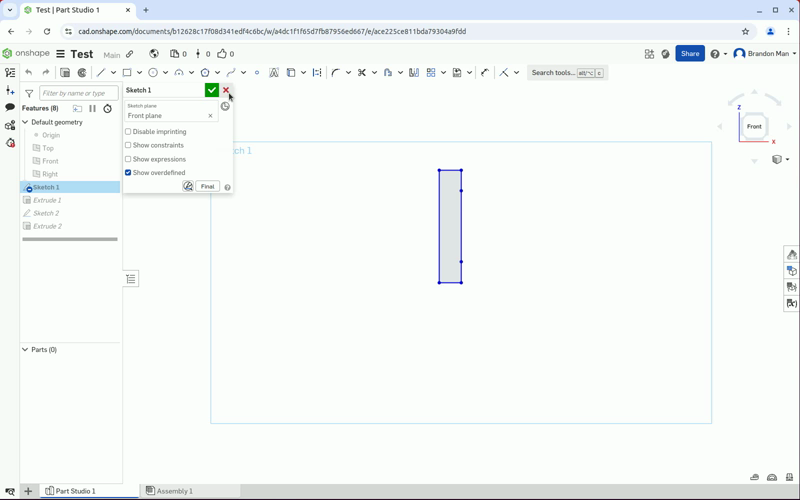
key(shift+s)
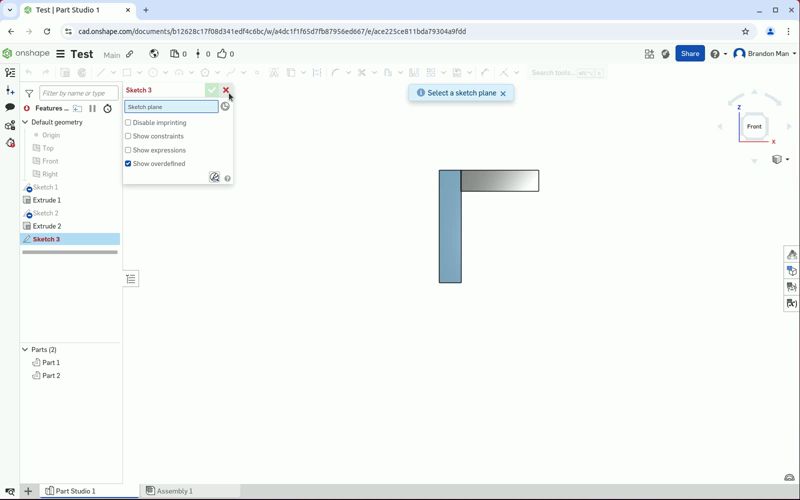
mouse_move(73, 163)
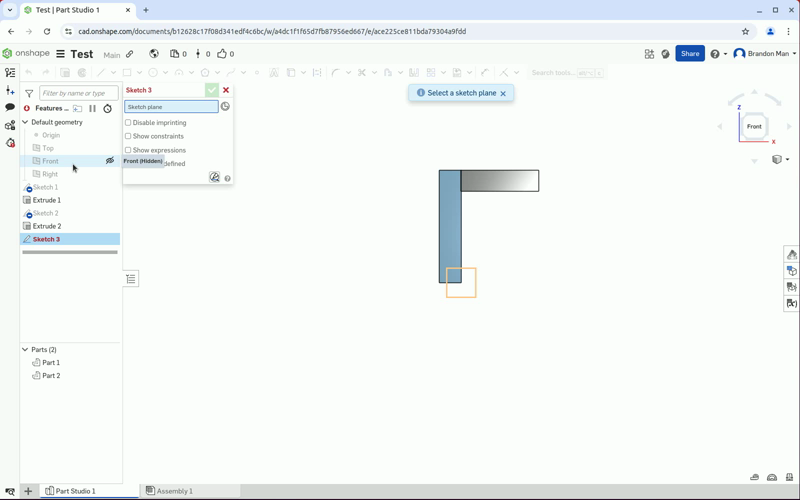
click(73, 163)
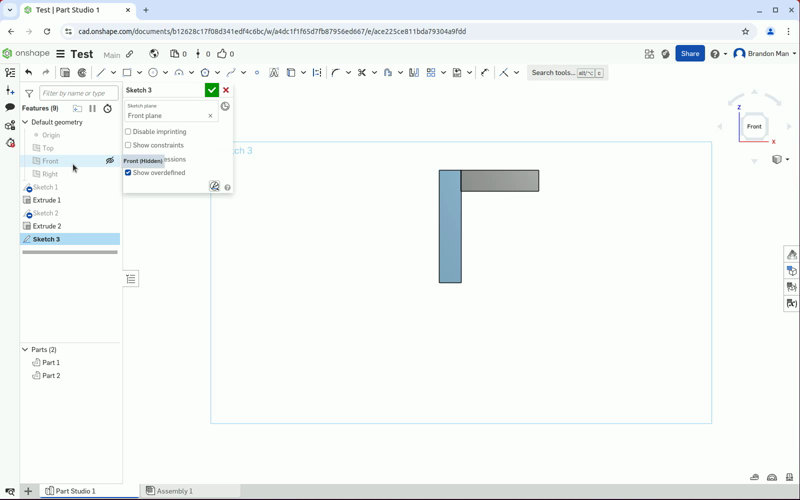
mouse_move(73, 352)
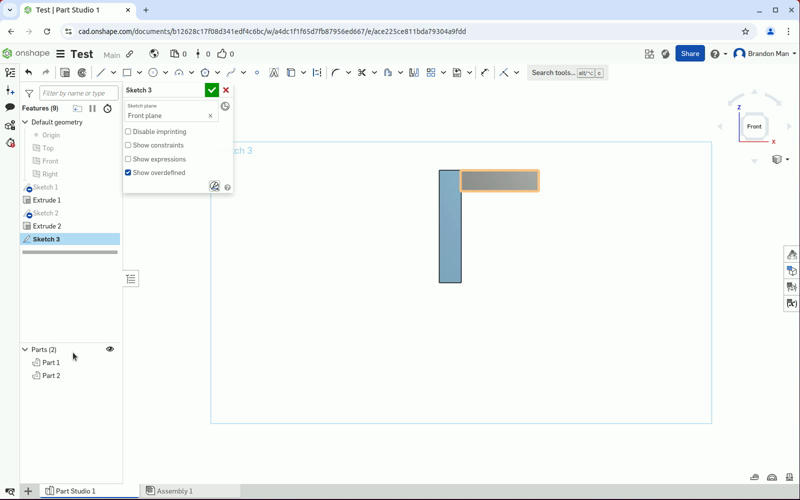
key(y)
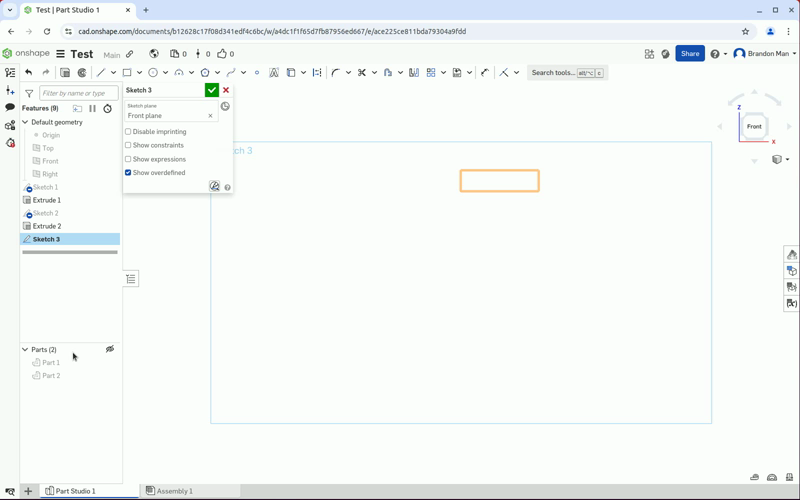
key(l)
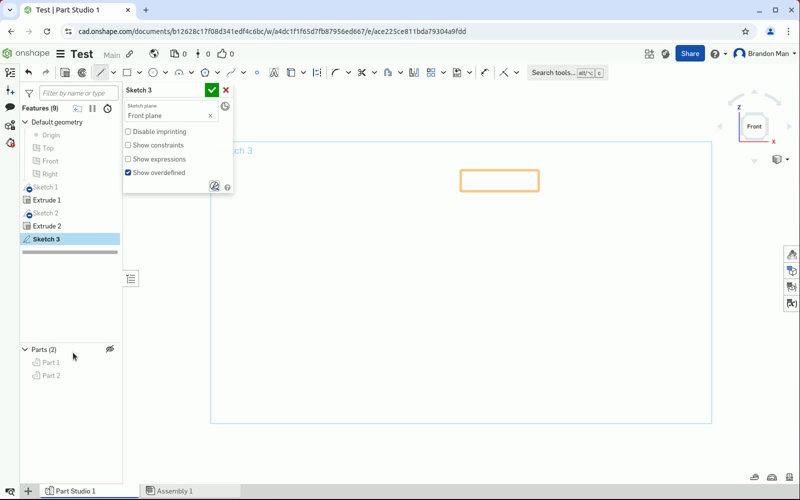
key_down(shift)
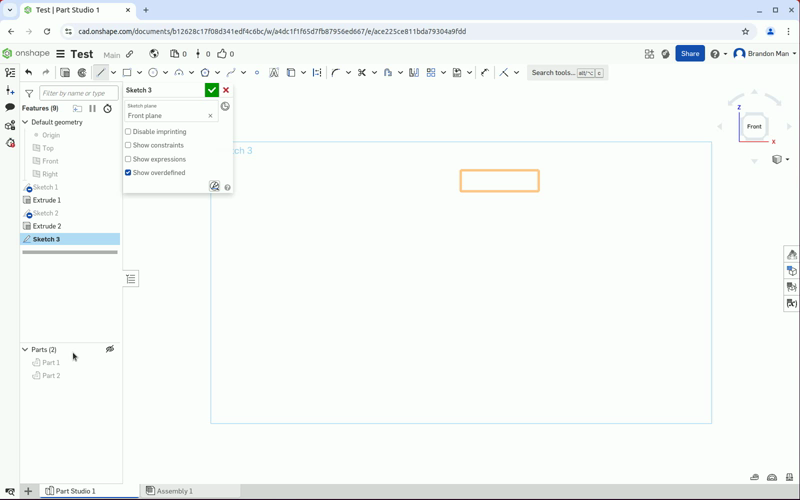
mouse_move(538, 282)
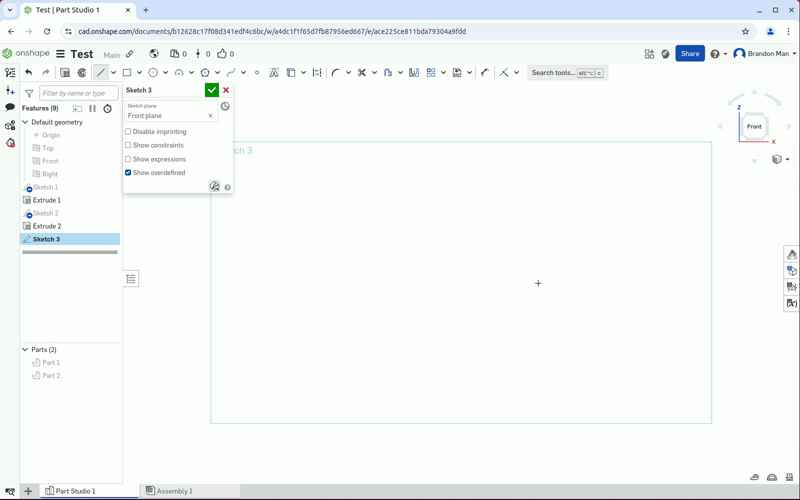
click(538, 282)
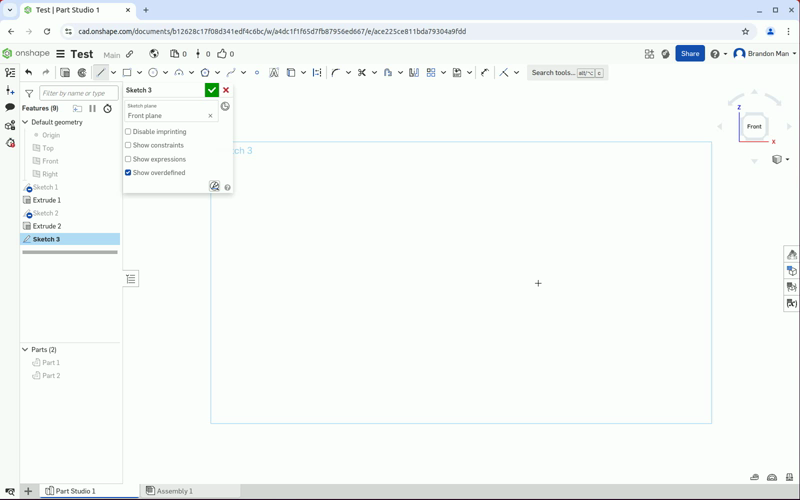
key_up(shift)
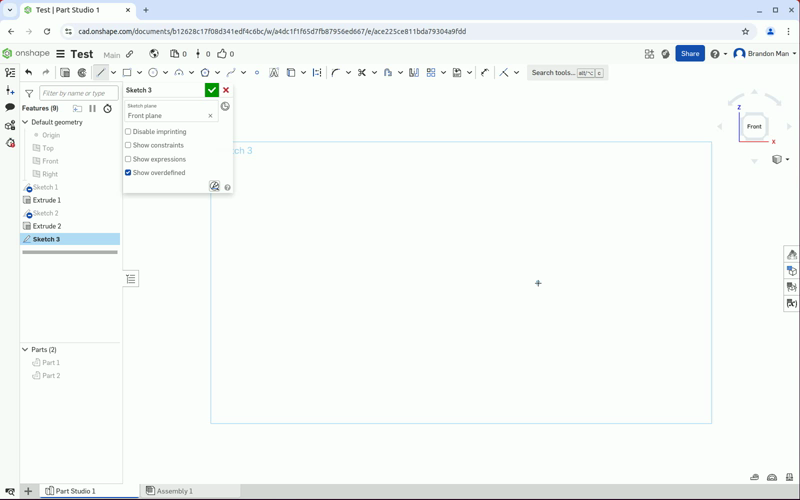
key_down(shift)
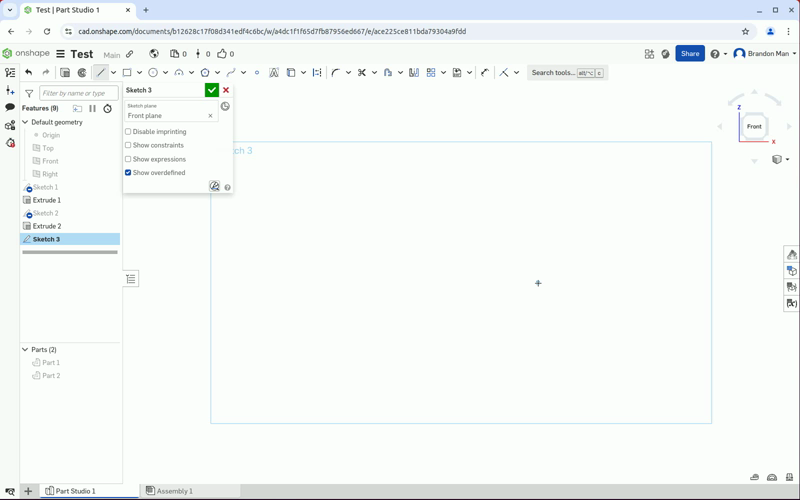
mouse_move(568, 282)
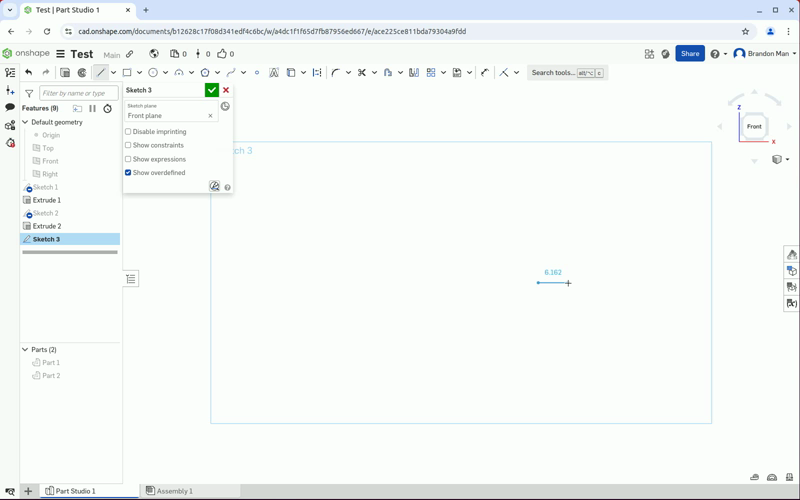
mouse_move(559, 282)
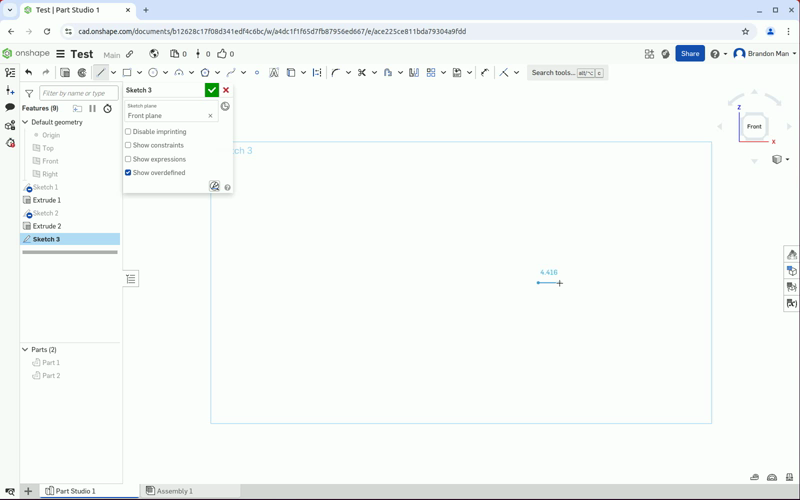
click(559, 282)
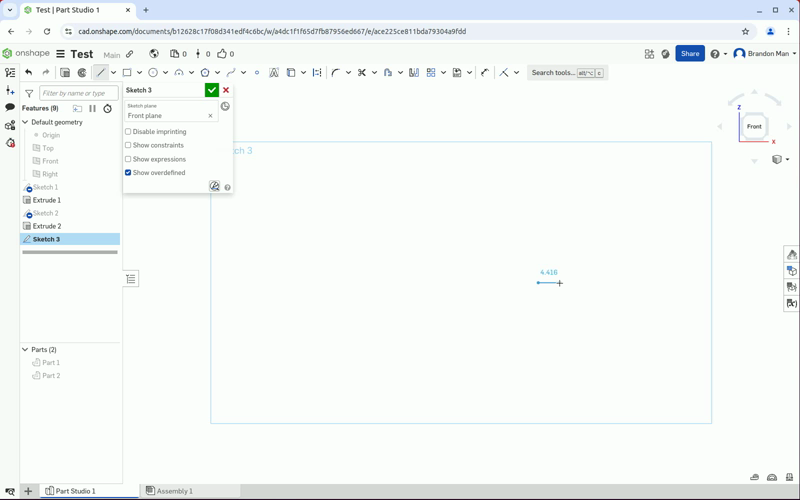
key_up(shift)
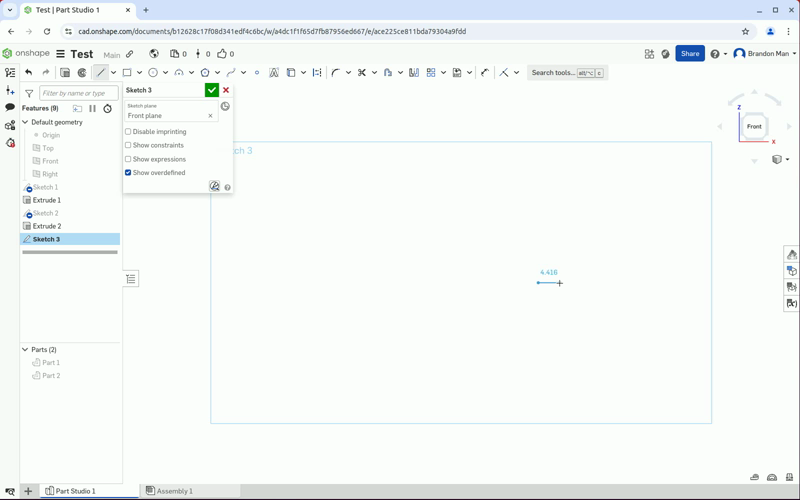
key_down(shift)
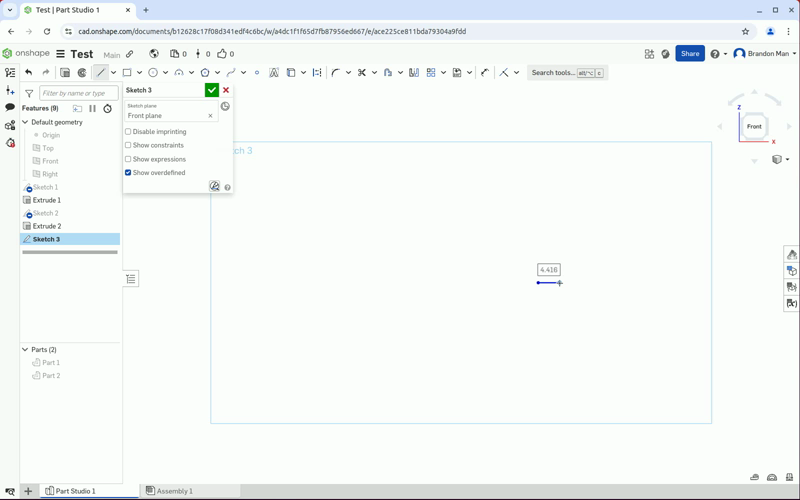
mouse_move(559, 170)
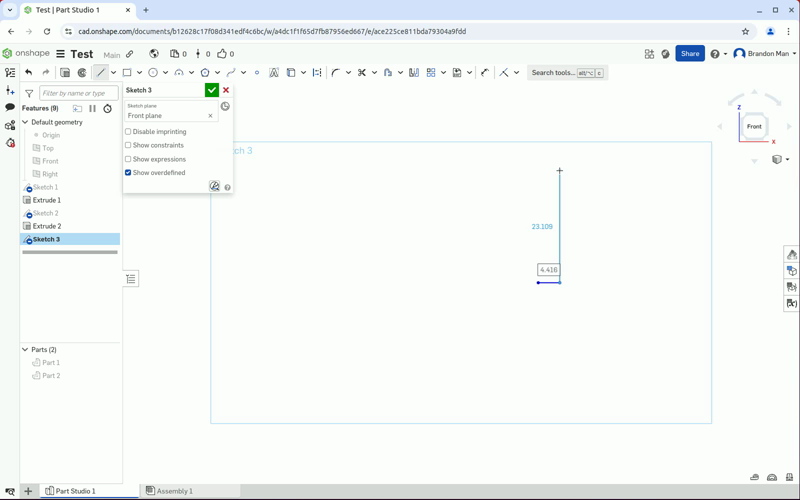
click(559, 170)
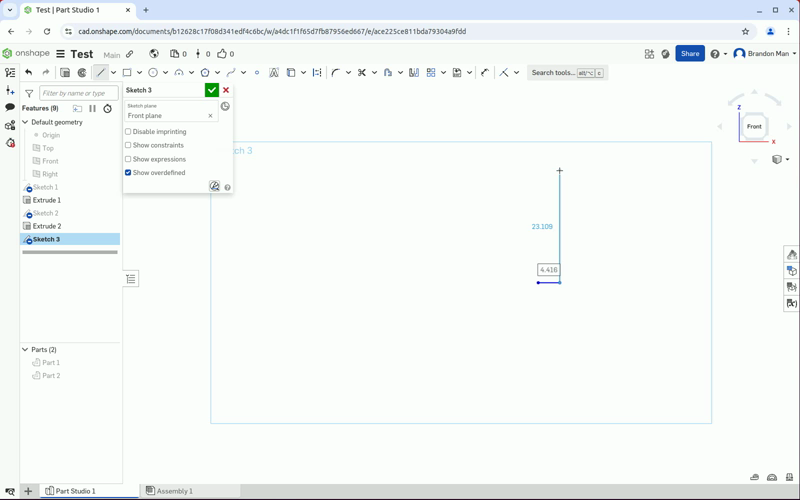
key_up(shift)
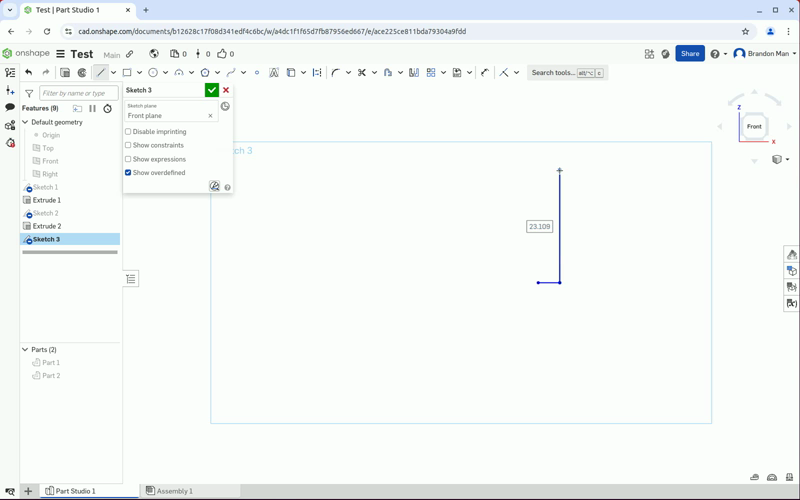
key_down(shift)
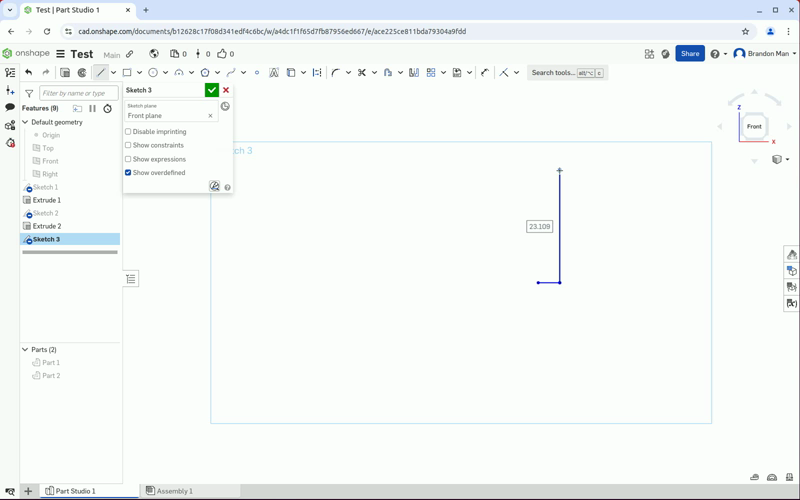
mouse_move(589, 170)
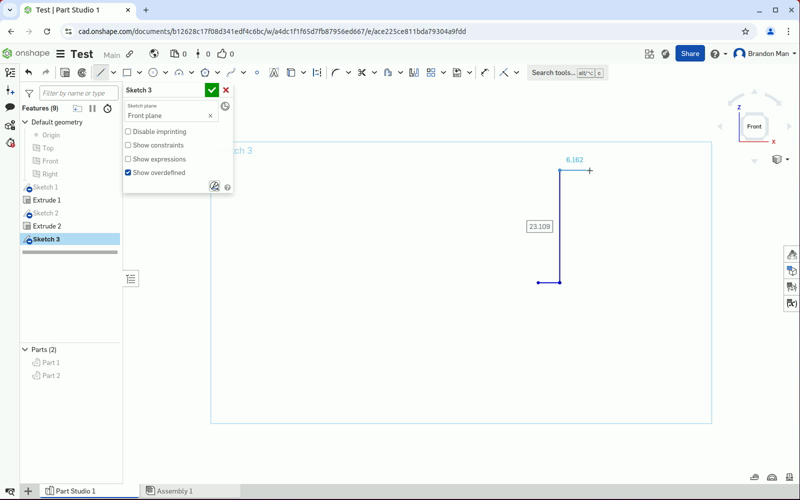
mouse_move(538, 170)
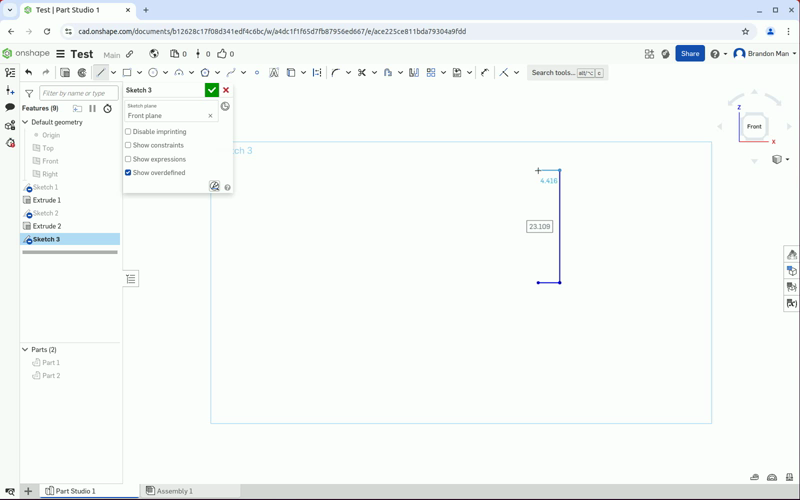
click(538, 170)
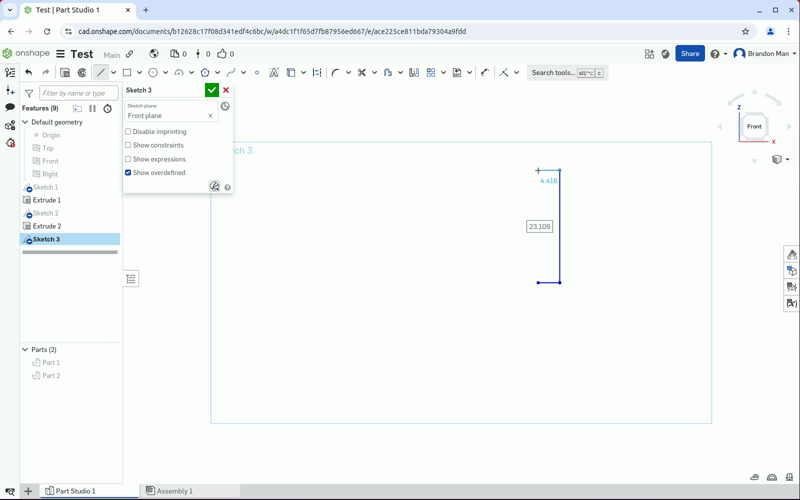
key_up(shift)
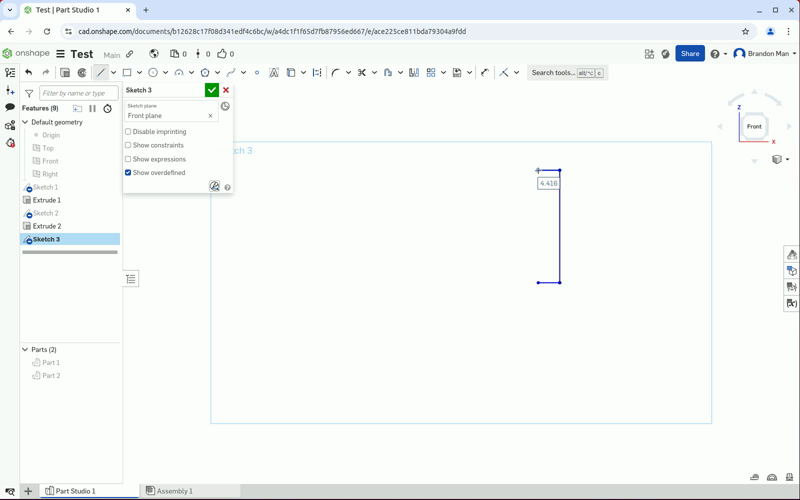
key_down(shift)
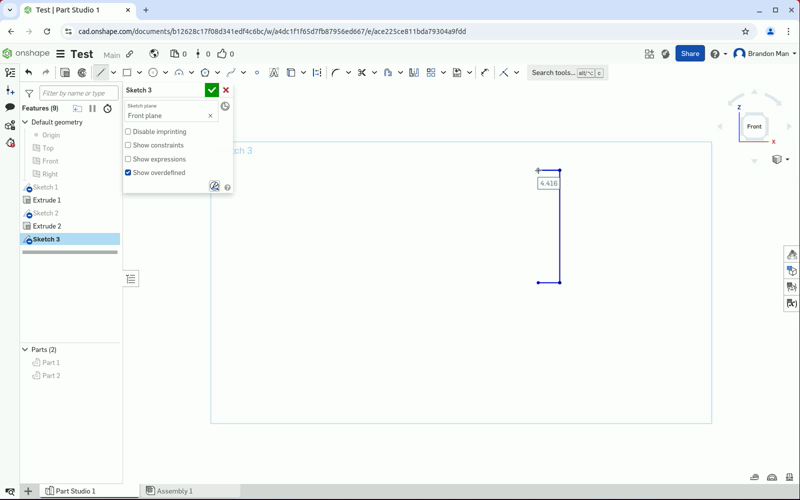
mouse_move(568, 170)
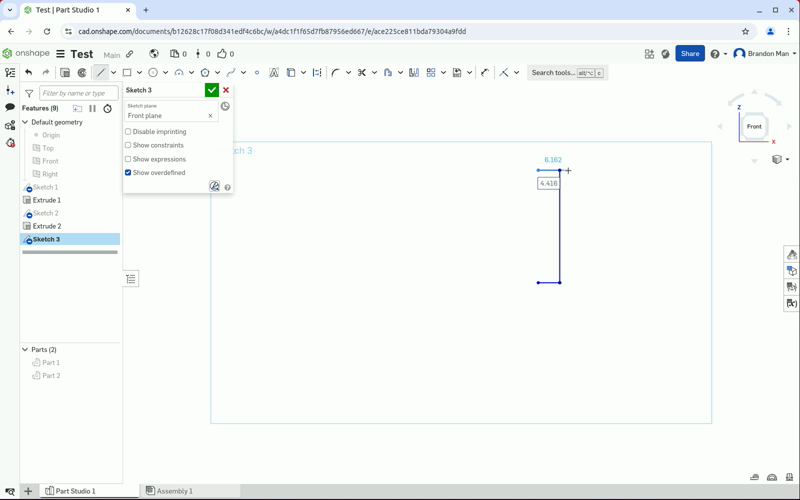
mouse_move(538, 190)
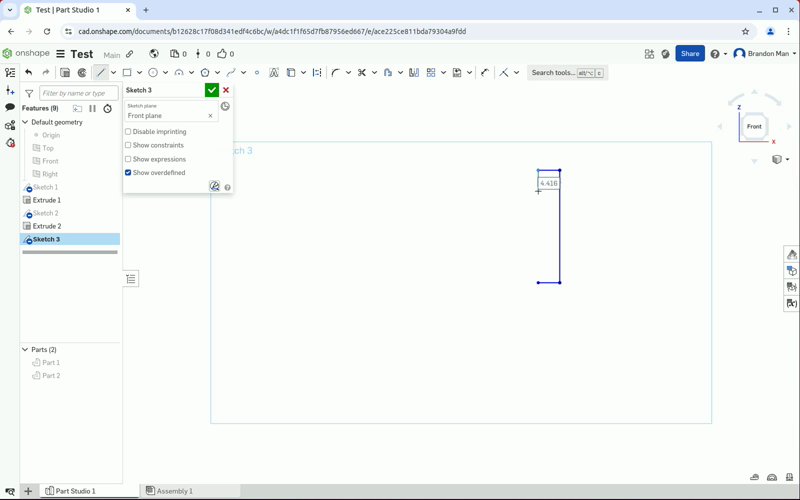
click(538, 190)
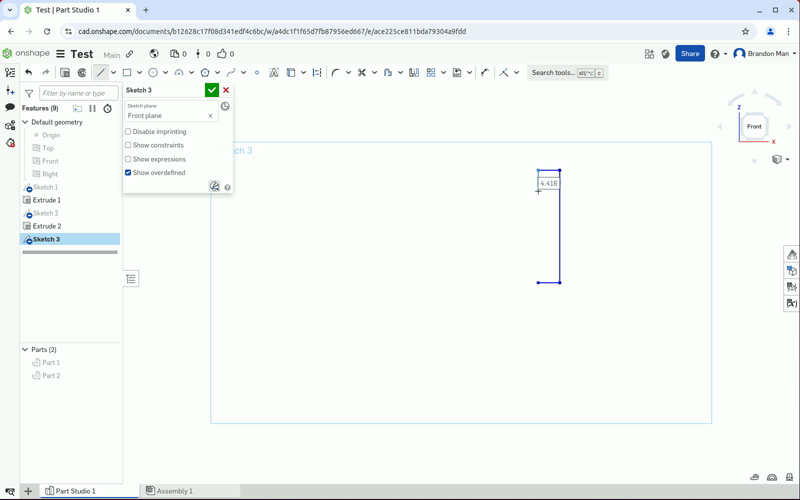
key_up(shift)
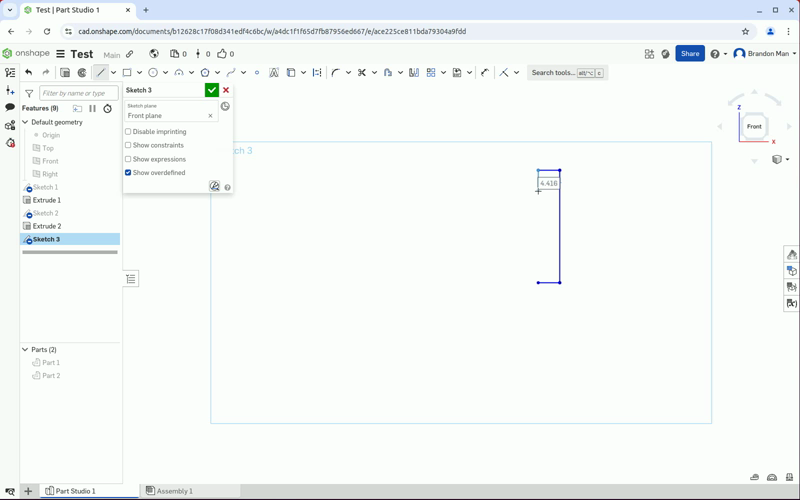
key_down(shift)
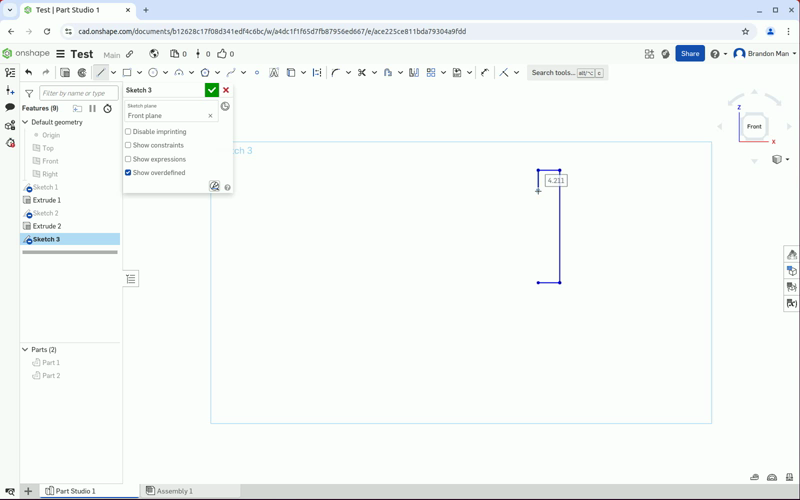
mouse_move(538, 261)
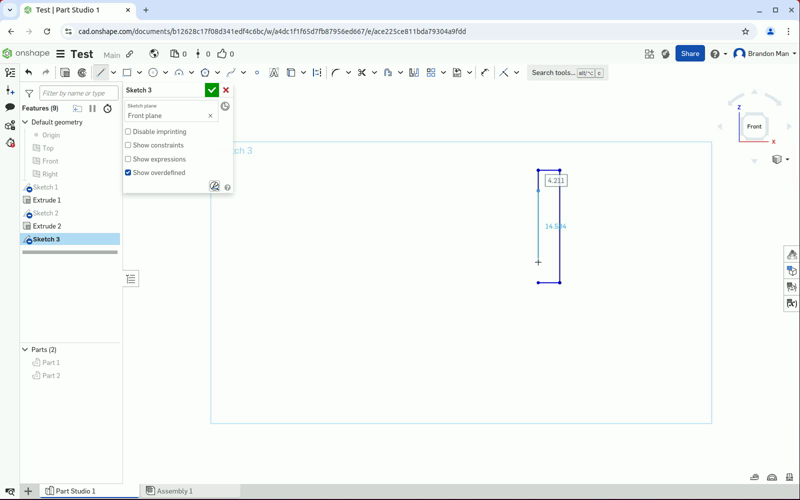
click(538, 261)
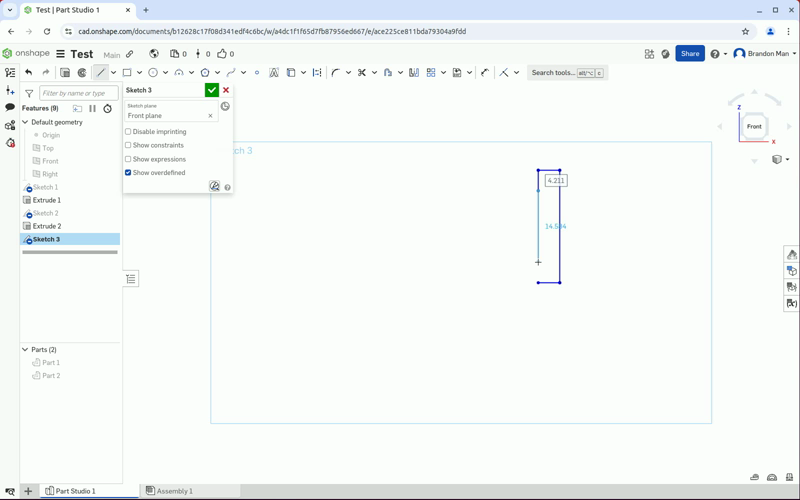
key_up(shift)
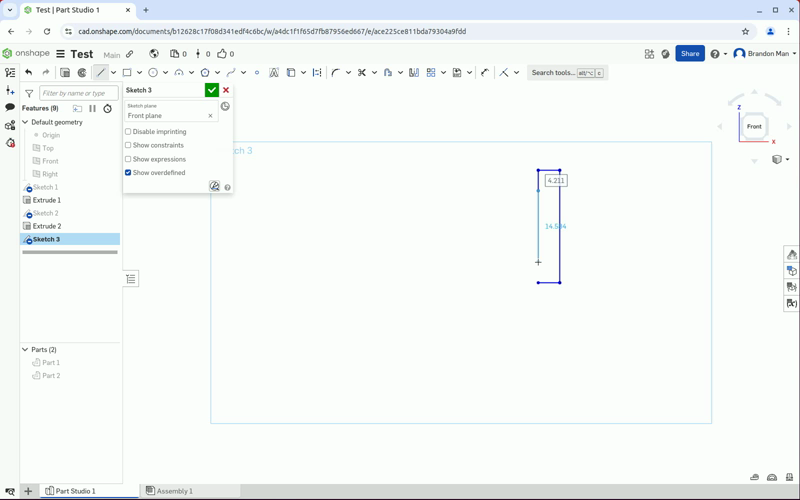
mouse_move(568, 261)
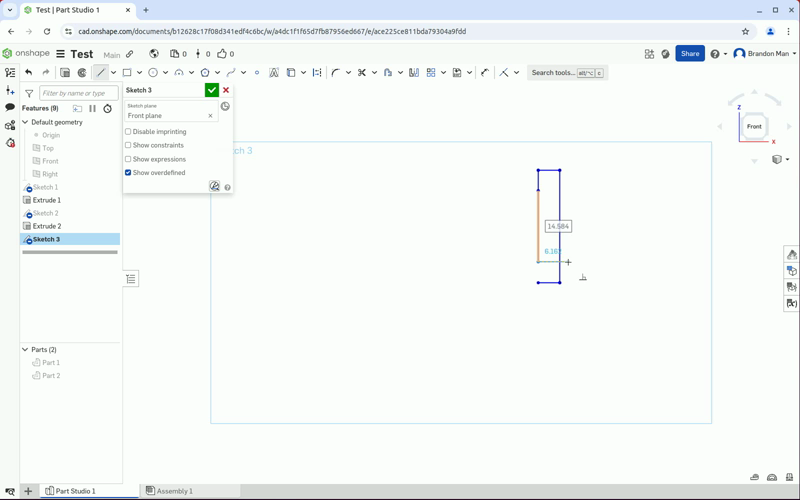
key_down(shift)
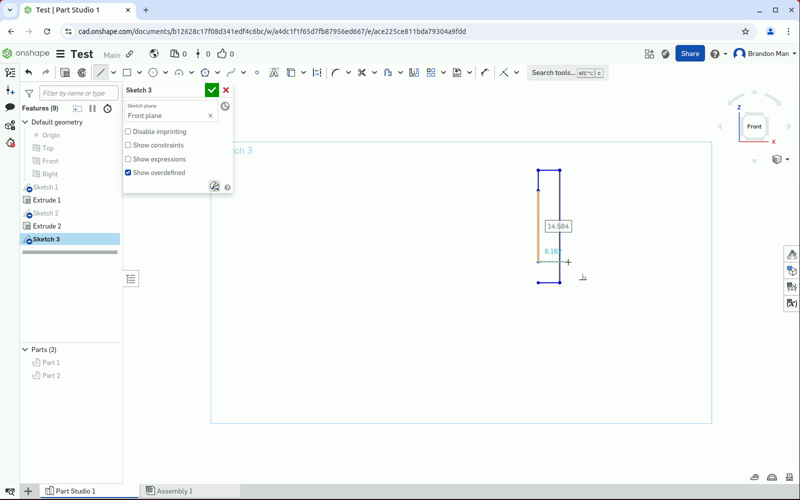
mouse_move(538, 282)
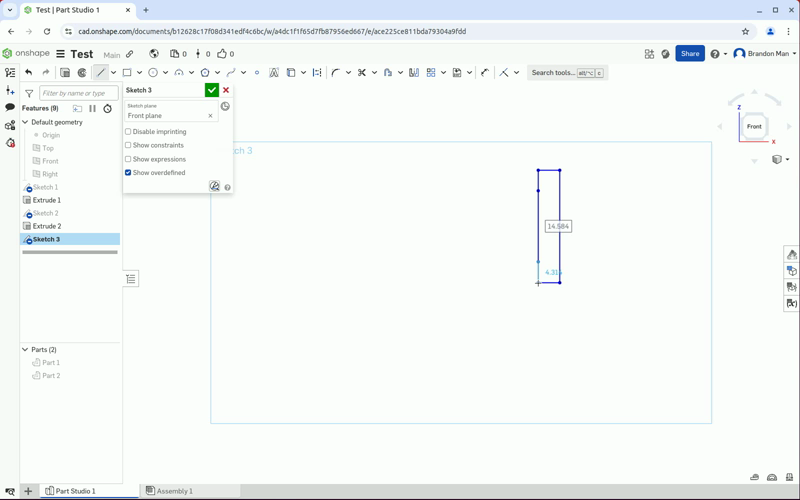
key_up(shift)
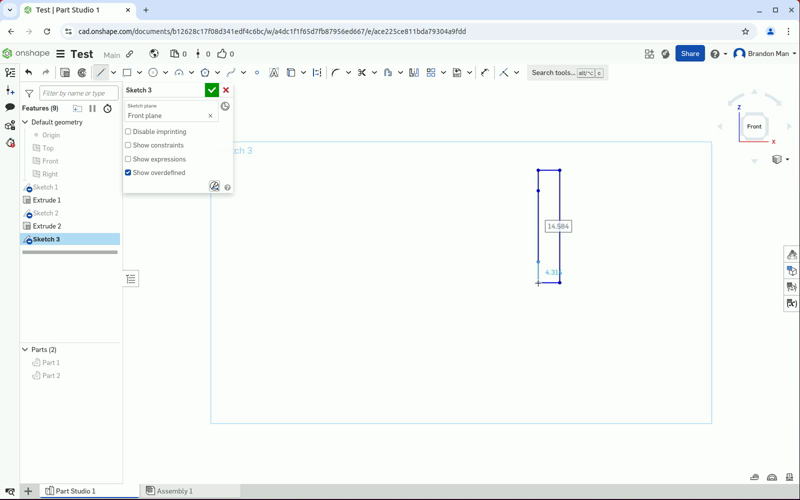
click(538, 282)
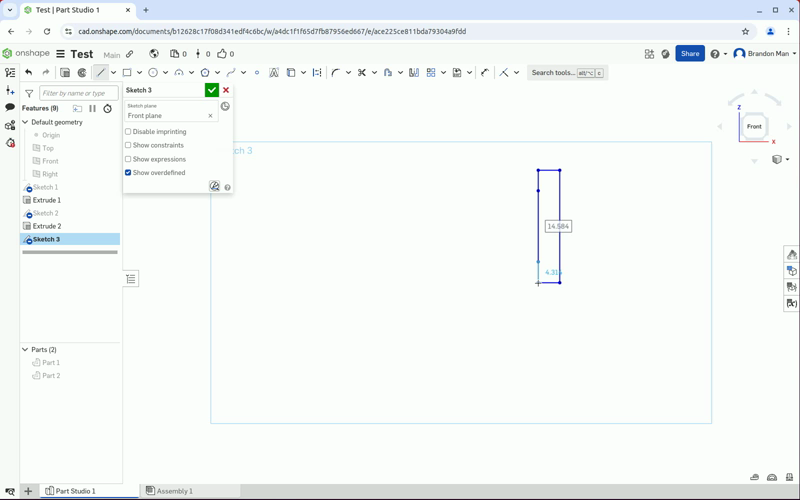
key(esc)
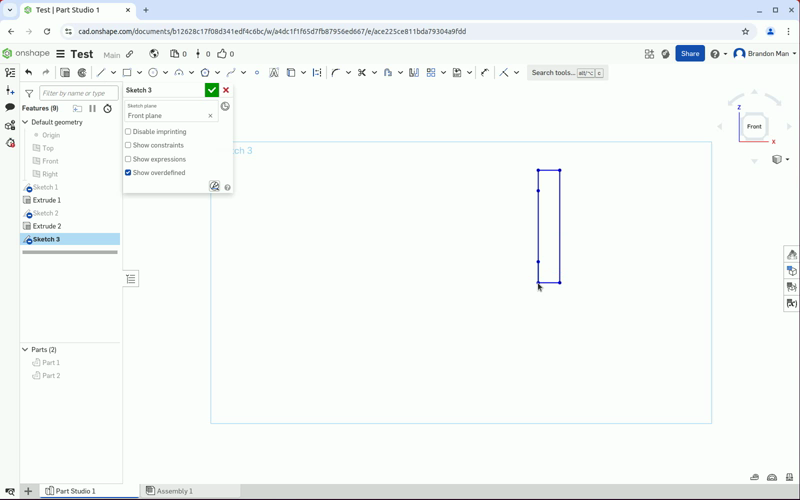
mouse_move(552, 272)
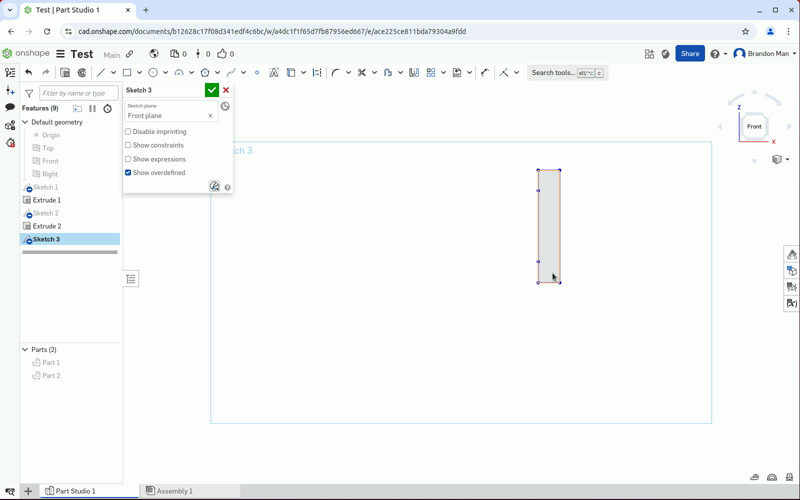
click(552, 272)
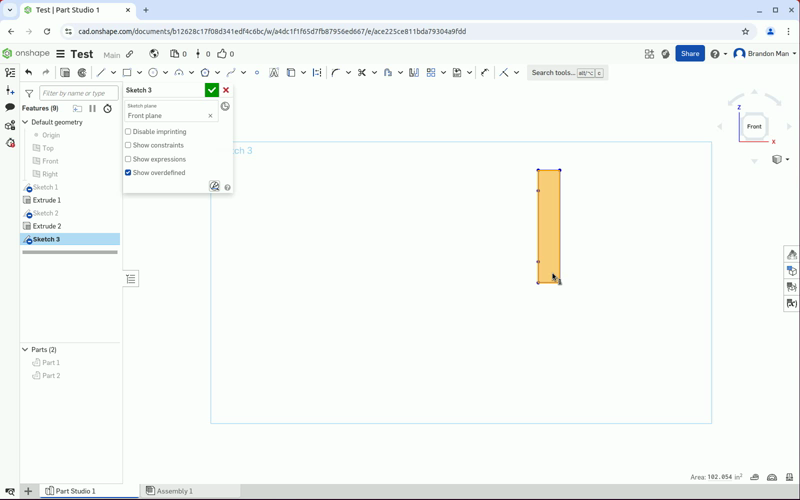
mouse_move(73, 352)
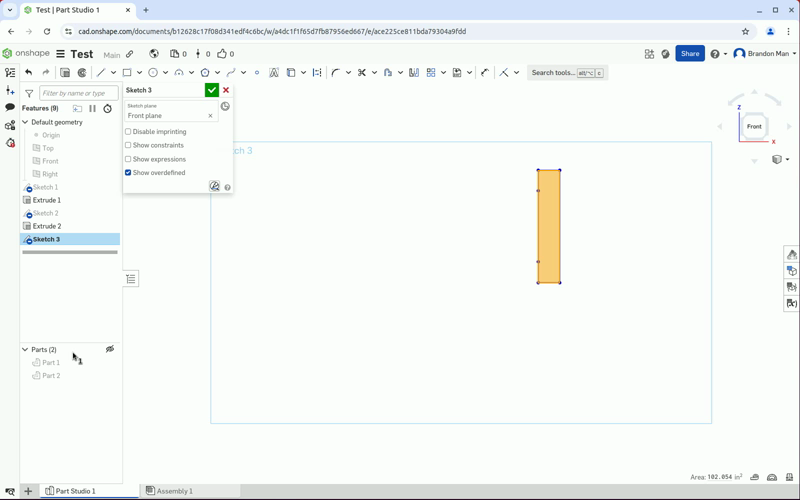
key(shift+y)
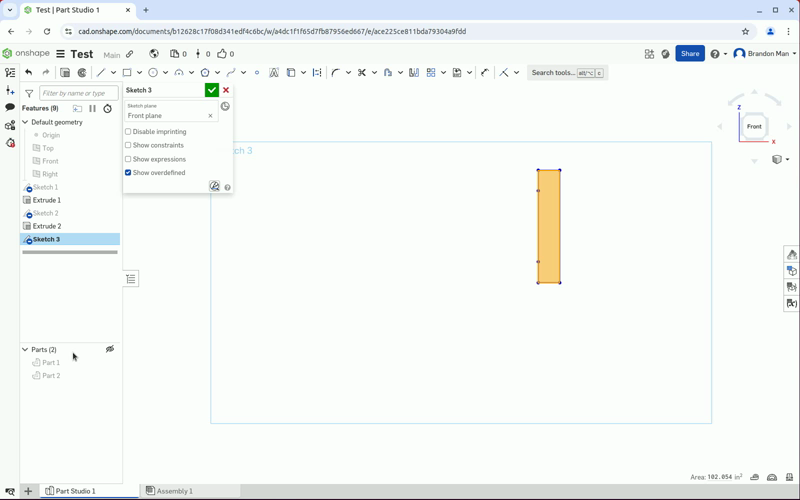
key(shift+e)
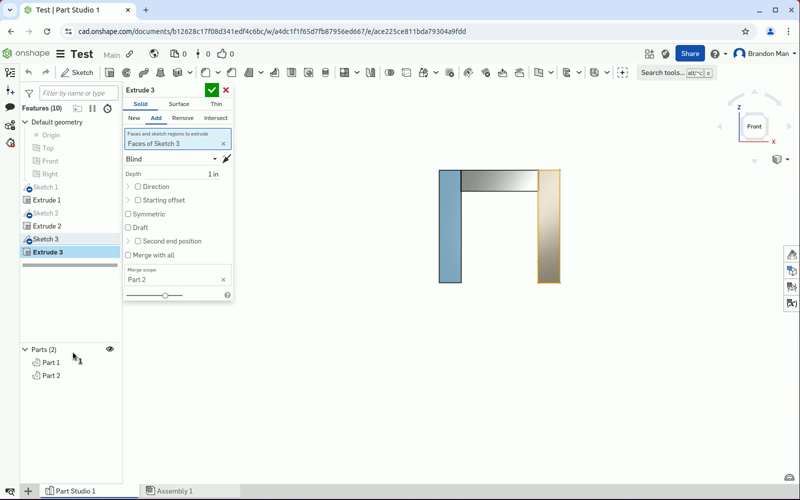
mouse_move(143, 106)
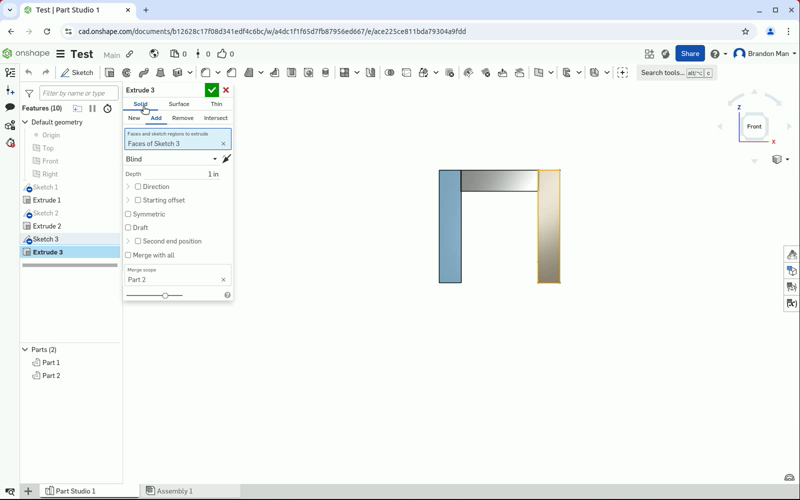
click(143, 106)
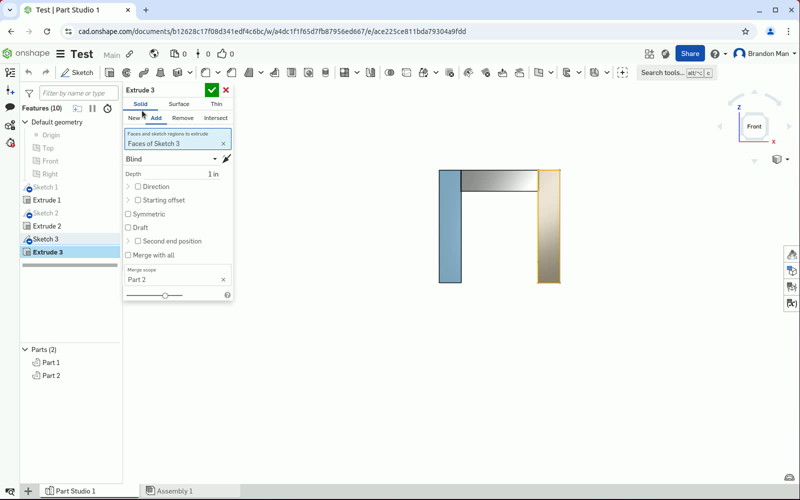
mouse_move(137, 120)
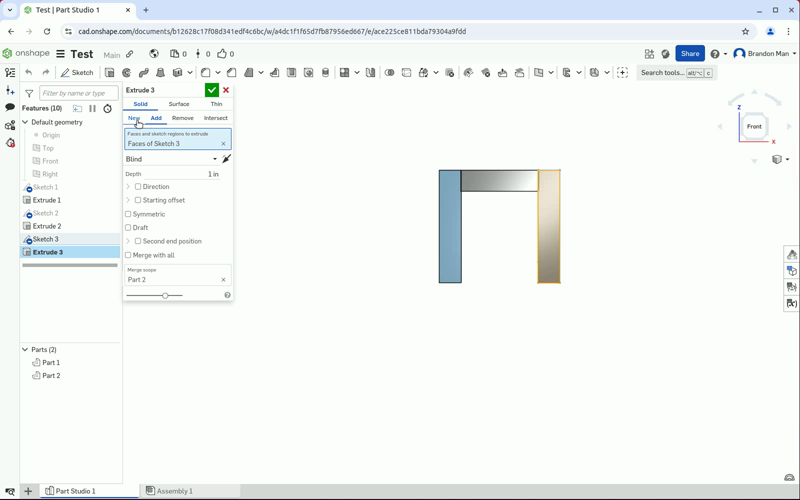
click(137, 120)
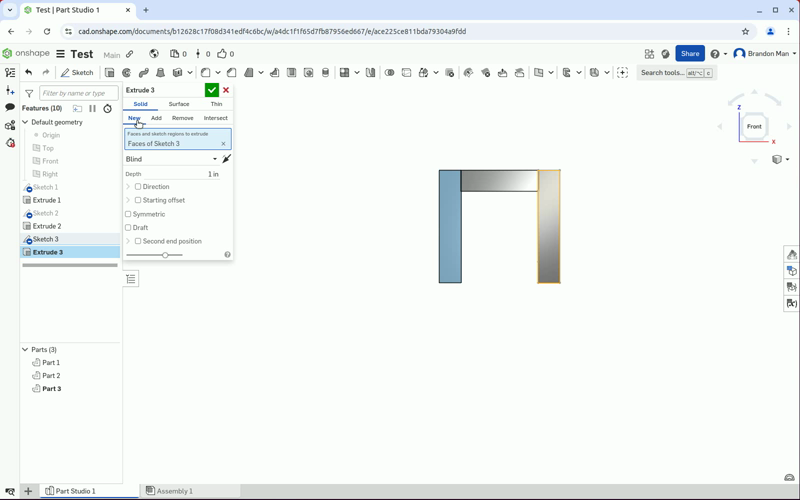
key(tab, 4)
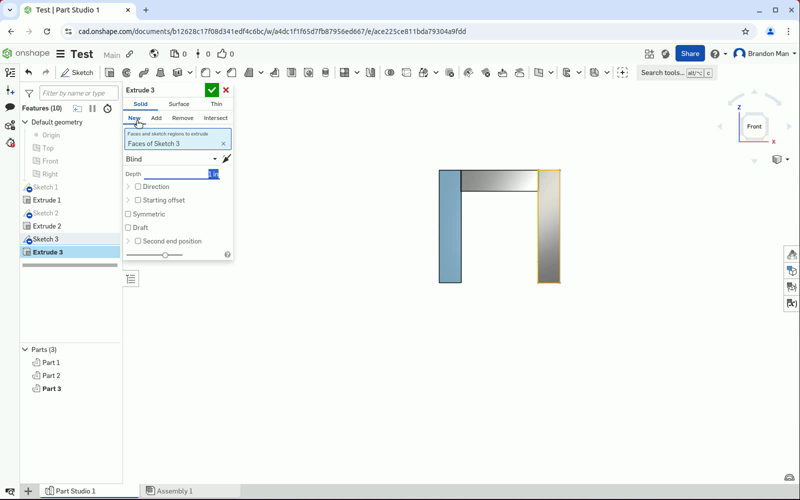
text(1.204)
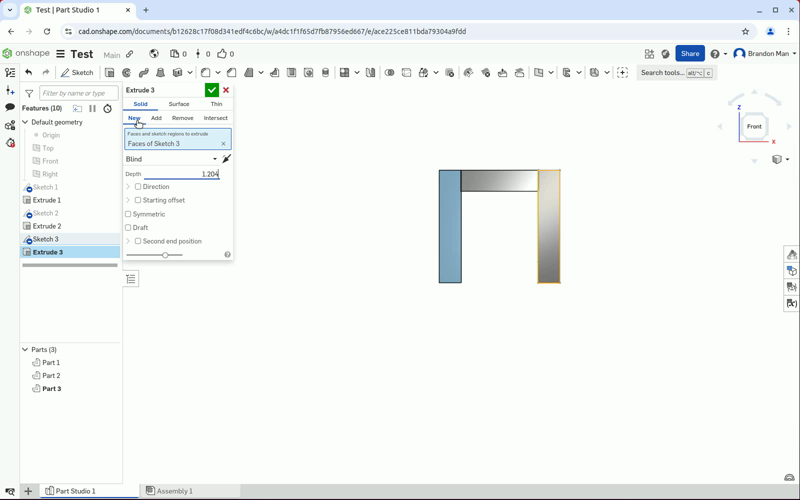
key(enter)
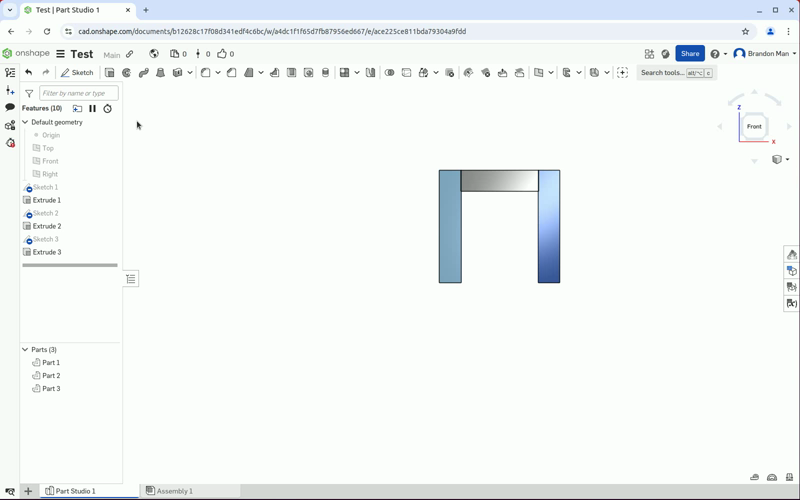
key(shift+h)
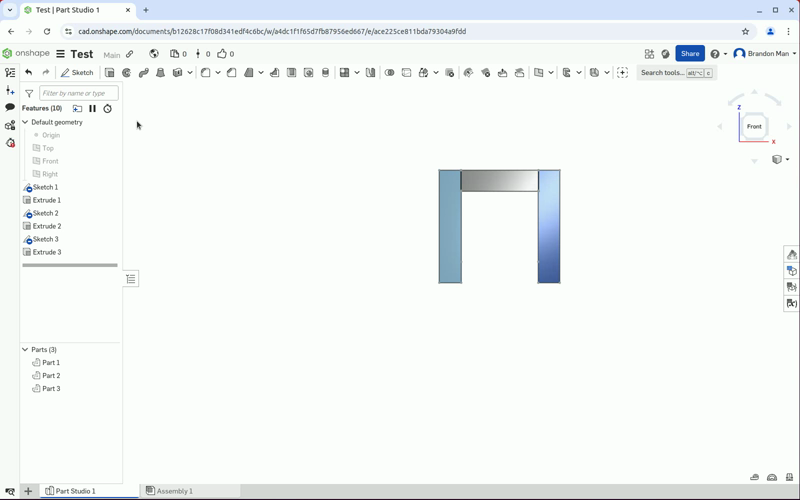
key(shift+h)
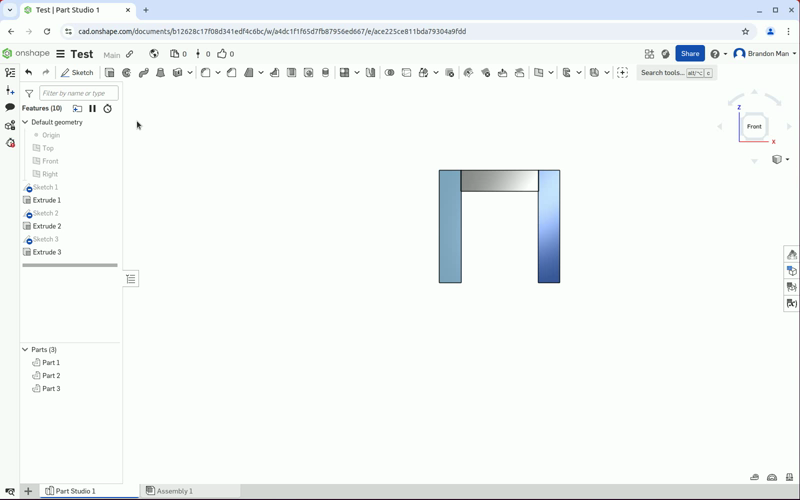
mouse_move(73, 189)
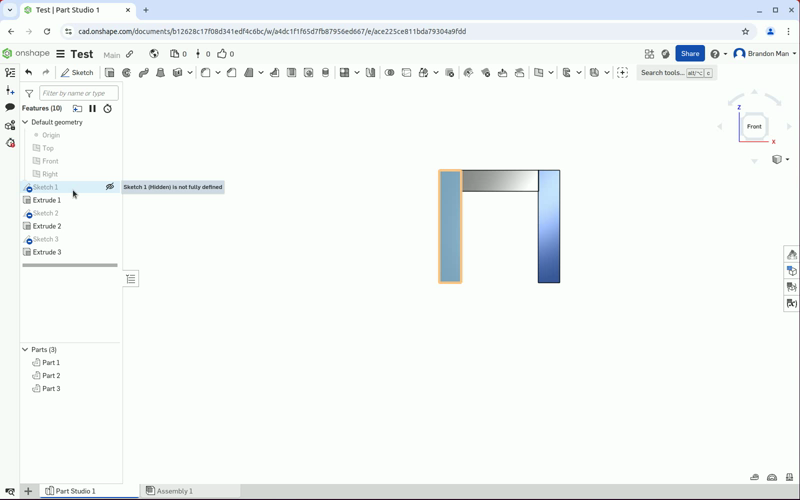
click(73, 189)
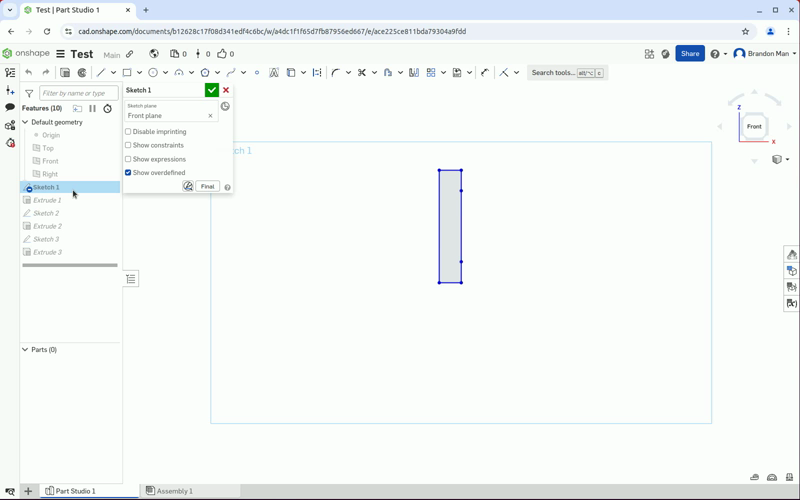
mouse_move(229, 92)
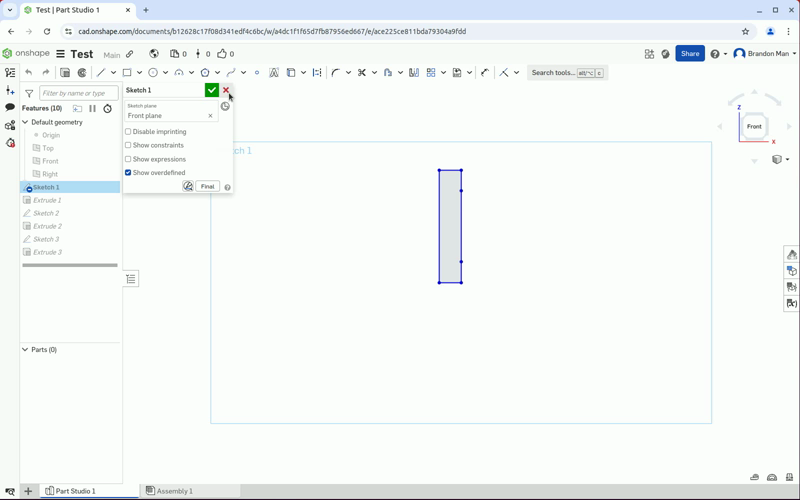
click(229, 92)
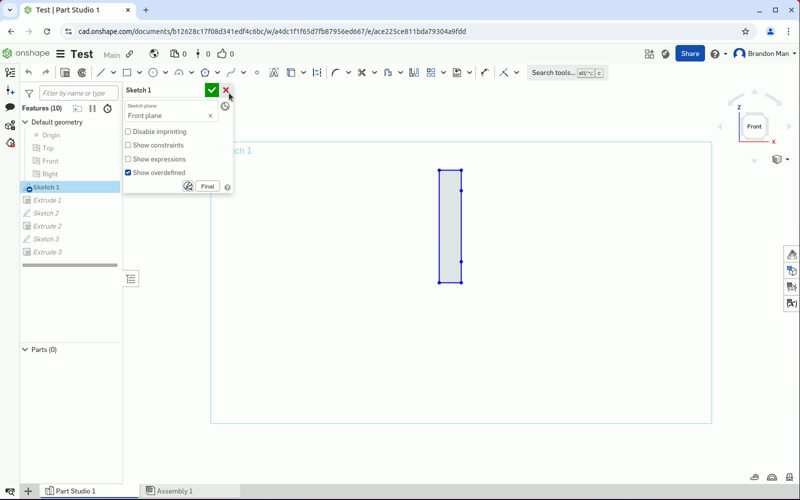
key(shift+s)
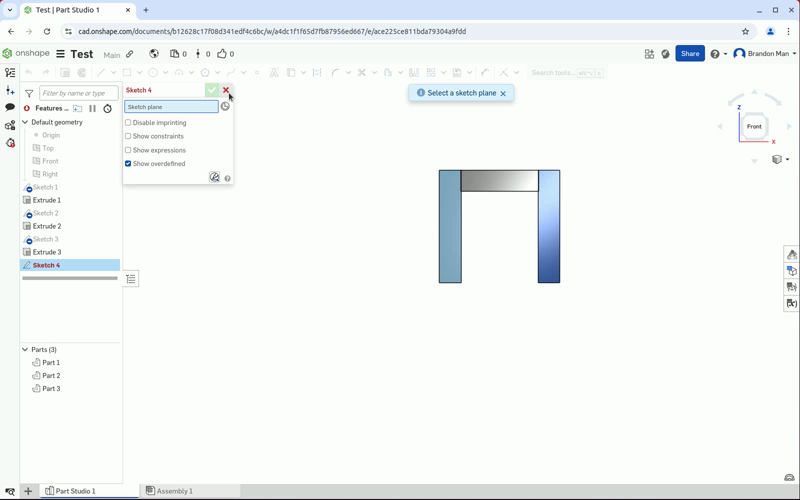
mouse_move(73, 163)
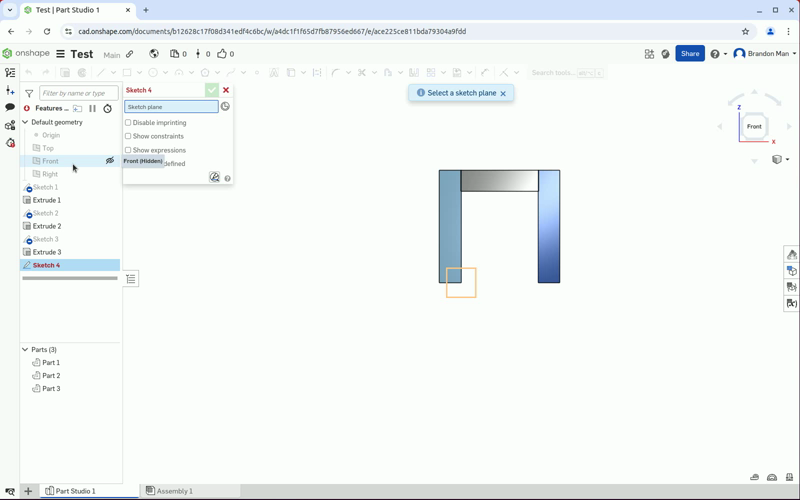
click(73, 163)
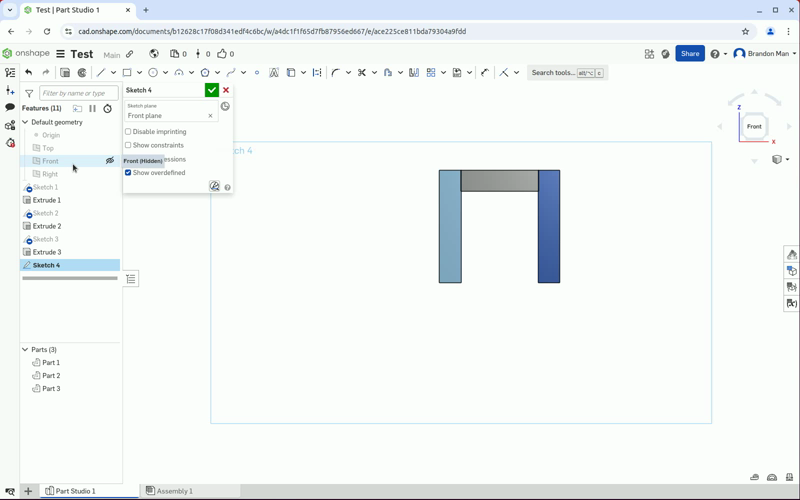
mouse_move(73, 352)
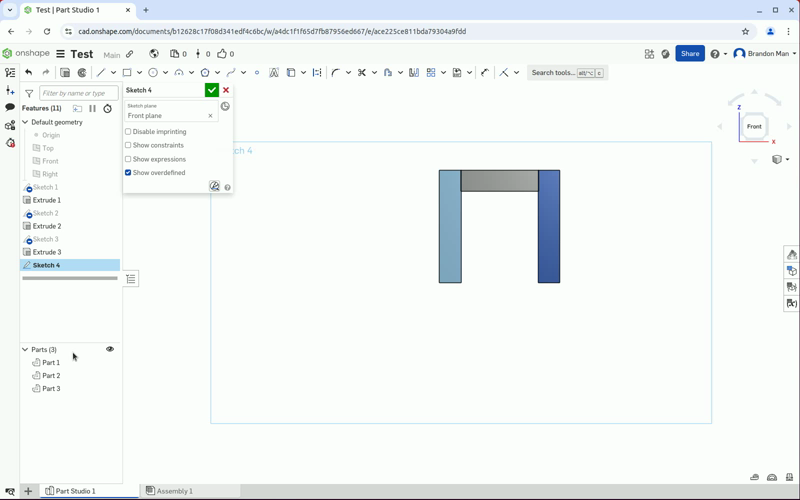
key(y)
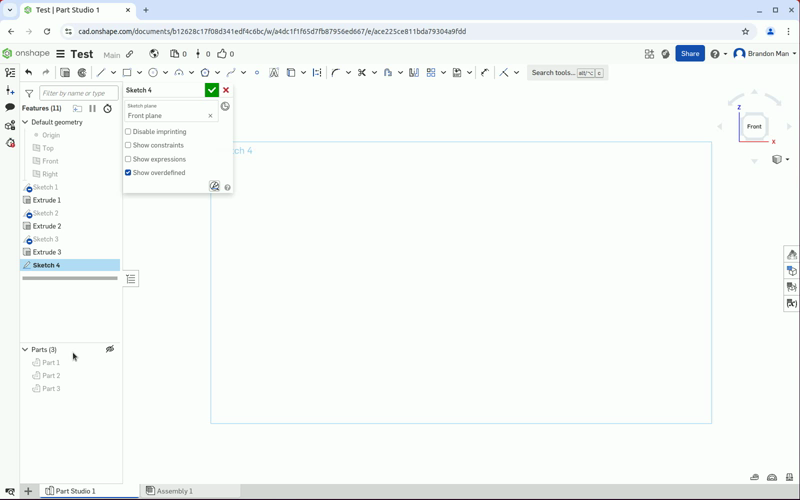
key(l)
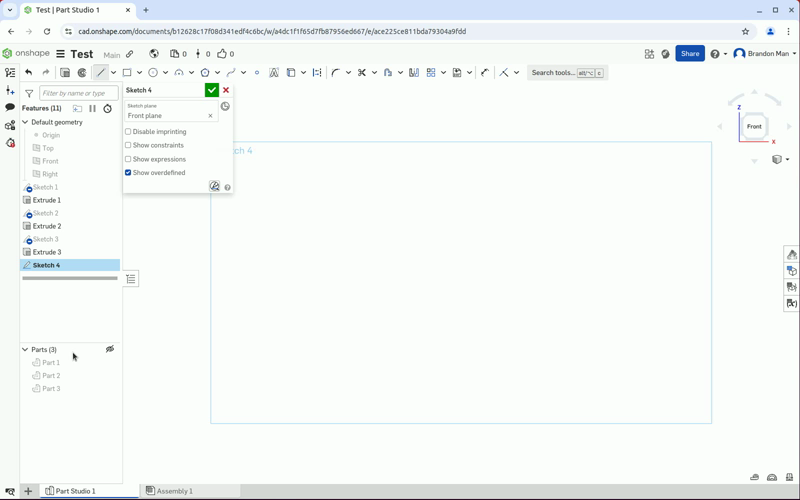
key_down(shift)
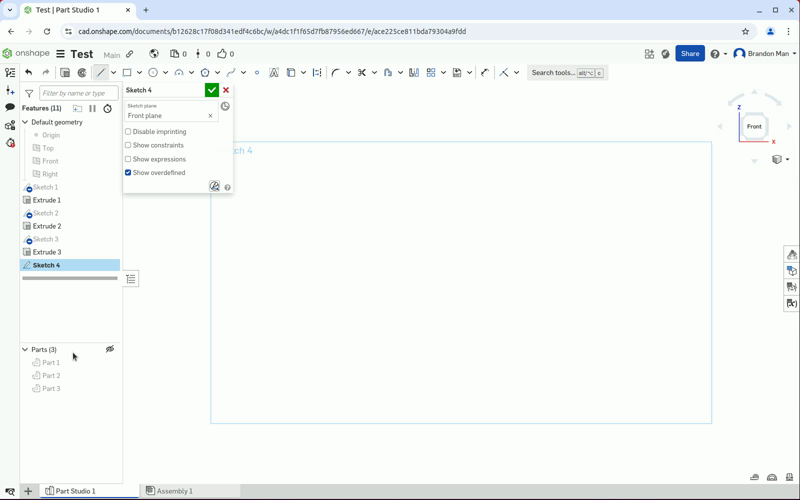
mouse_move(460, 282)
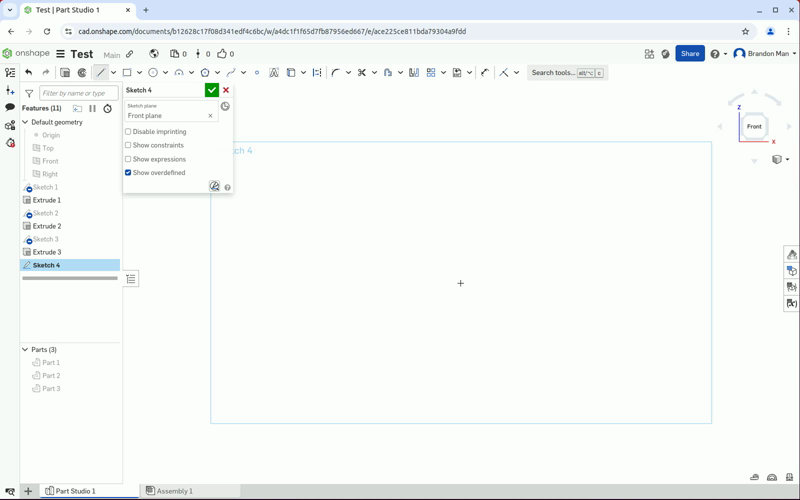
click(460, 282)
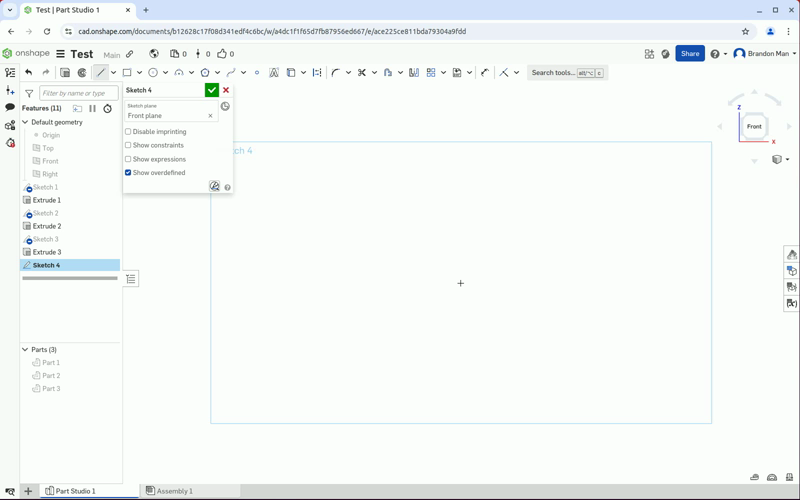
key_up(shift)
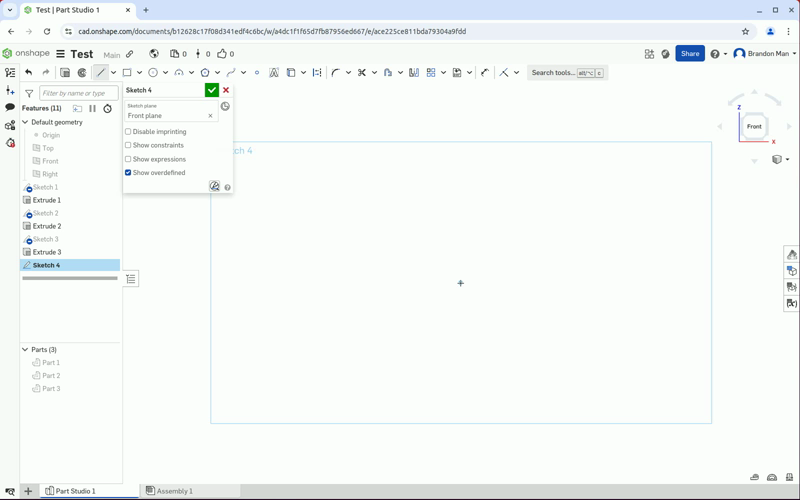
key_down(shift)
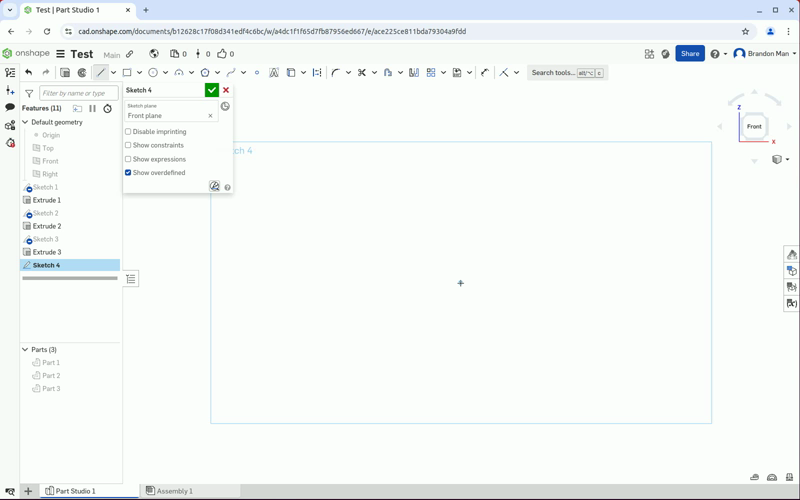
mouse_move(538, 282)
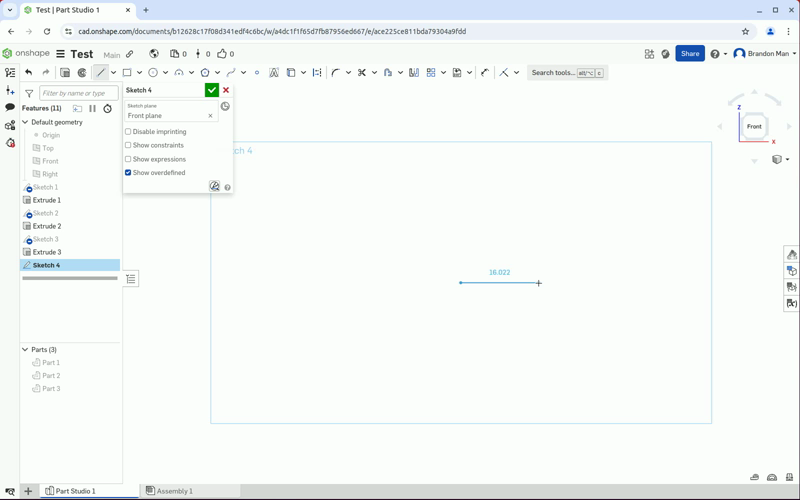
click(538, 282)
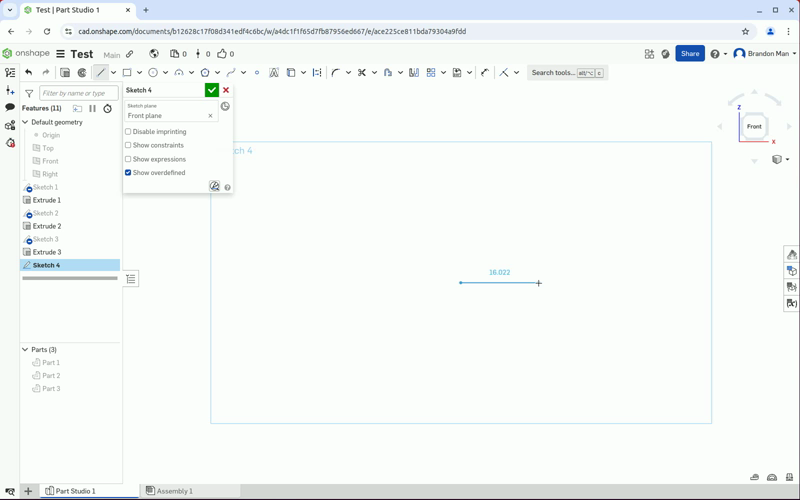
key_up(shift)
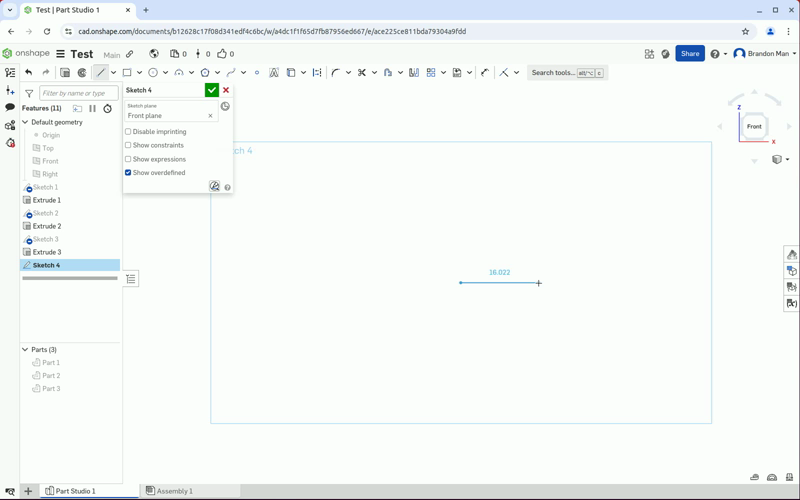
key_down(shift)
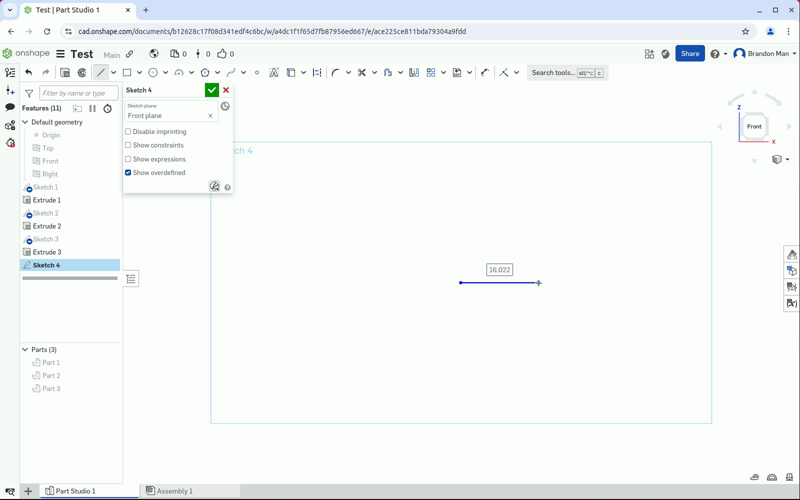
mouse_move(568, 282)
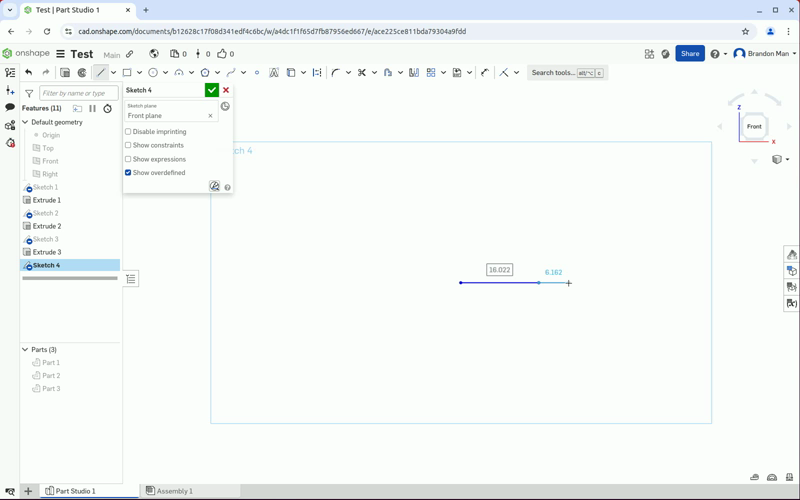
mouse_move(538, 261)
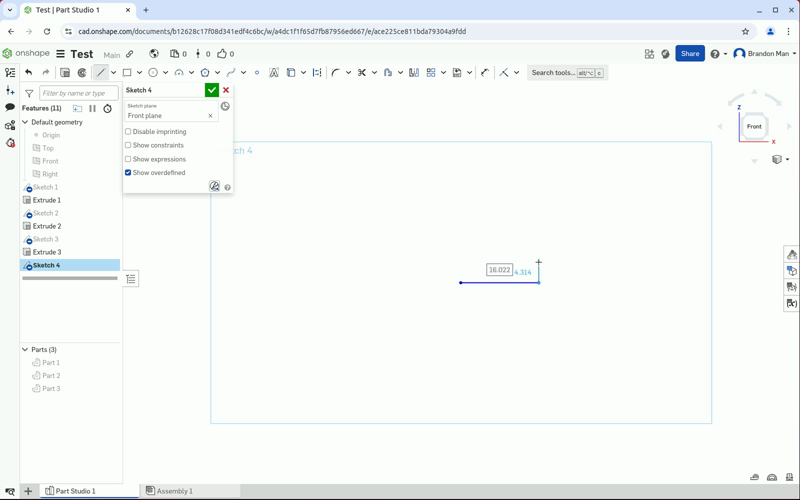
click(538, 261)
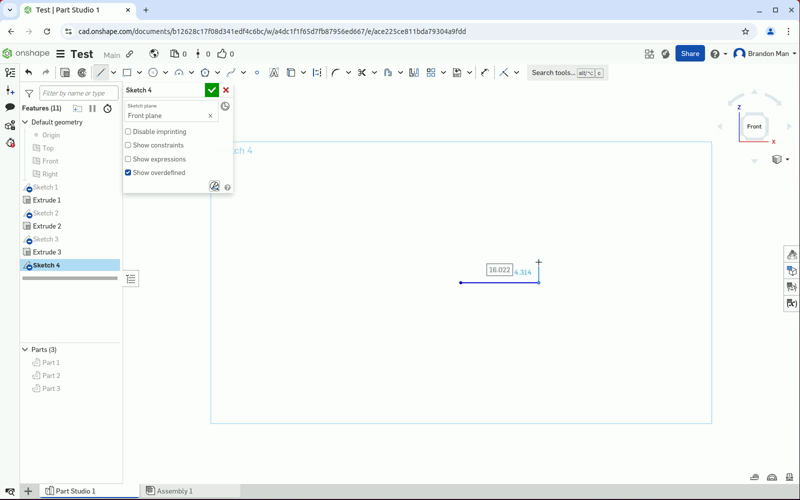
key_up(shift)
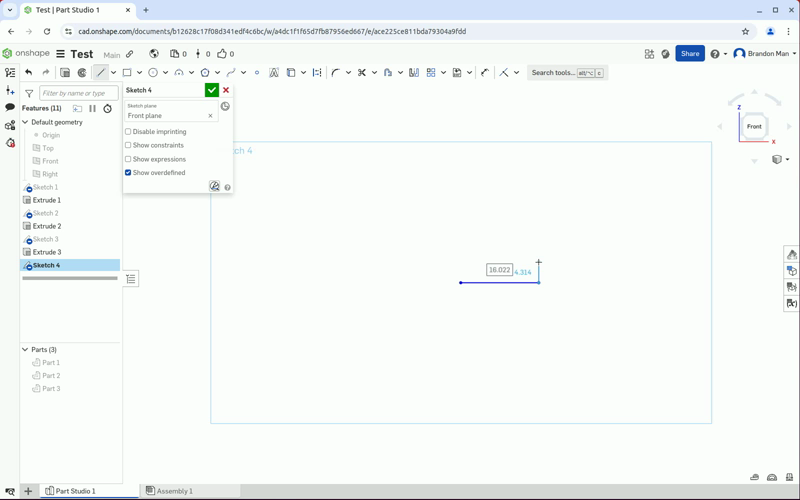
key_down(shift)
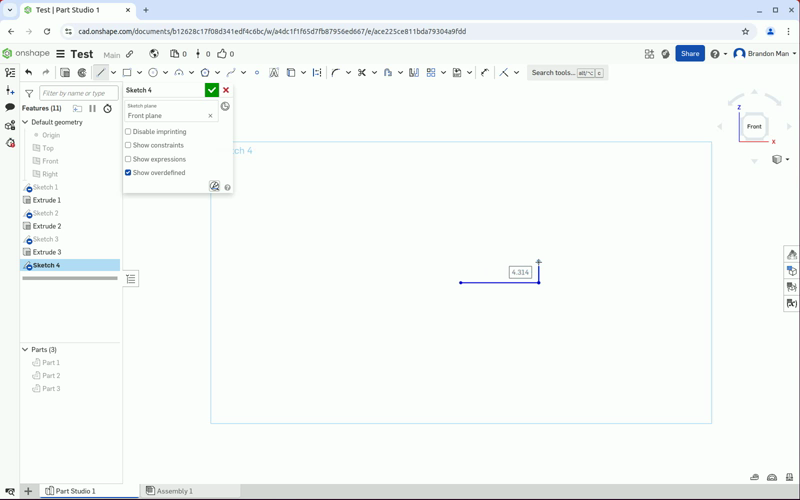
mouse_move(460, 261)
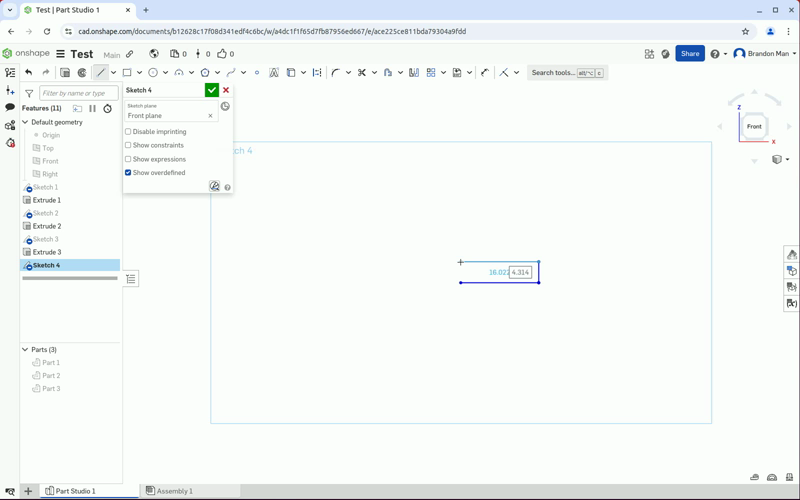
click(460, 261)
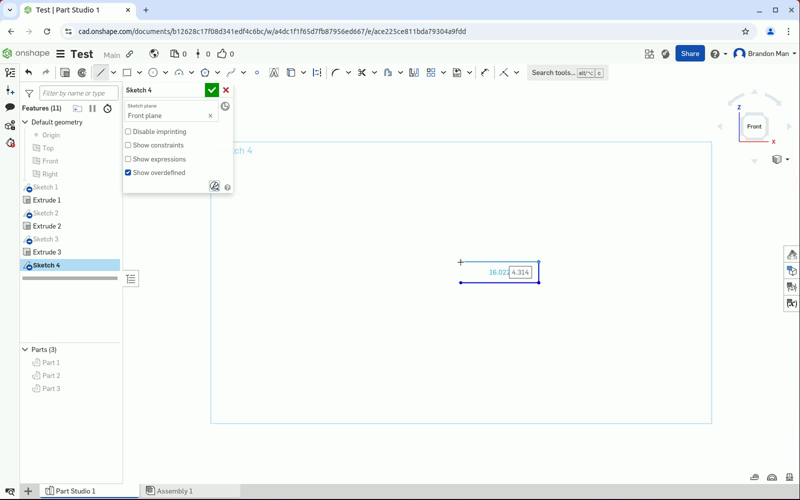
key_up(shift)
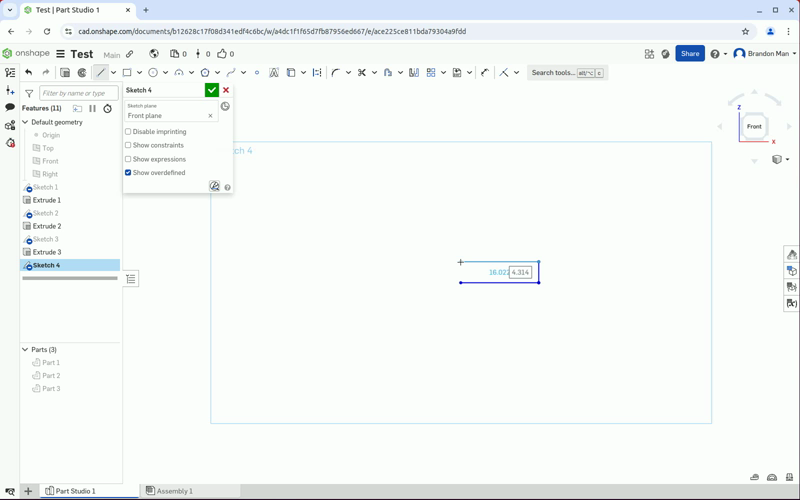
mouse_move(490, 261)
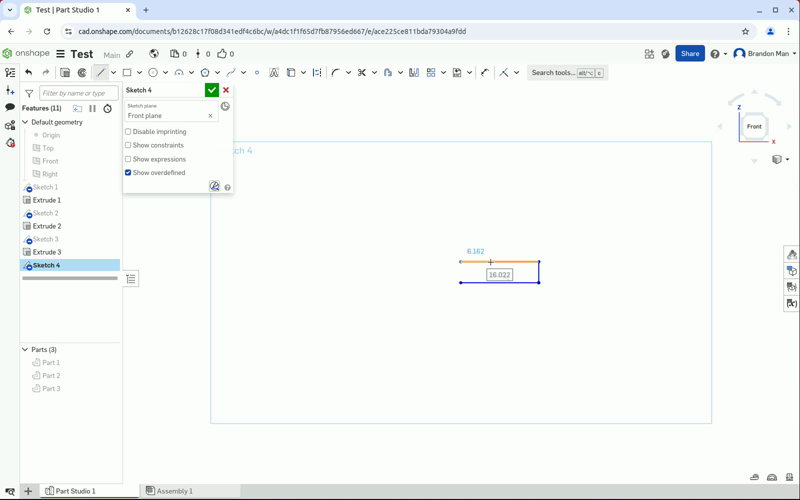
key_down(shift)
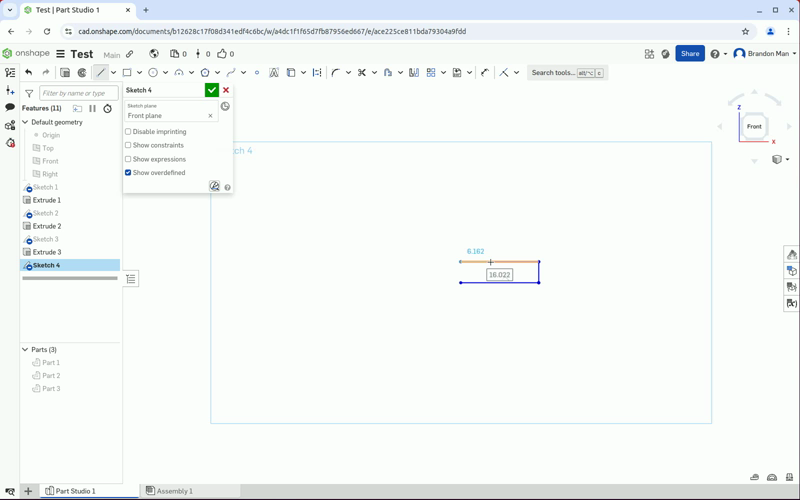
mouse_move(460, 282)
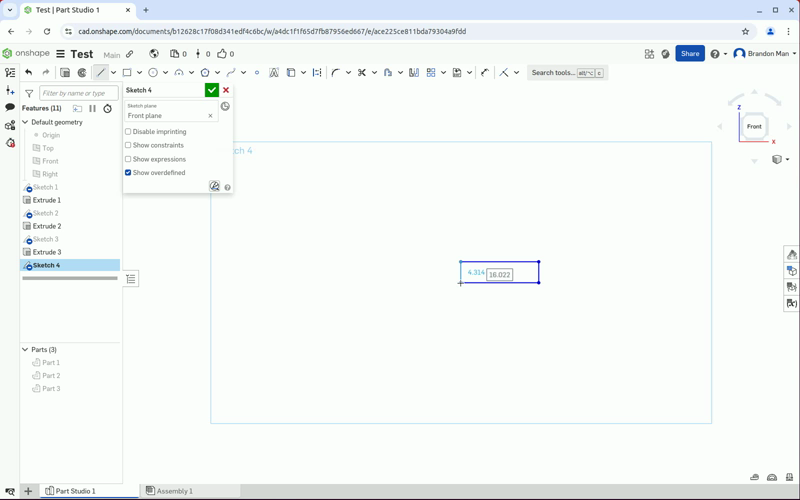
key_up(shift)
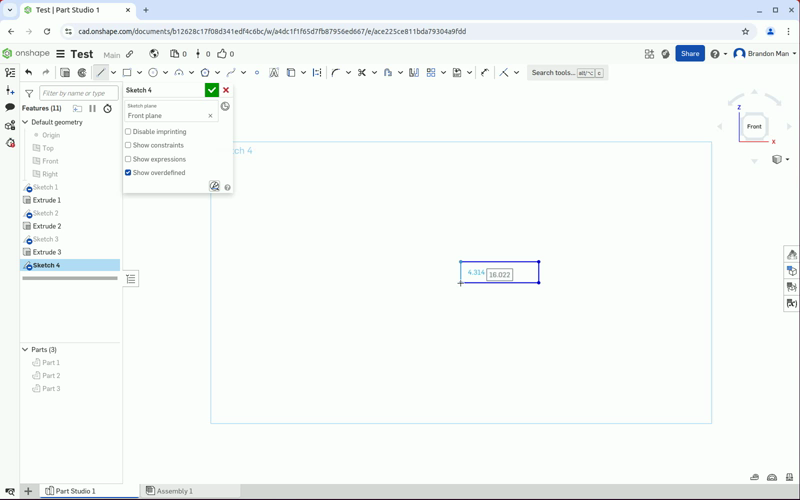
click(460, 282)
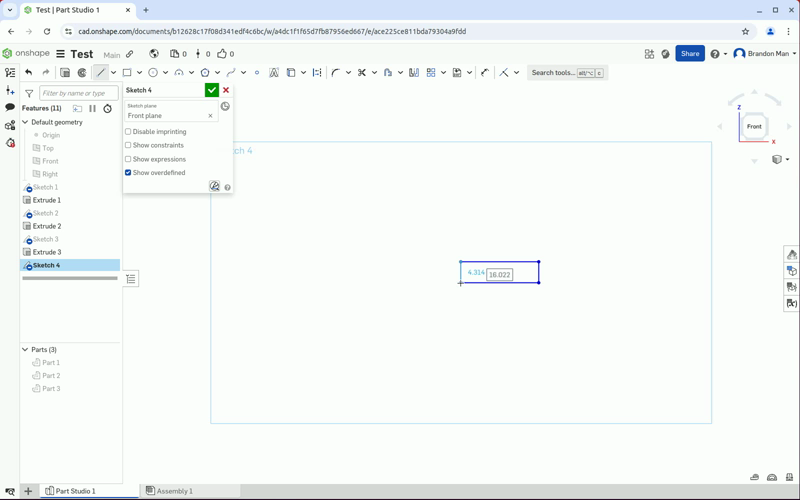
key(esc)
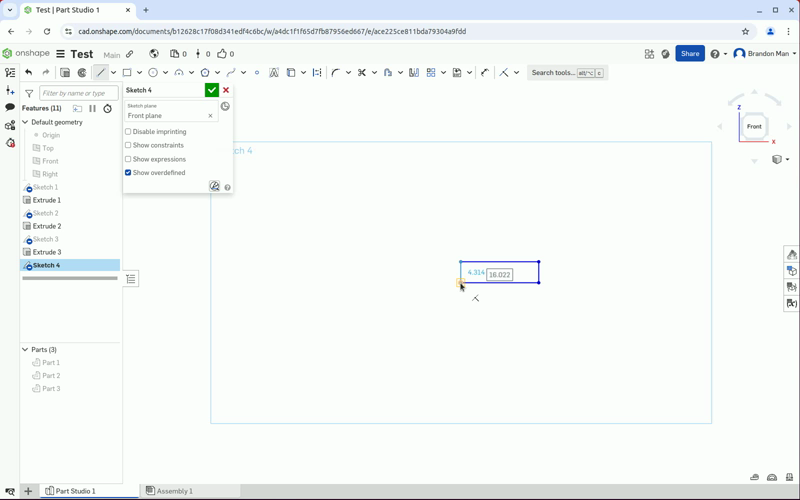
mouse_move(499, 274)
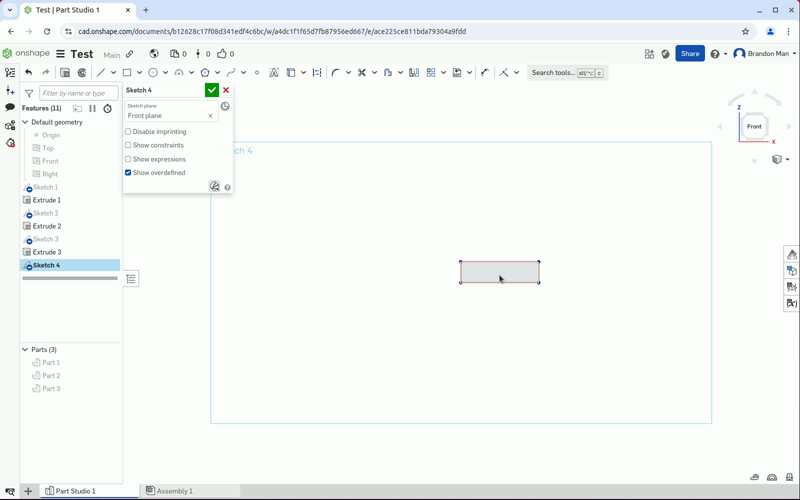
scroll(6)
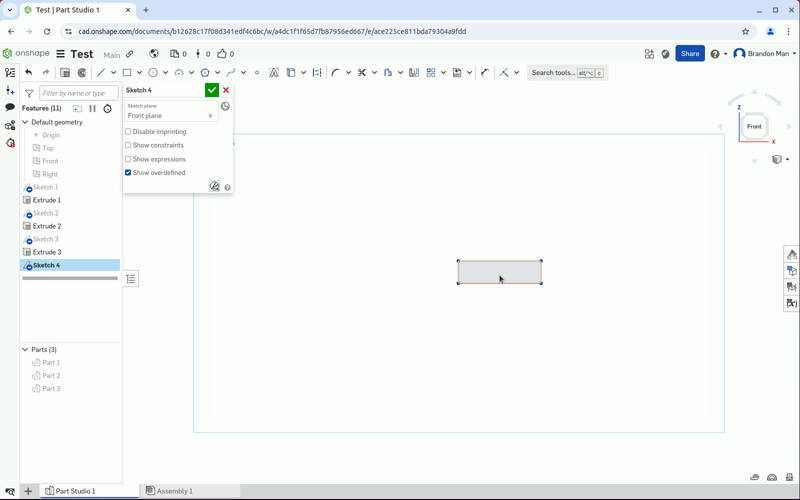
scroll(6)
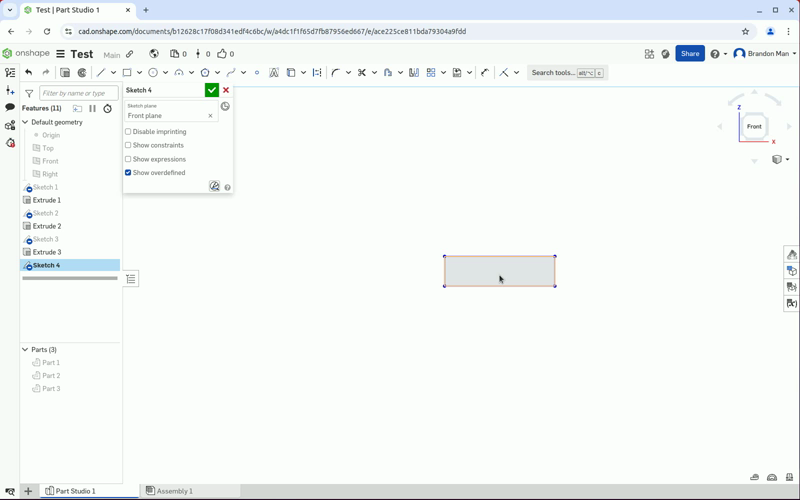
scroll(6)
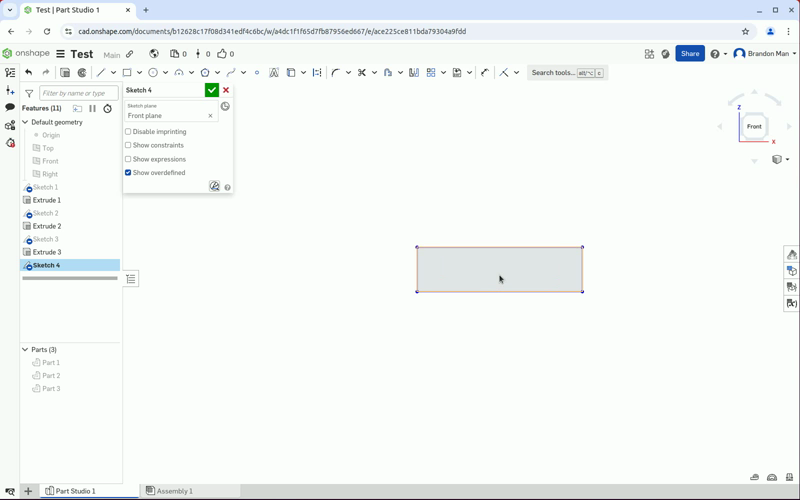
scroll(6)
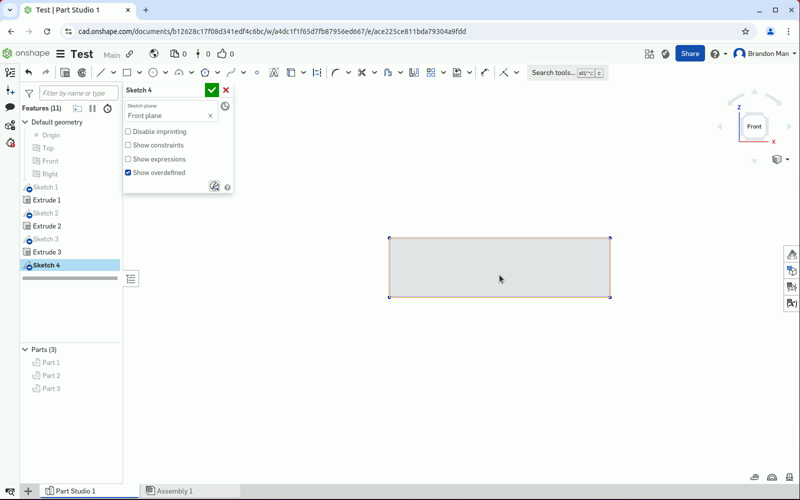
scroll(6)
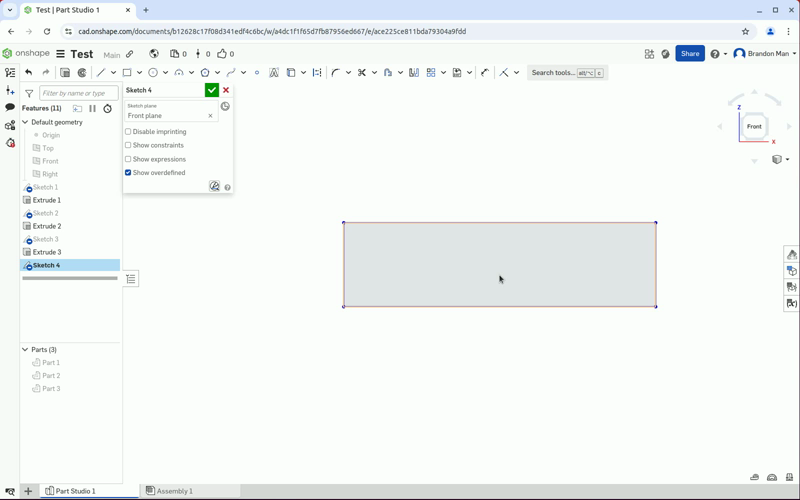
scroll(6)
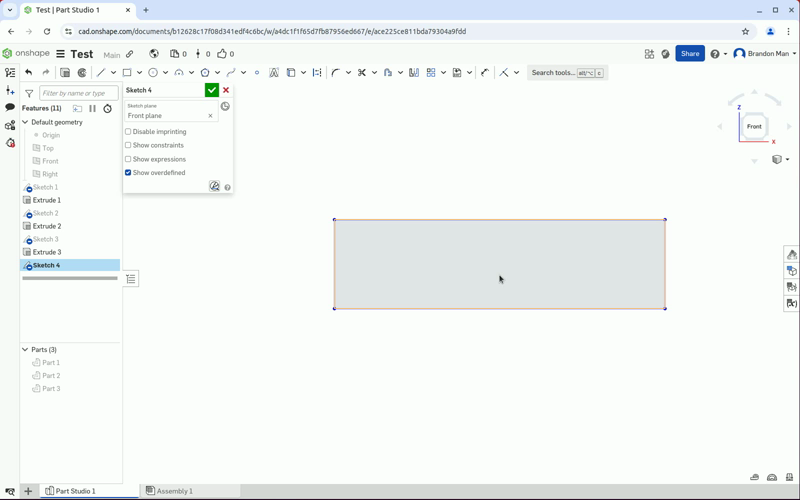
scroll(6)
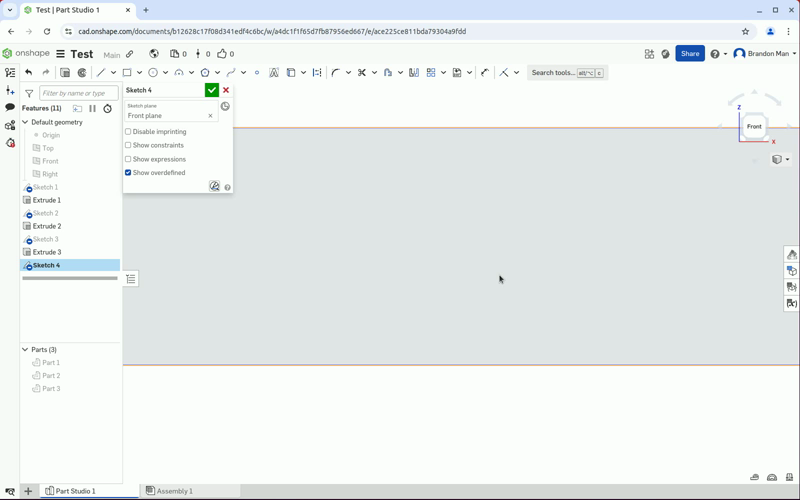
click(499, 274)
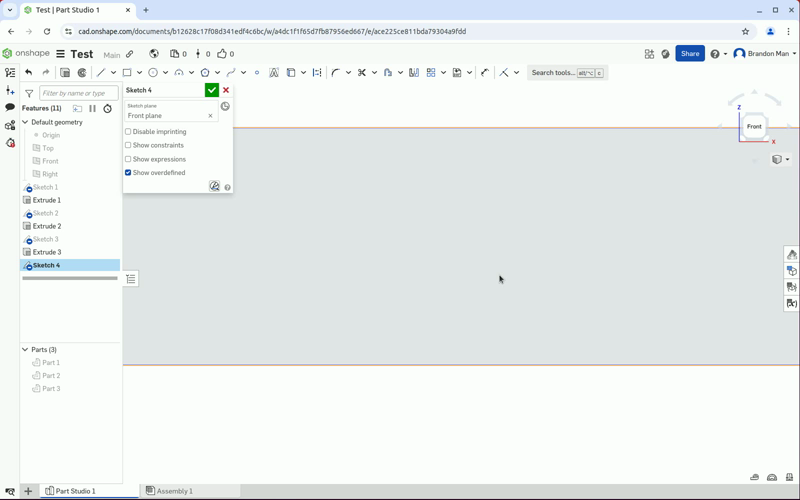
scroll(-6)
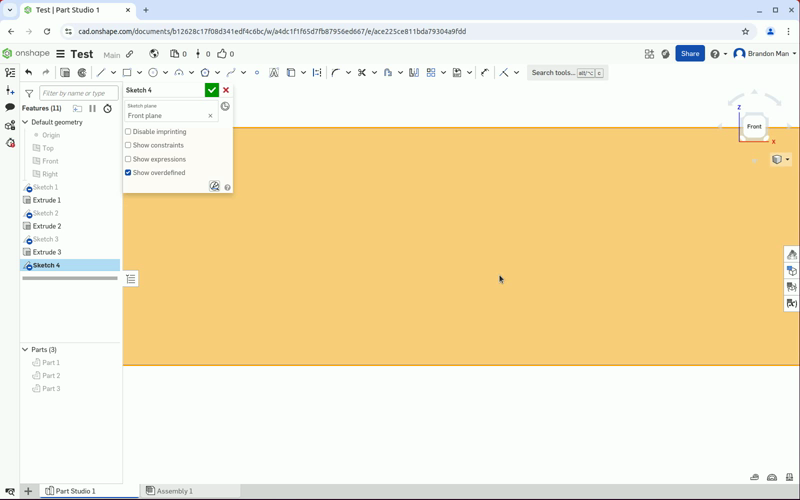
scroll(-6)
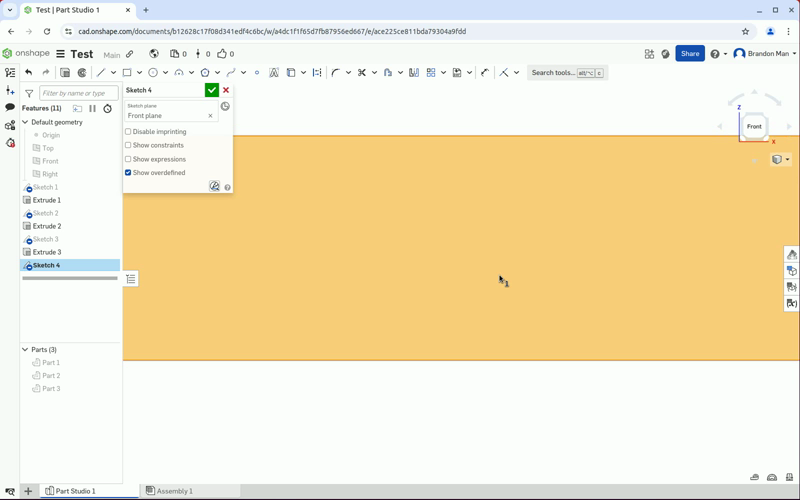
scroll(-6)
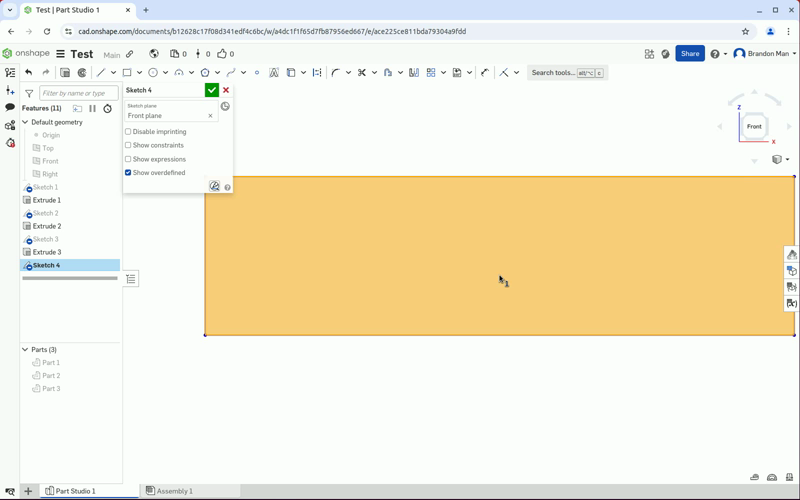
scroll(-6)
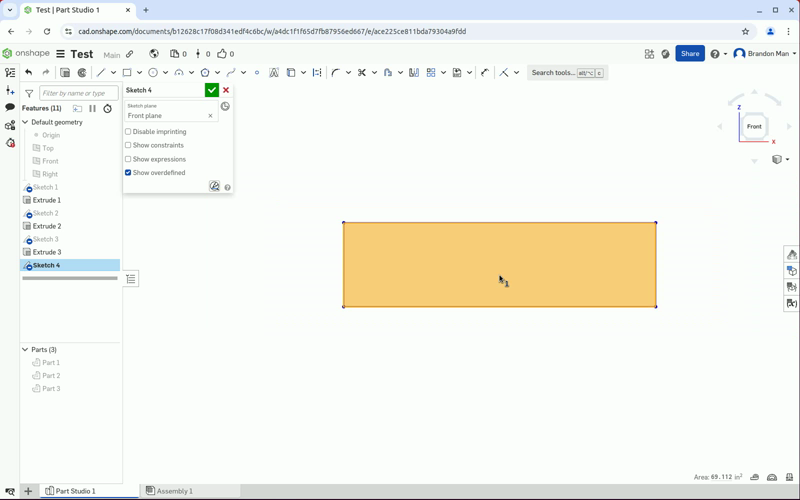
scroll(-6)
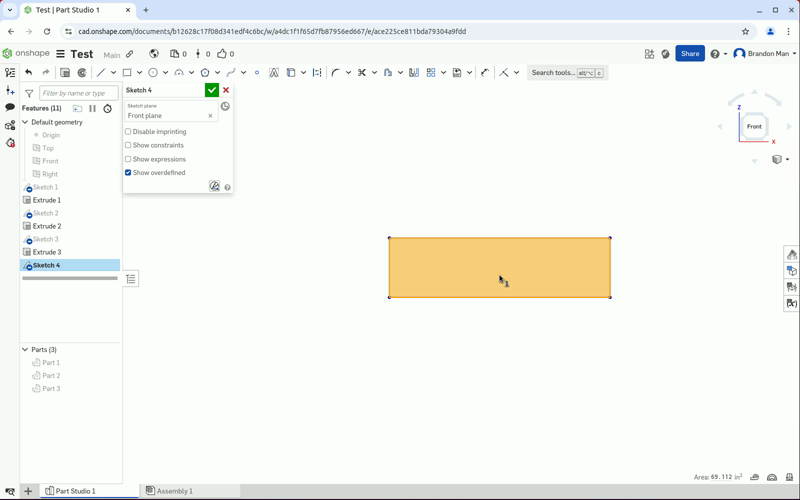
scroll(-6)
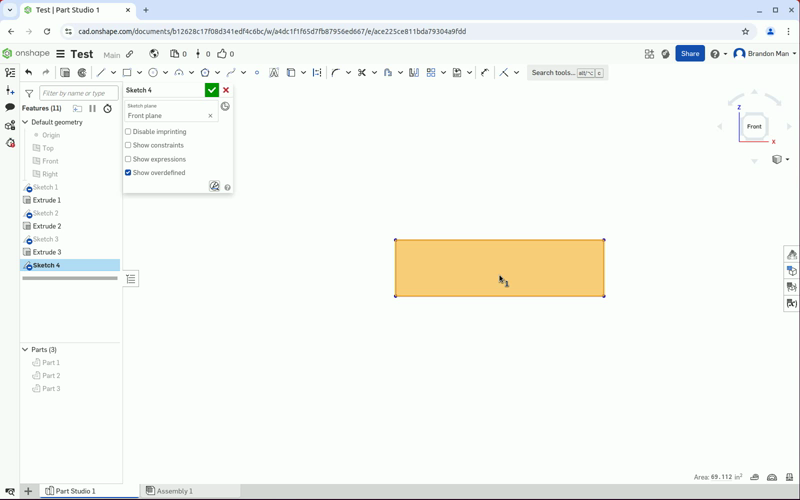
scroll(-6)
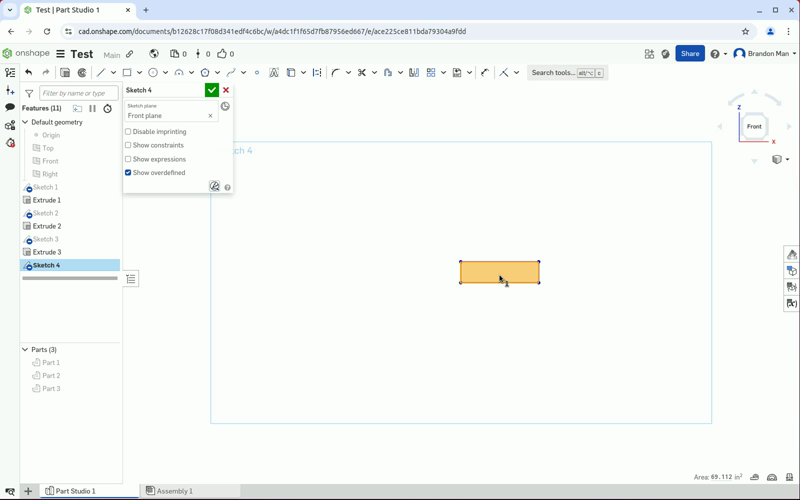
mouse_move(73, 352)
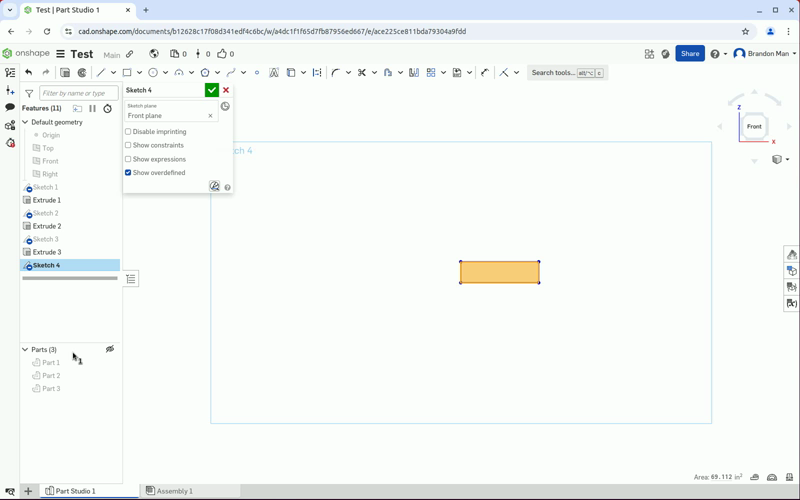
key(shift+y)
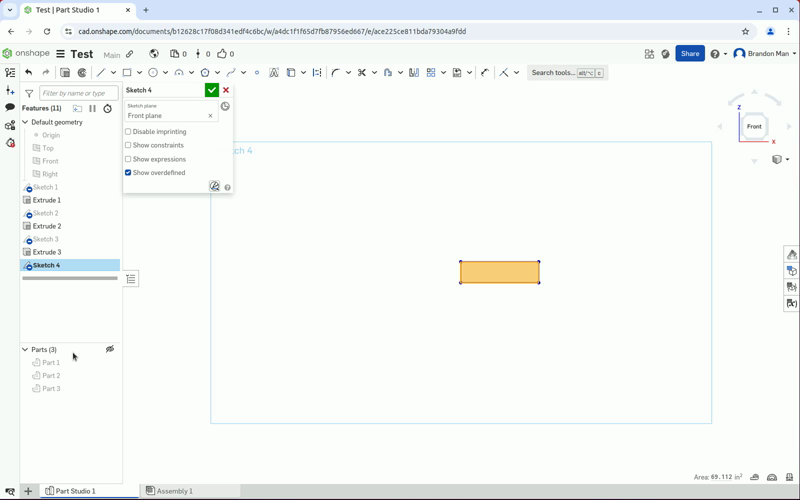
key(shift+e)
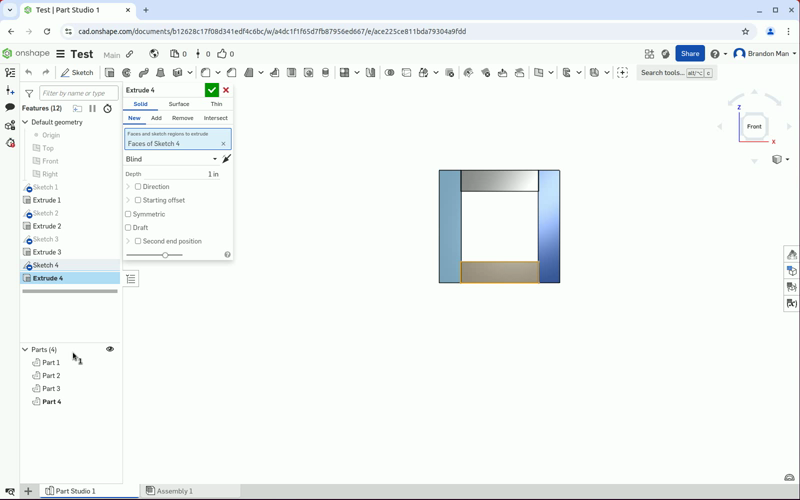
mouse_move(143, 106)
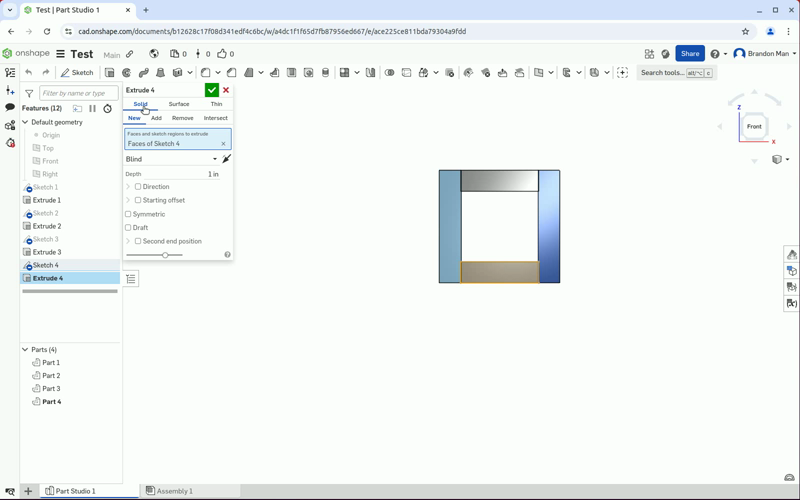
click(143, 106)
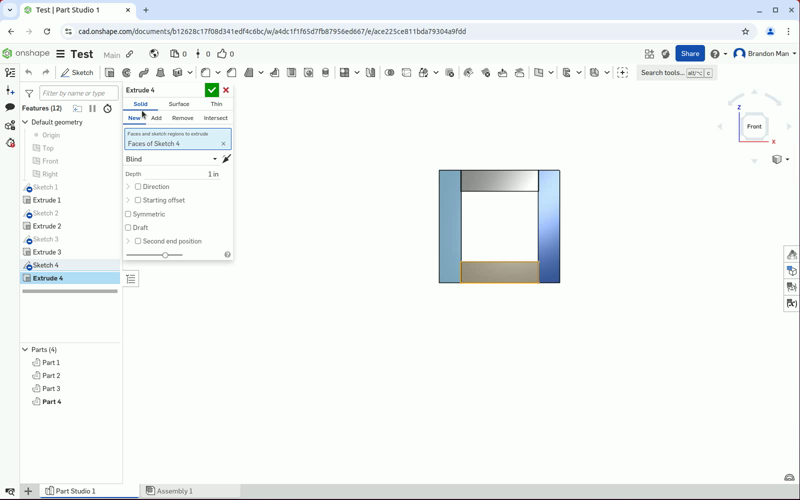
mouse_move(137, 120)
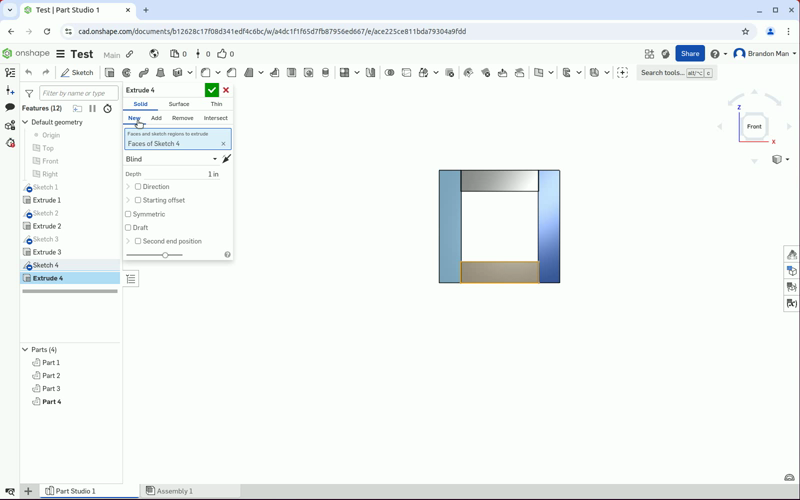
click(137, 120)
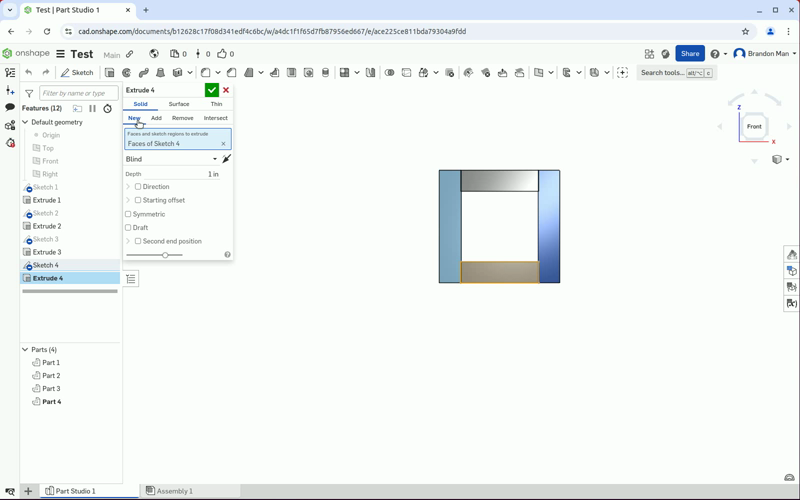
key(tab, 4)
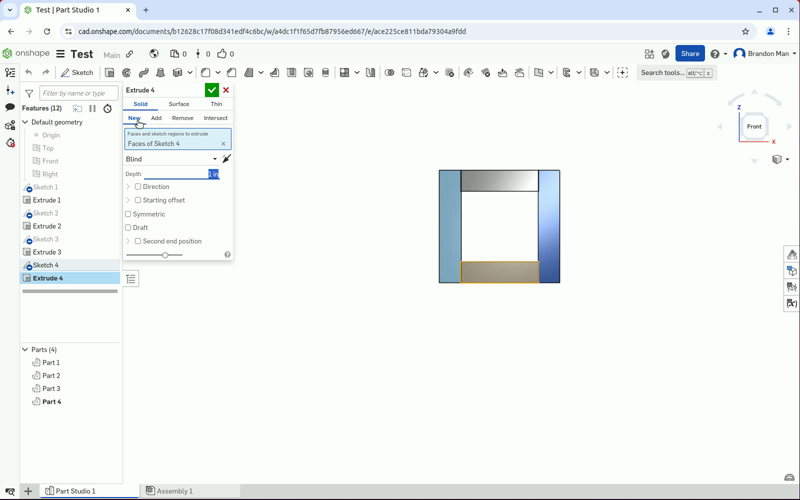
text(1.204)
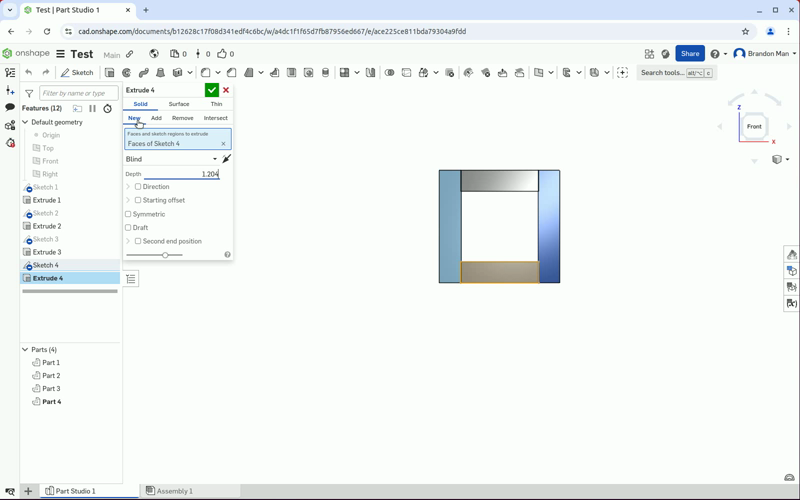
key(enter)
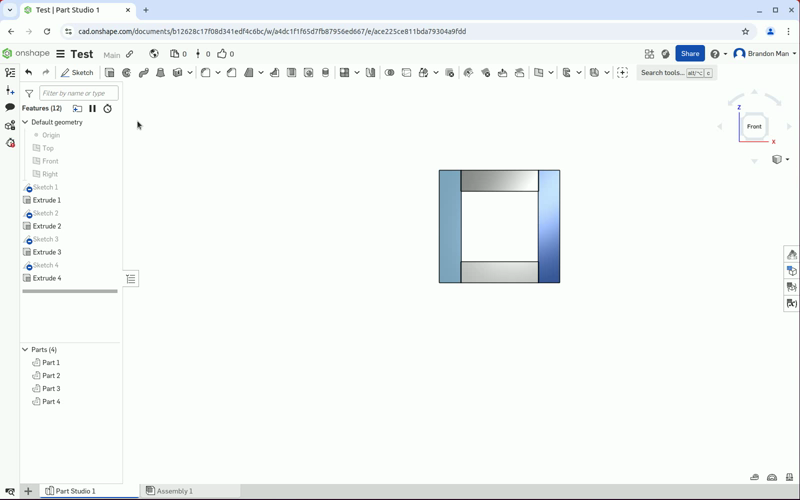
key(shift+h)
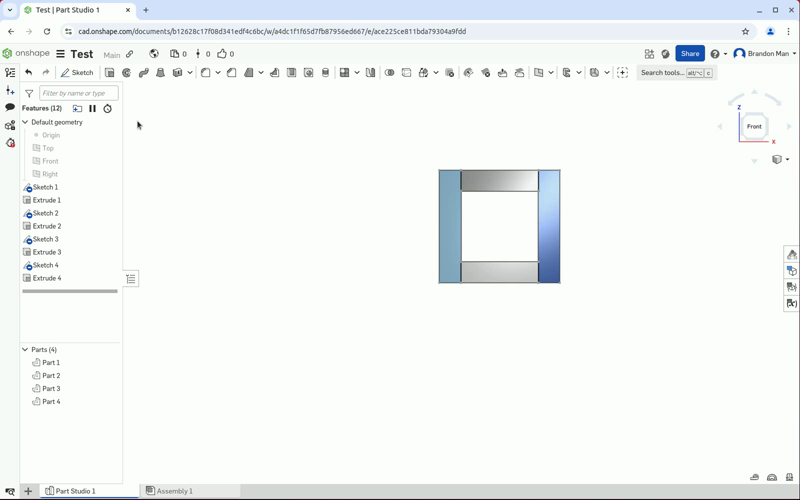
key(shift+h)
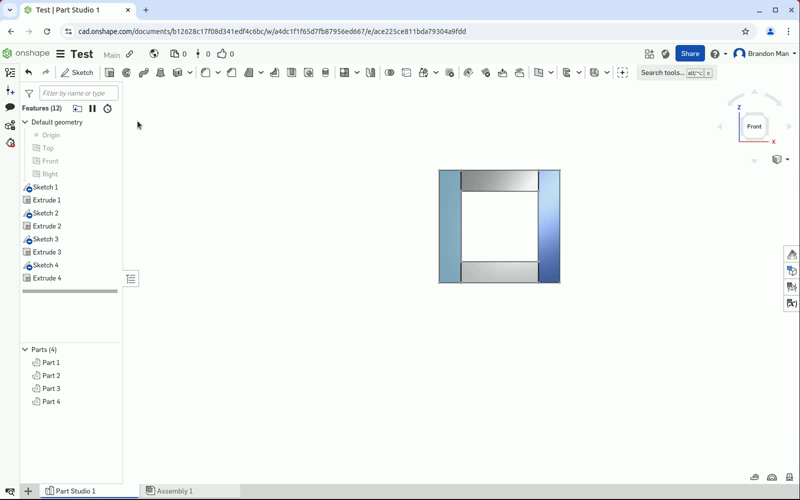
key(shift+7)
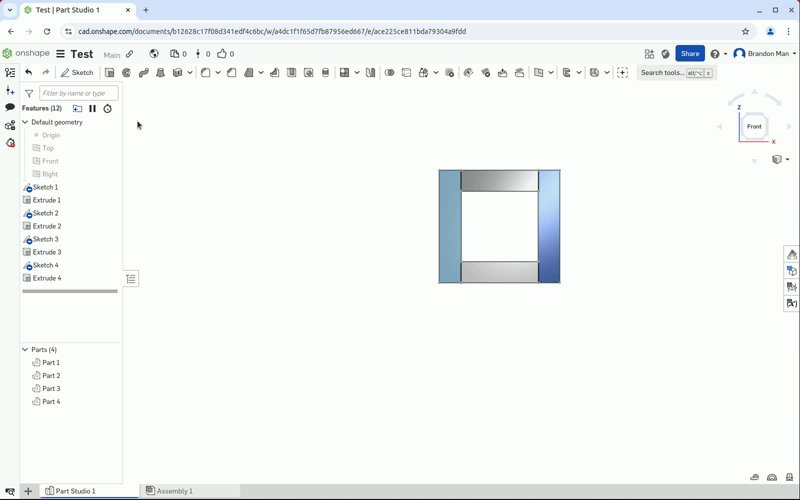
key(left, 2)
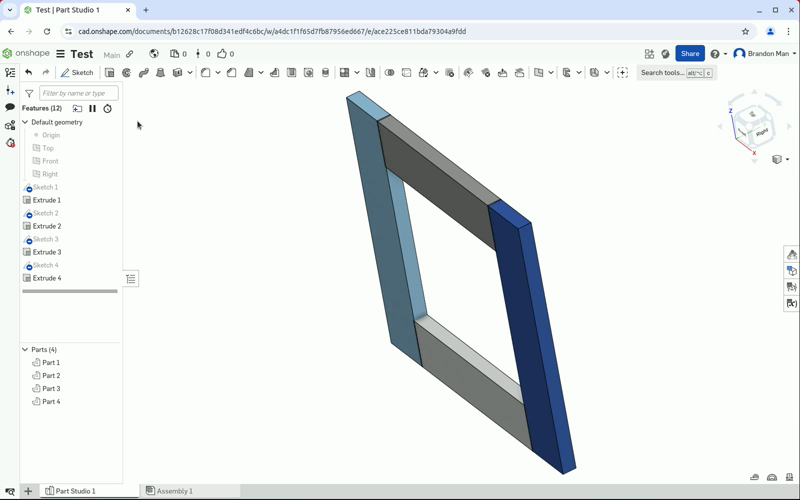
key(down, 2)
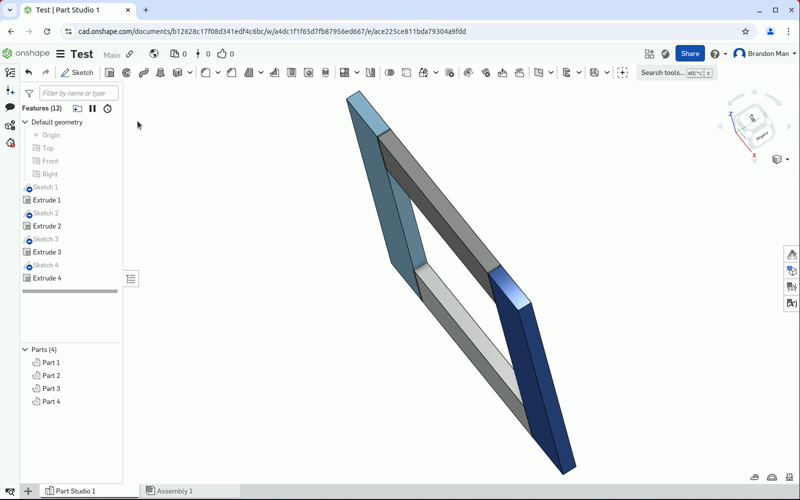
key(up, 2)
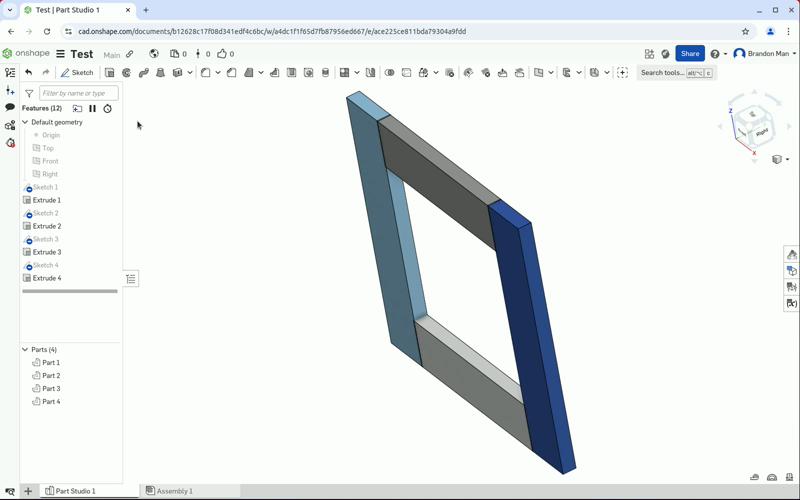
key(right, 2)
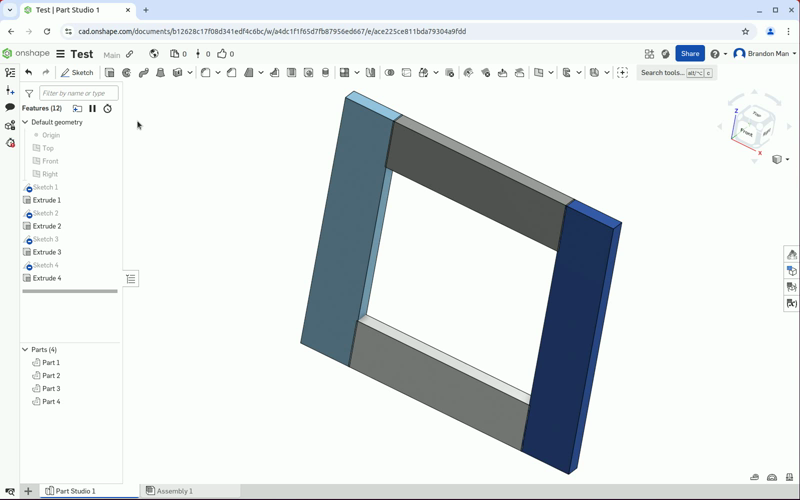
mouse_move(73, 189)
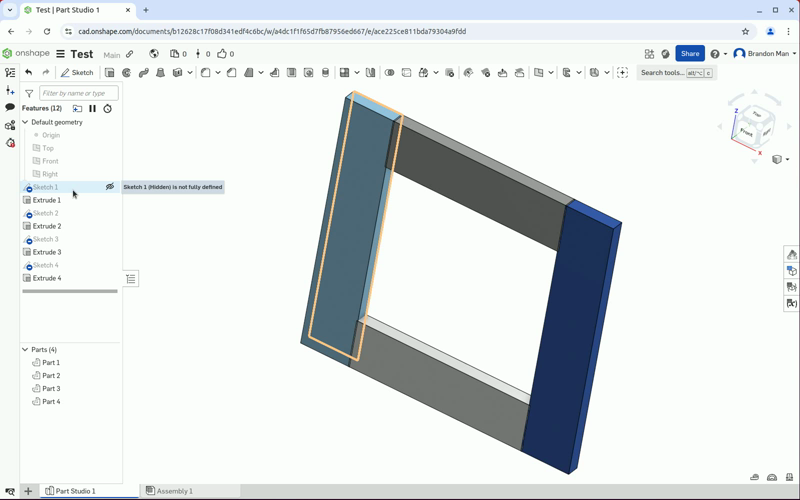
click(73, 189)